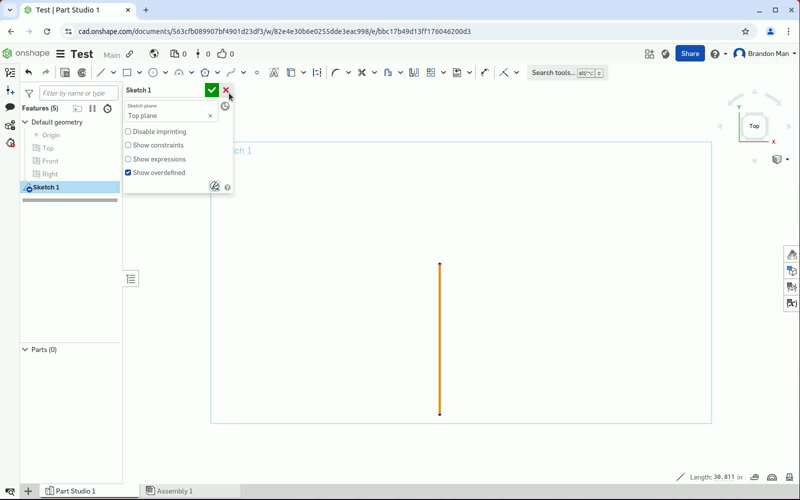
key(shift+h)
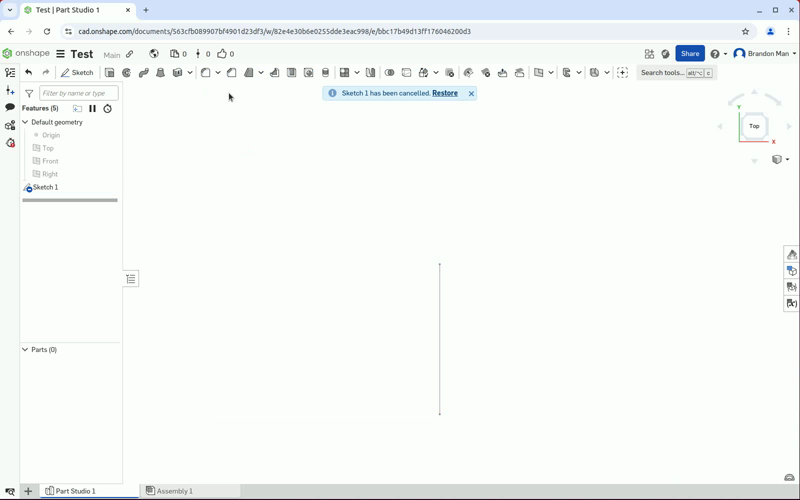
key(shift+s)
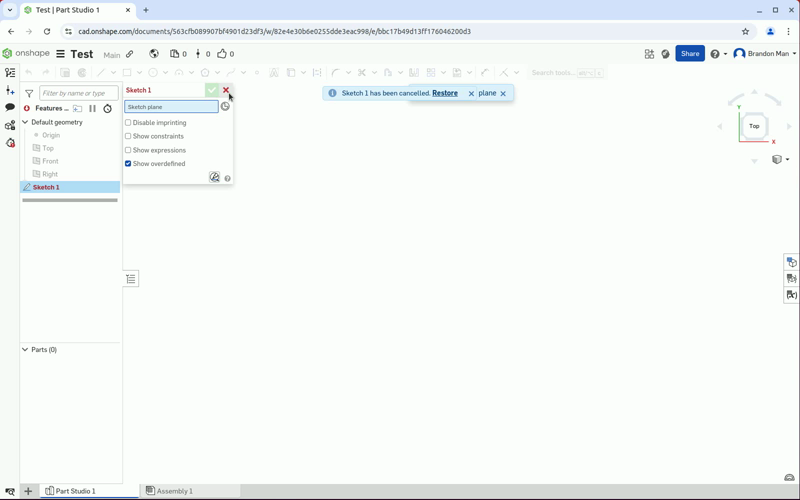
mouse_move(73, 150)
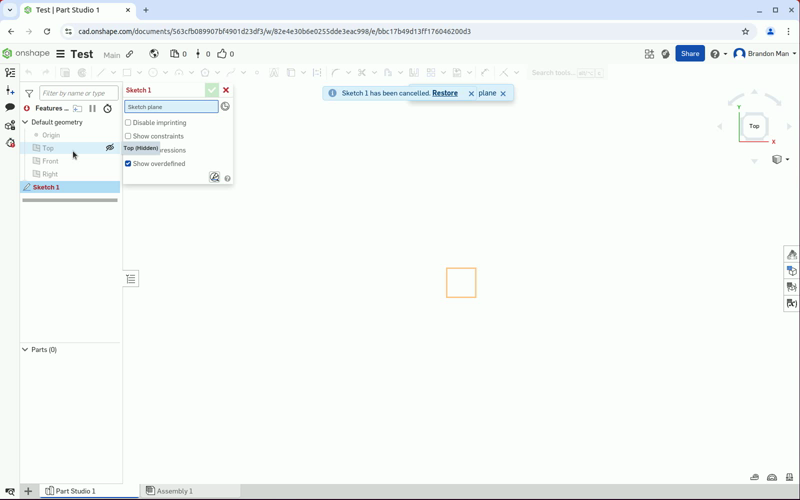
click(73, 150)
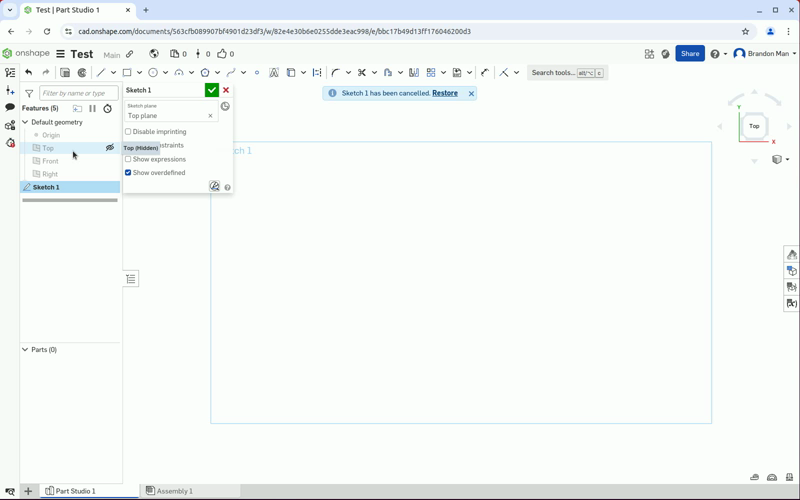
mouse_move(73, 352)
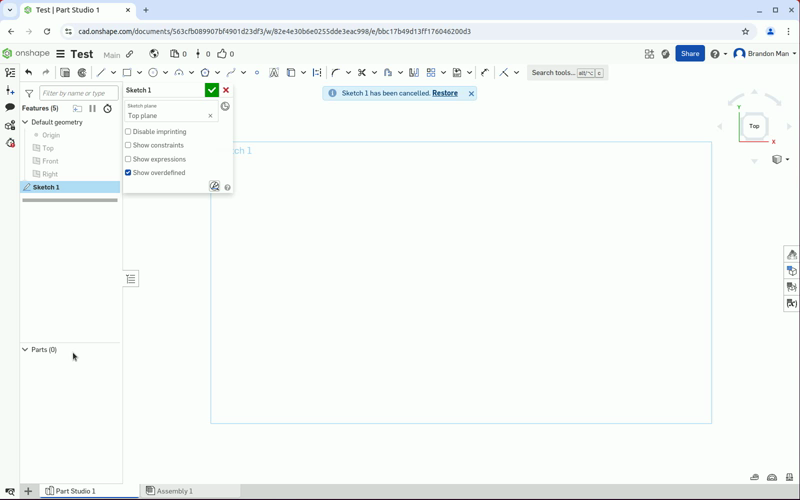
key(y)
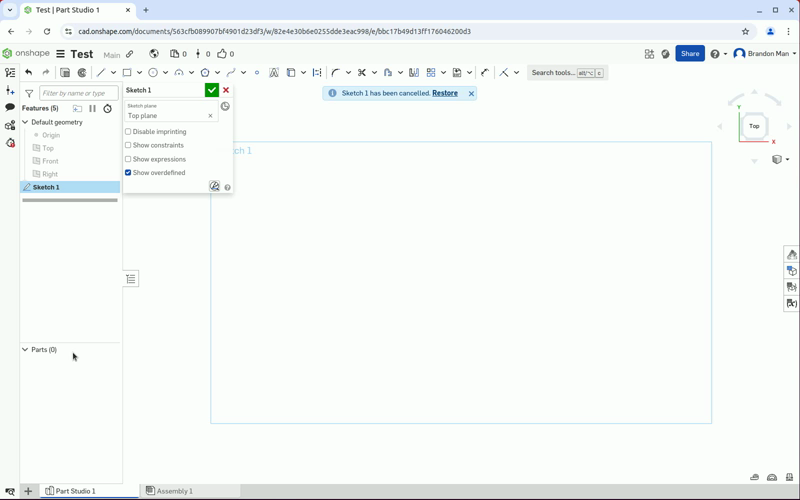
key(l)
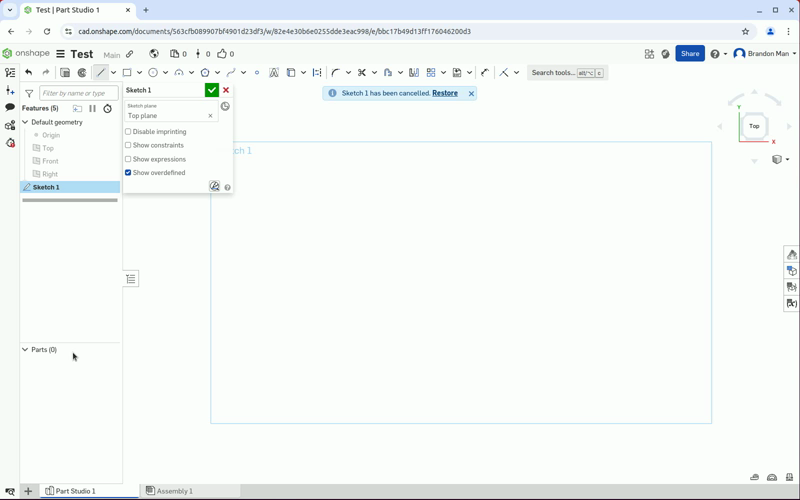
key_down(shift)
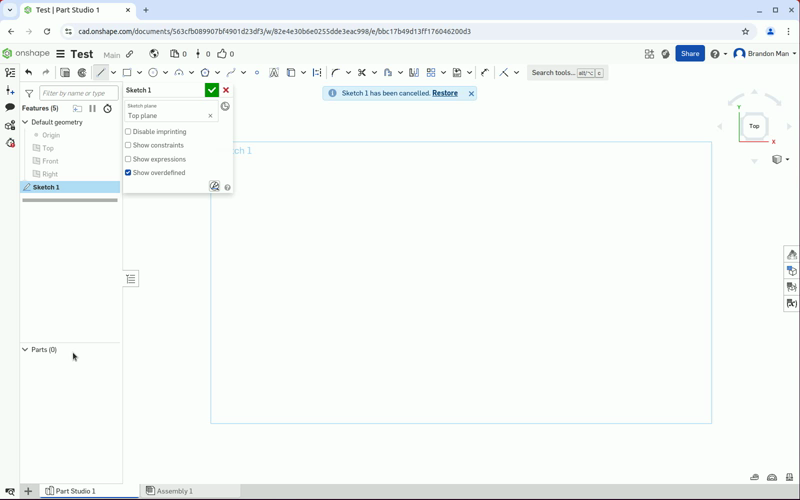
mouse_move(456, 286)
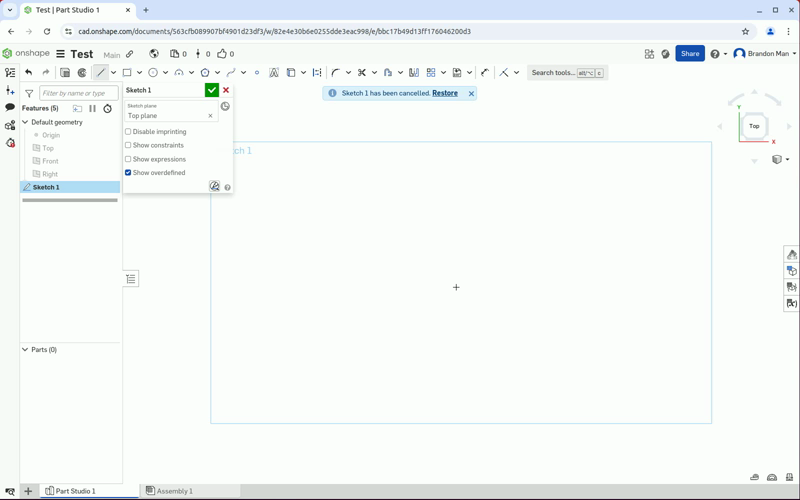
click(456, 286)
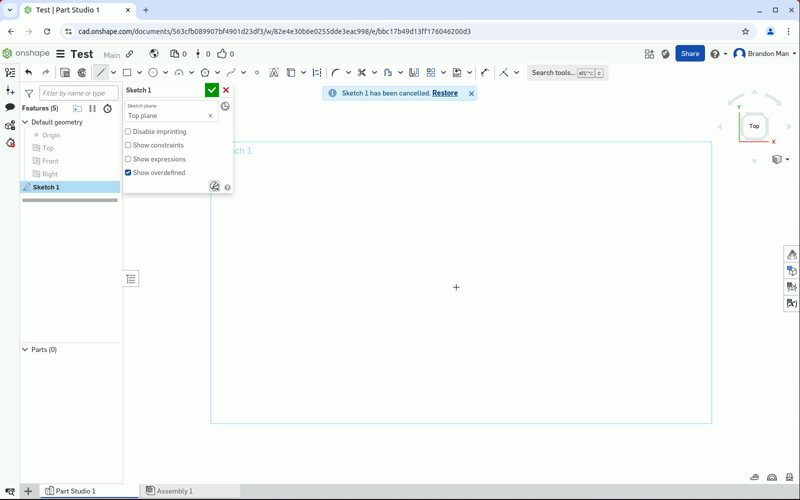
key_up(shift)
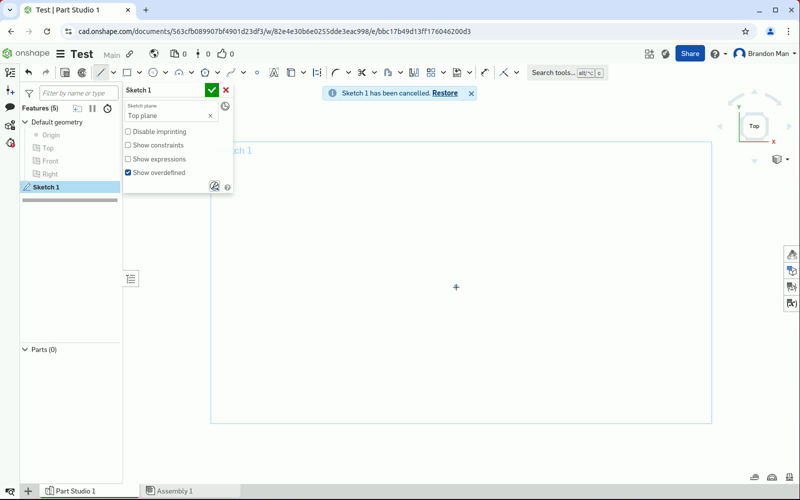
key_down(shift)
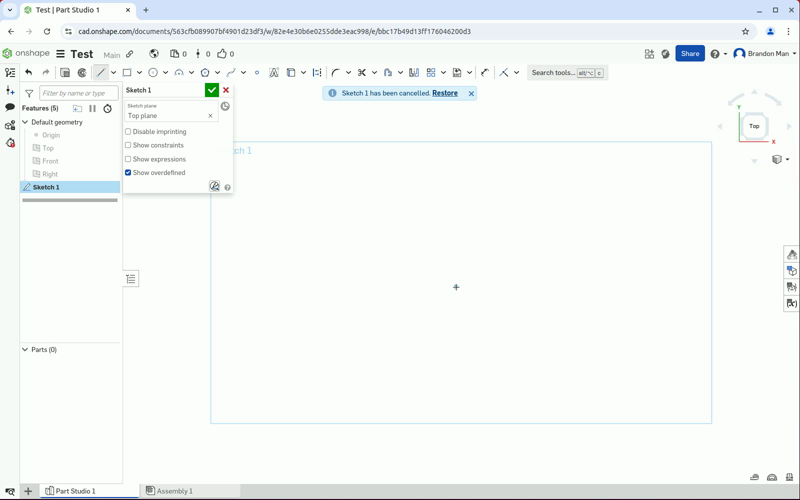
mouse_move(486, 286)
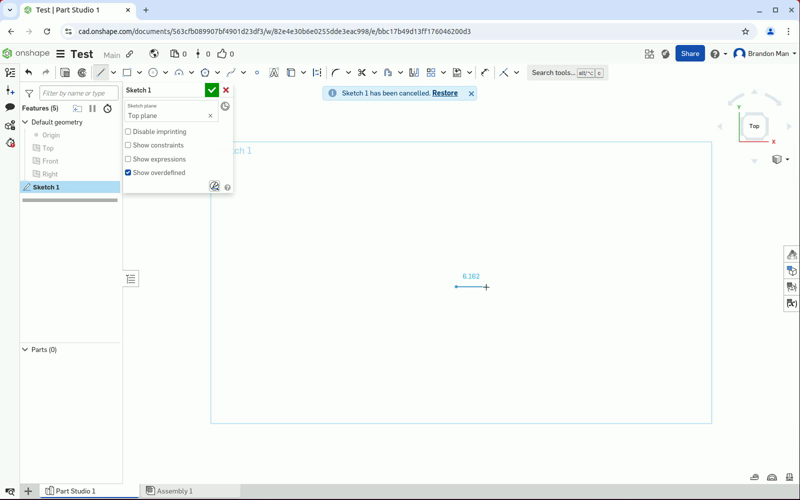
mouse_move(466, 286)
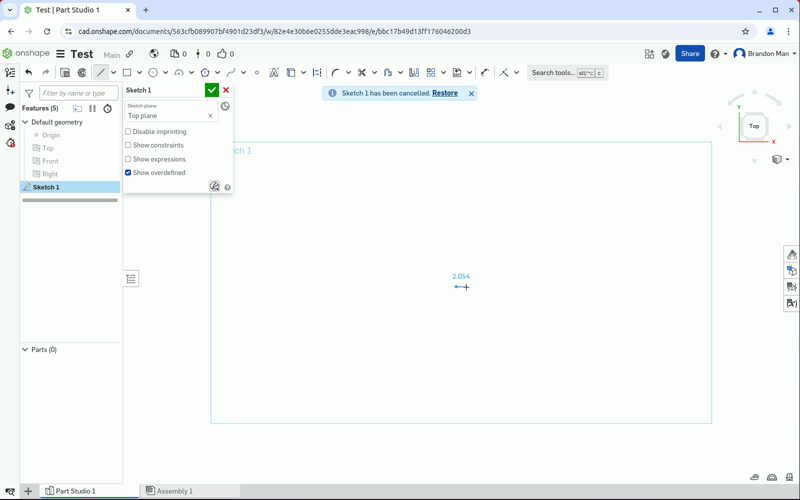
click(466, 286)
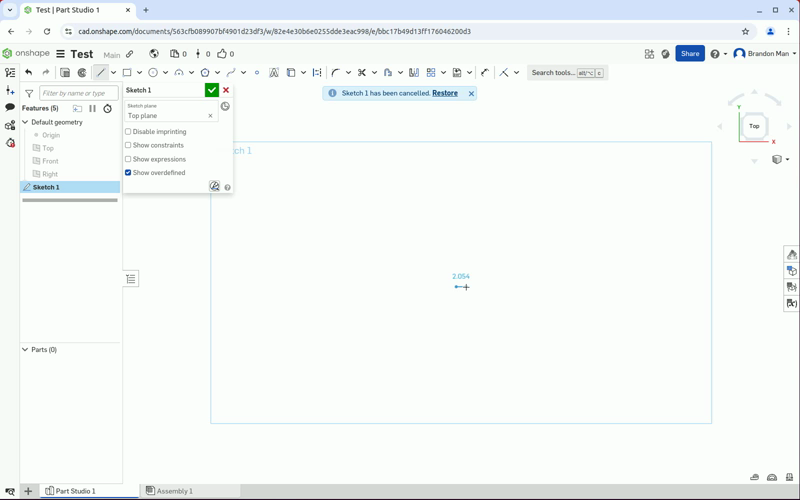
key_up(shift)
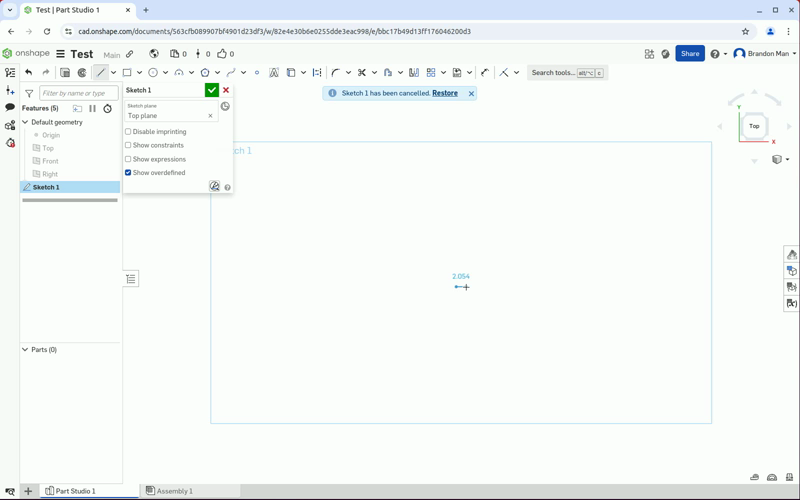
key_down(shift)
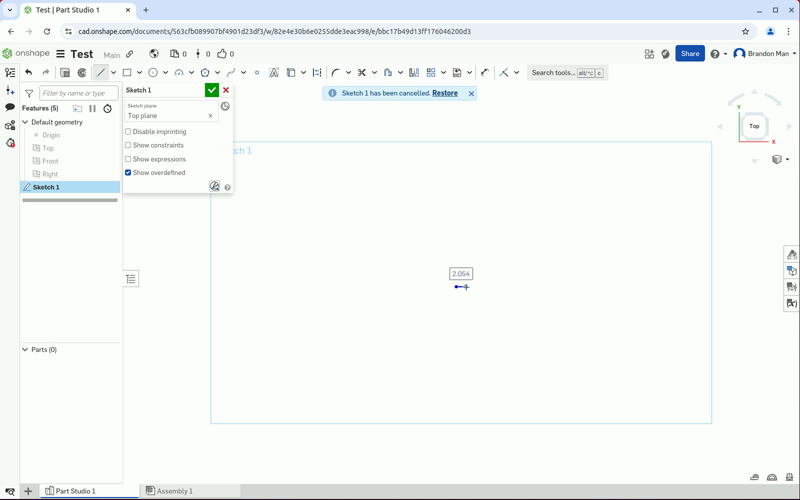
mouse_move(496, 286)
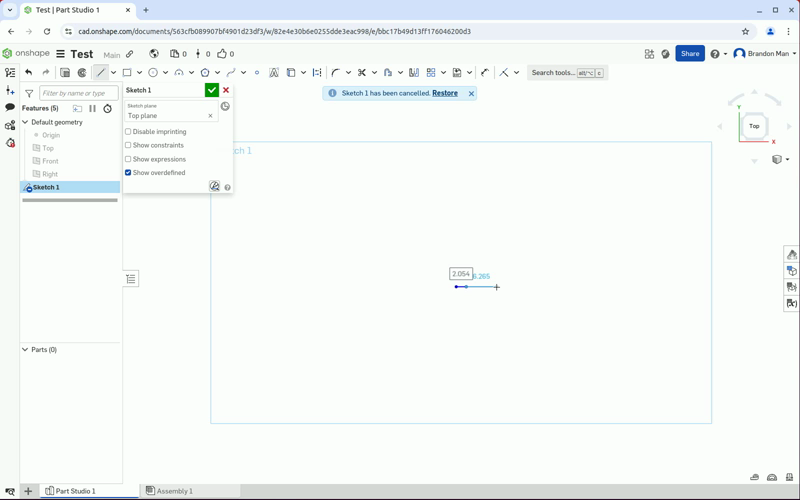
mouse_move(466, 279)
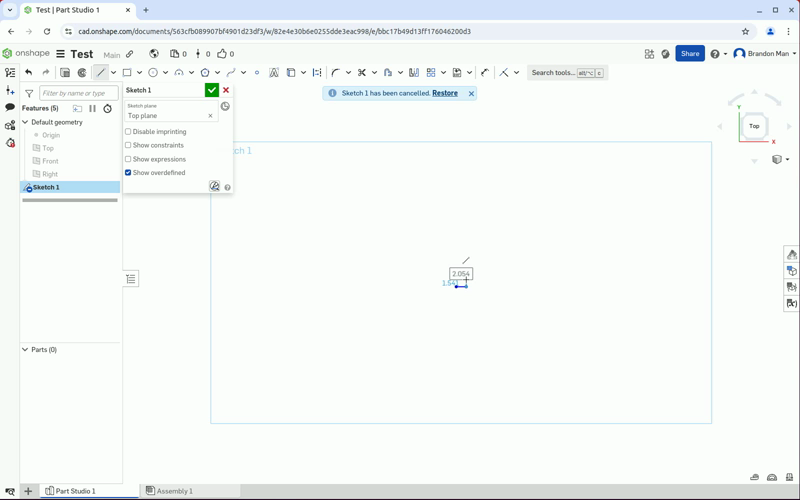
scroll(6)
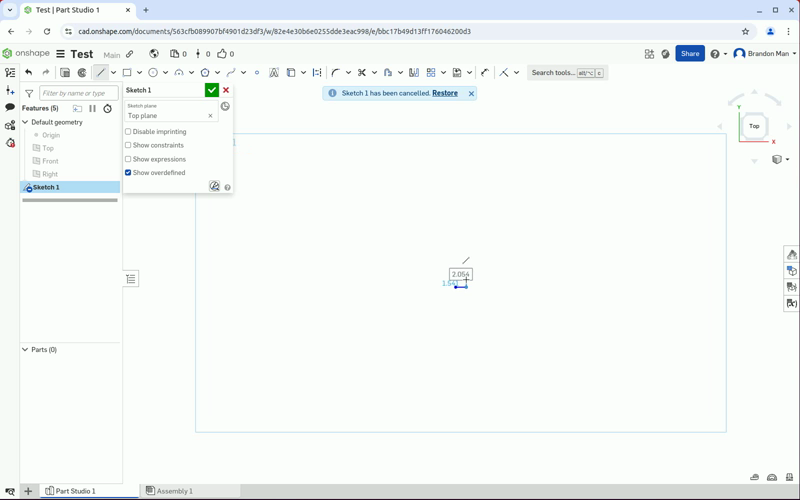
scroll(6)
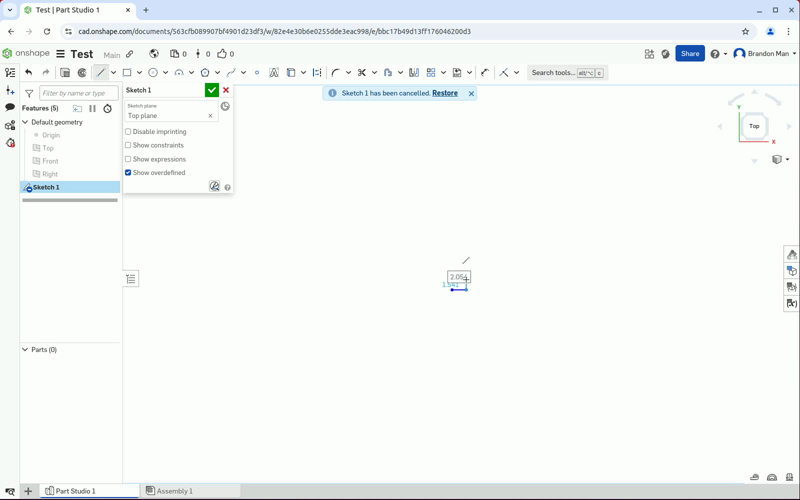
scroll(6)
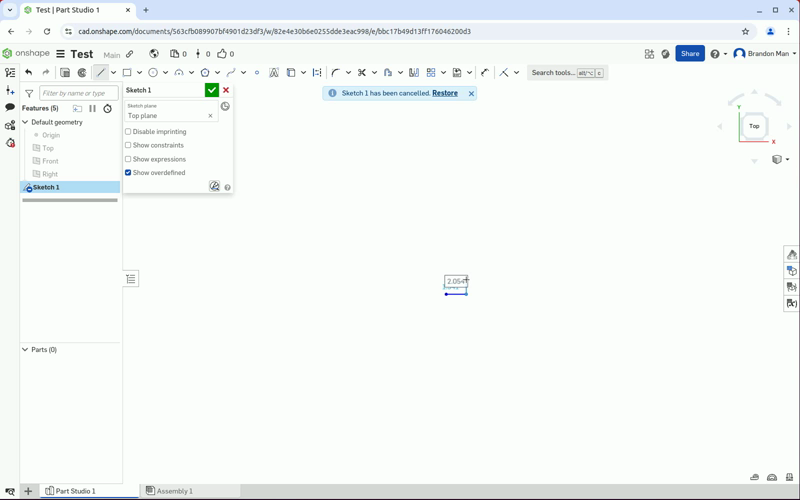
scroll(6)
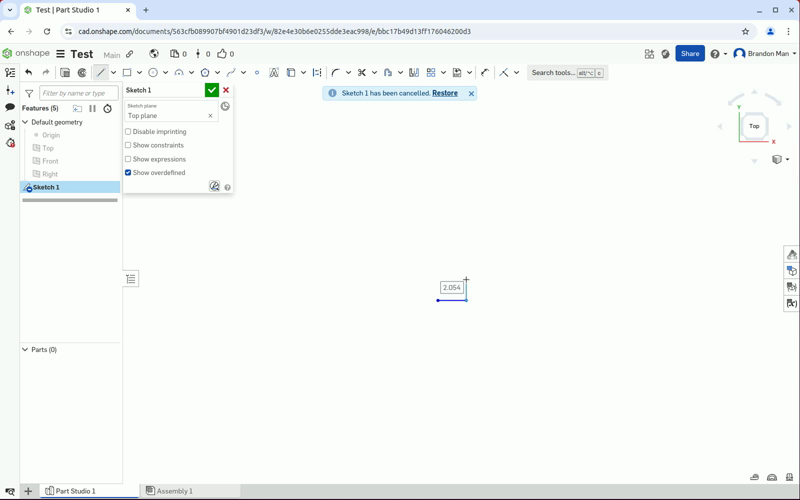
scroll(6)
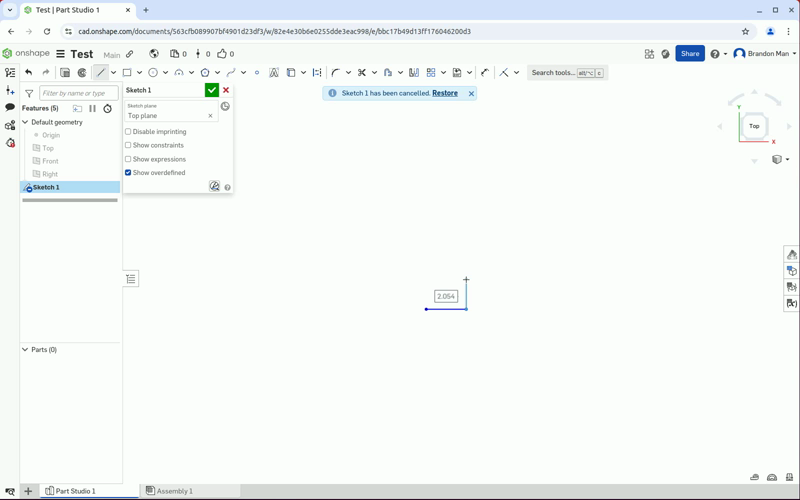
scroll(6)
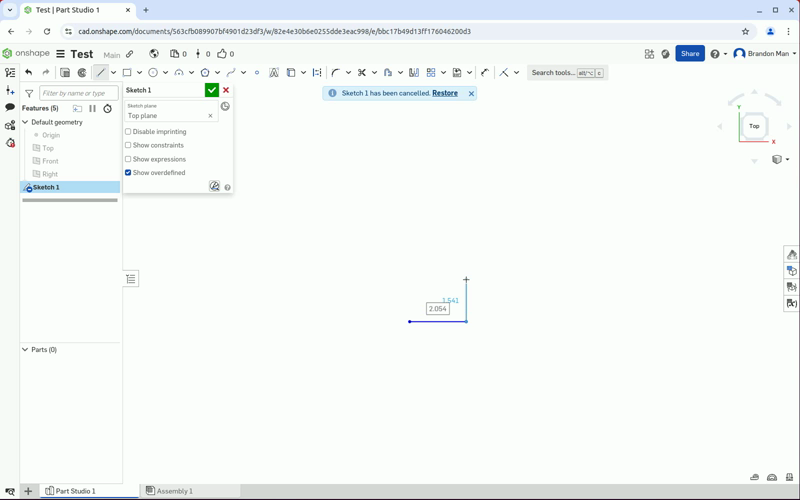
scroll(6)
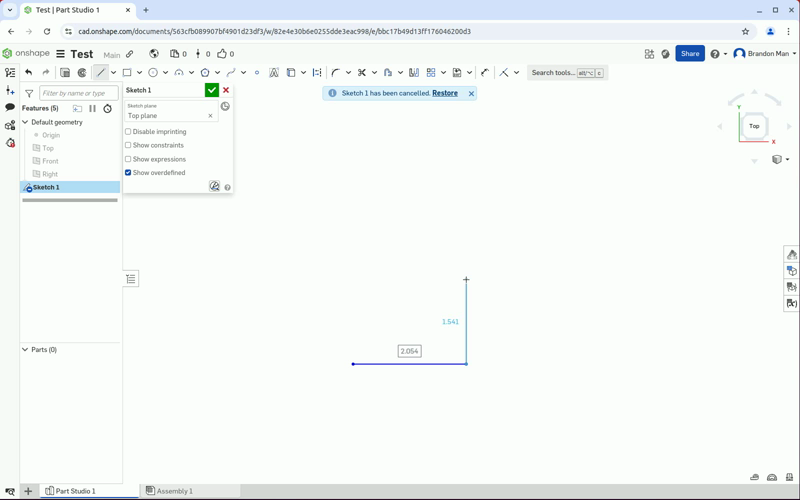
click(466, 279)
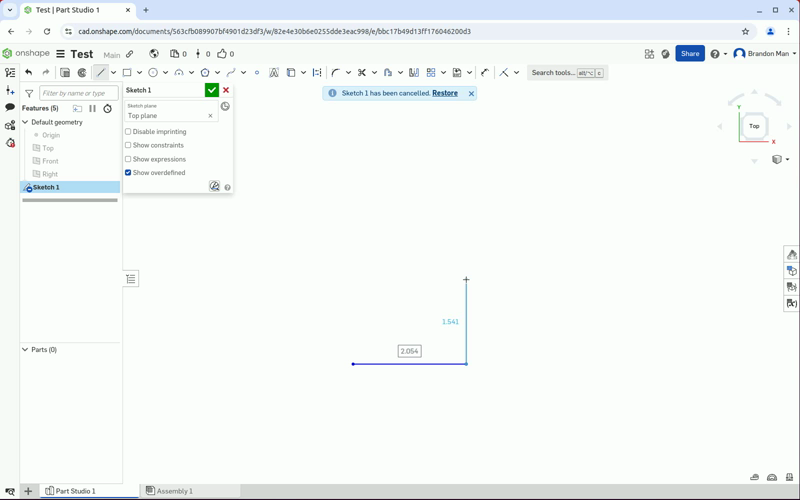
scroll(-6)
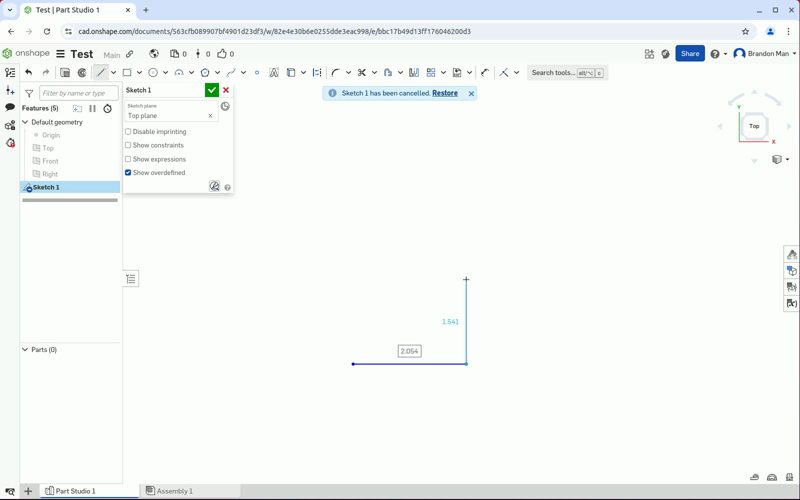
scroll(-6)
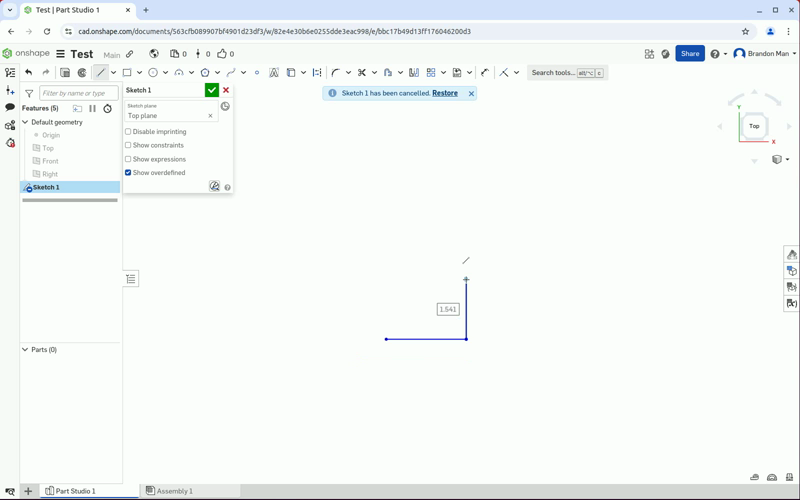
scroll(-6)
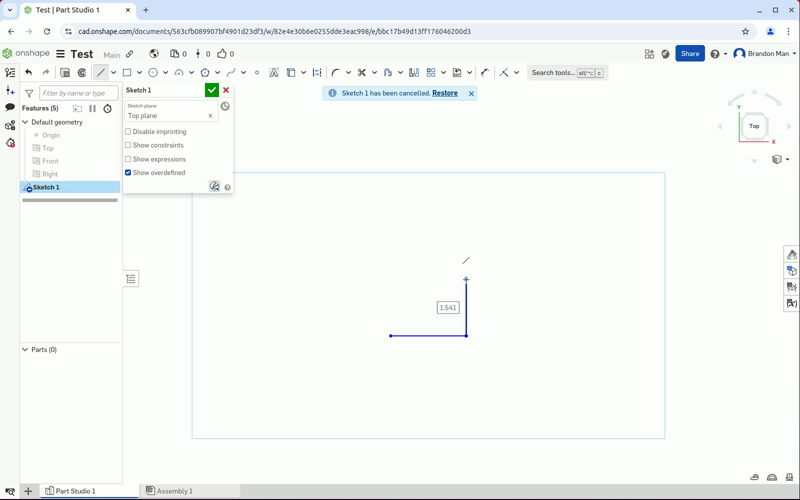
scroll(-6)
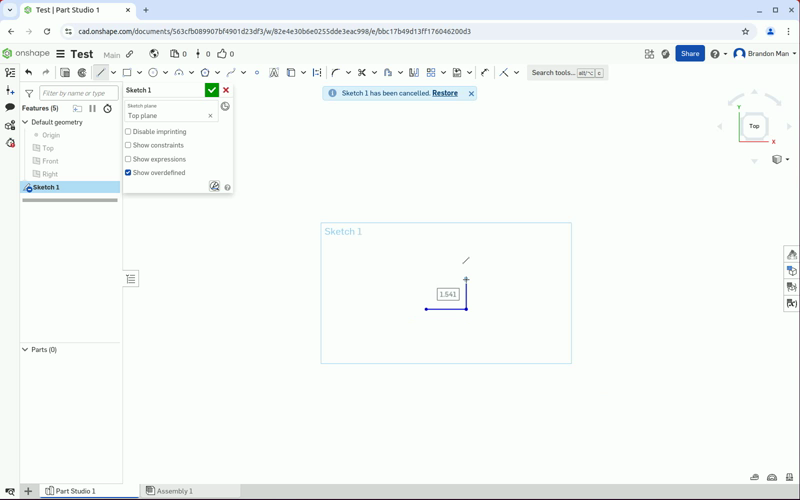
scroll(-6)
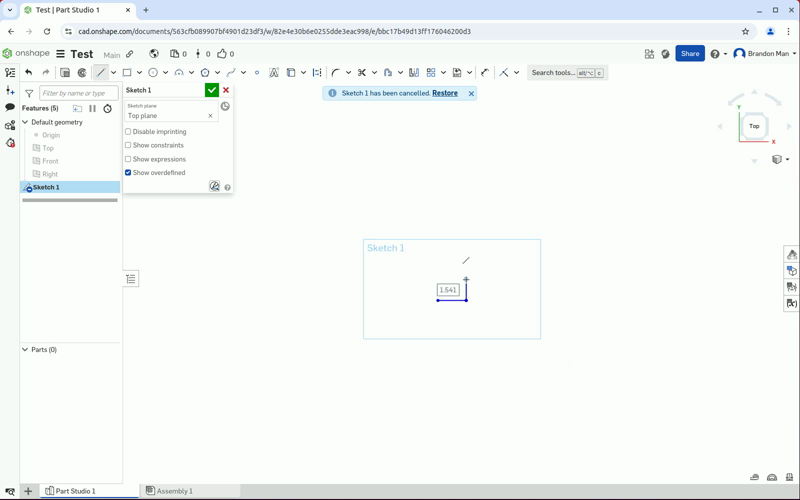
scroll(-6)
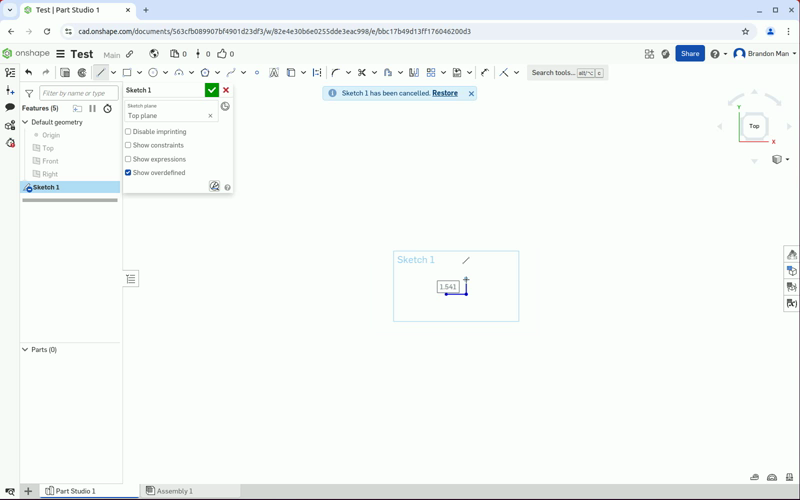
scroll(-6)
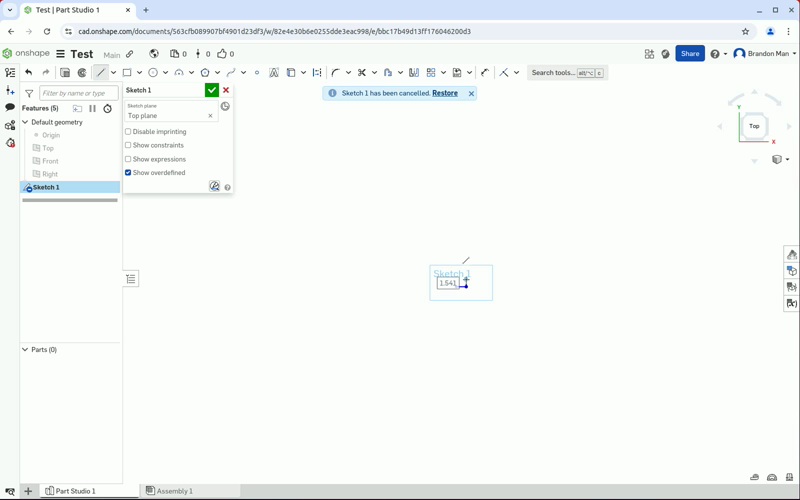
key_up(shift)
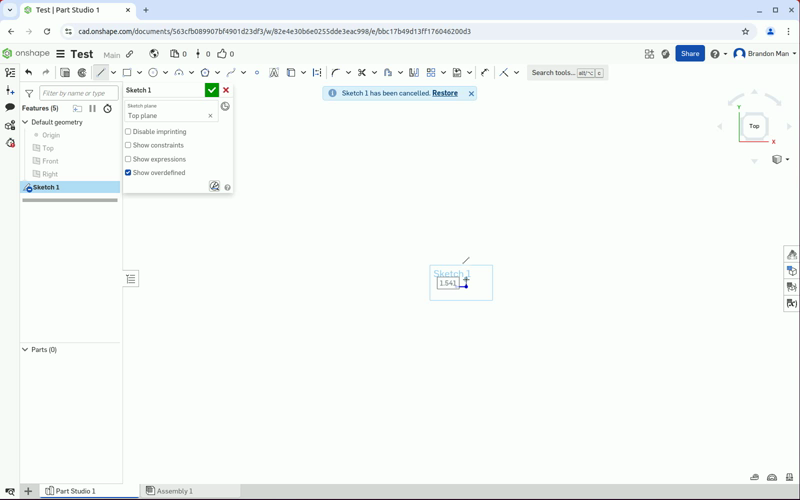
key_down(shift)
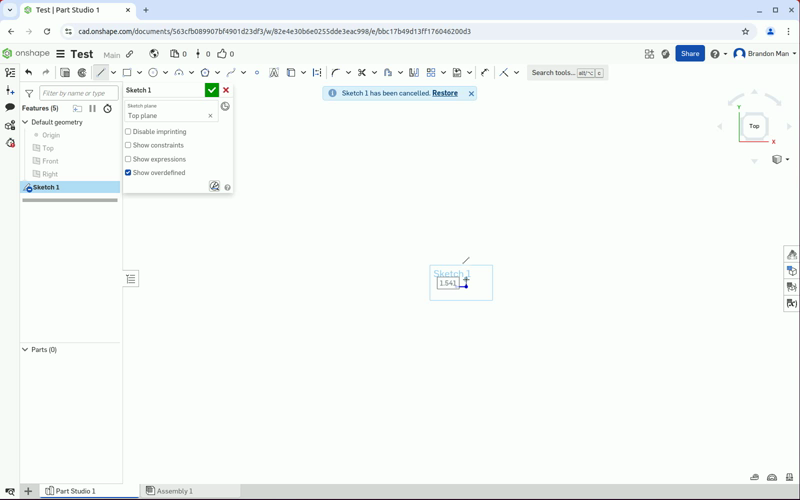
mouse_move(496, 279)
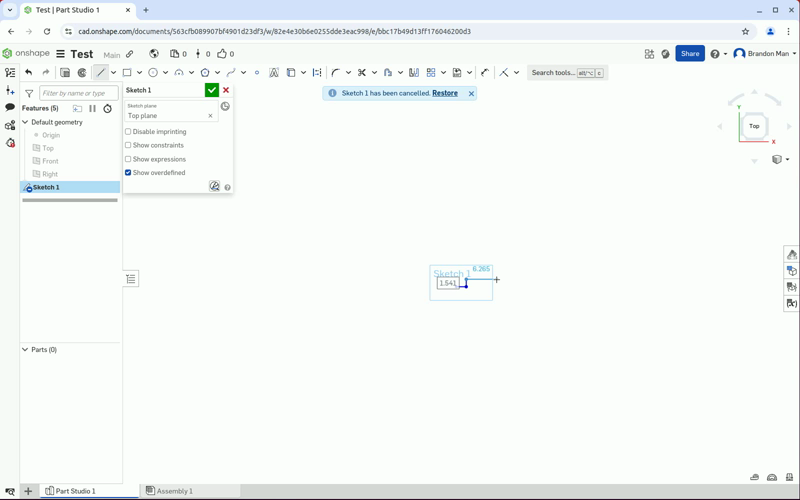
mouse_move(456, 279)
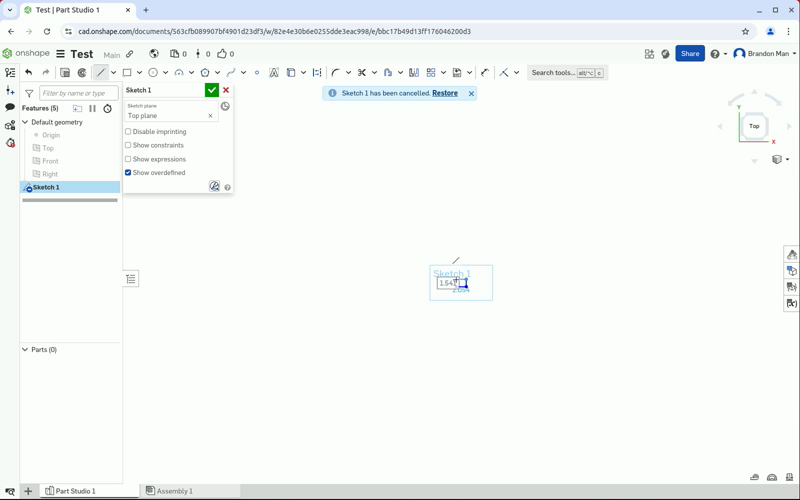
click(456, 279)
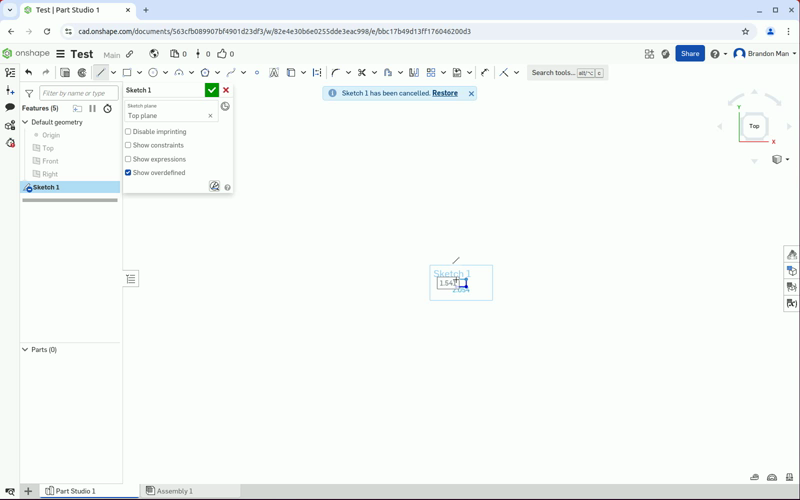
key_up(shift)
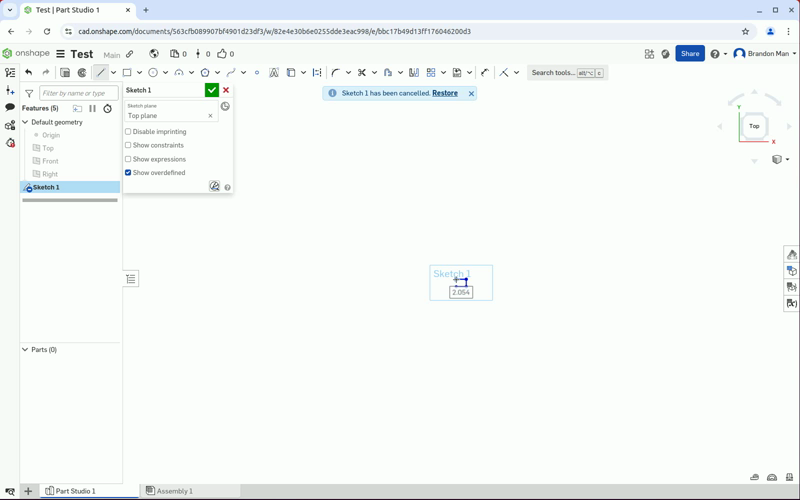
mouse_move(486, 279)
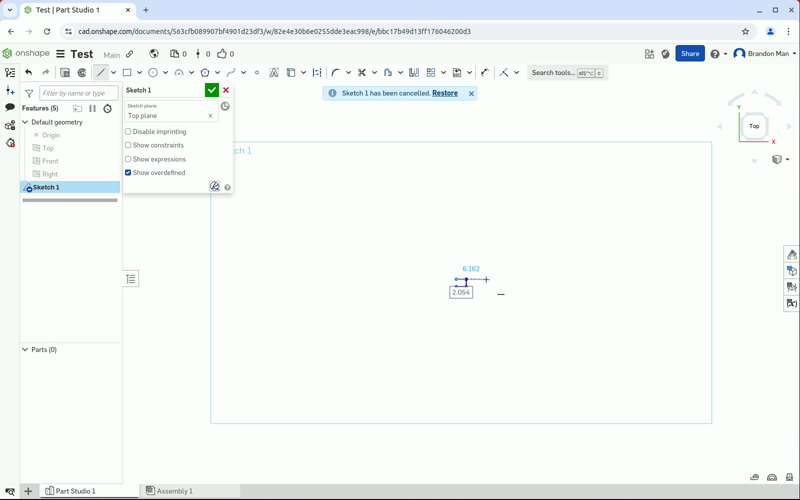
key_down(shift)
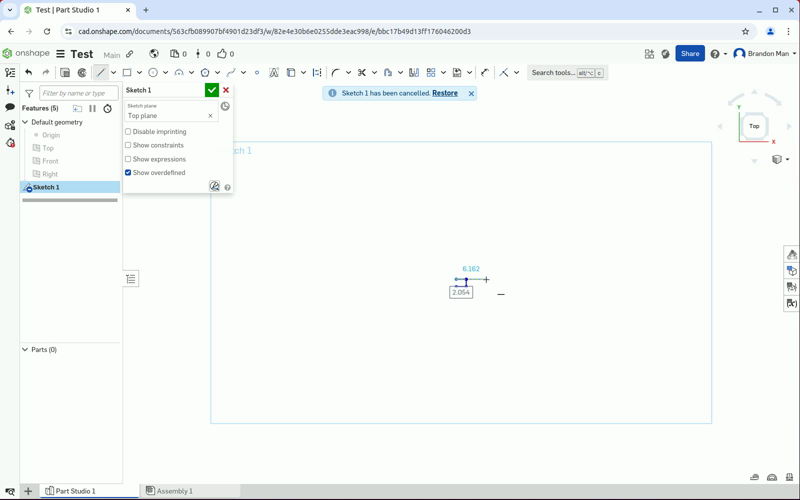
mouse_move(456, 286)
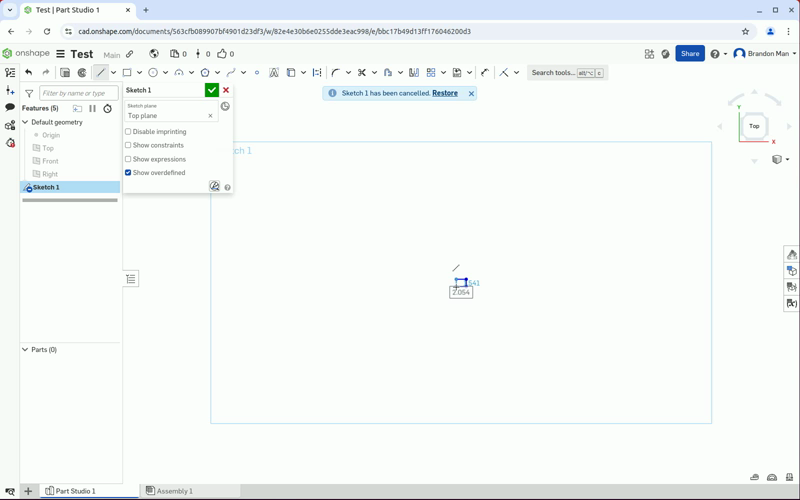
scroll(6)
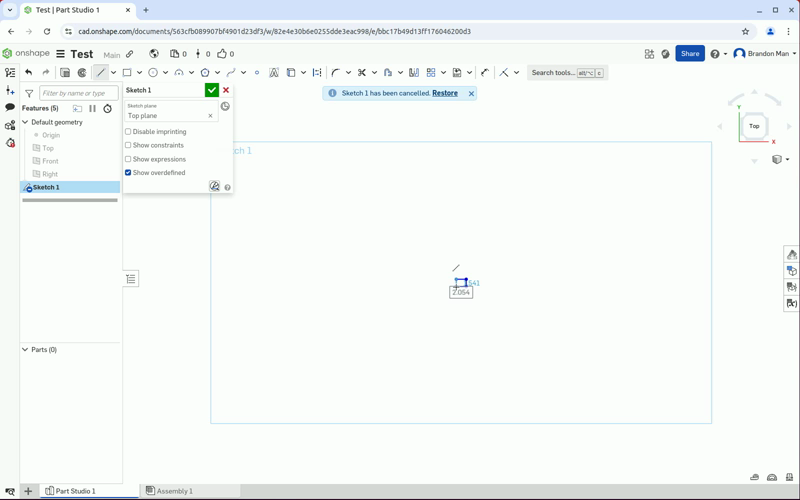
scroll(6)
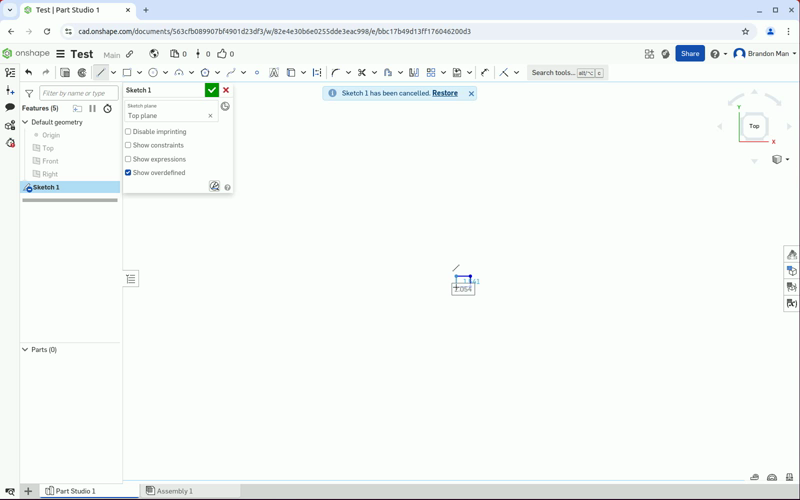
scroll(6)
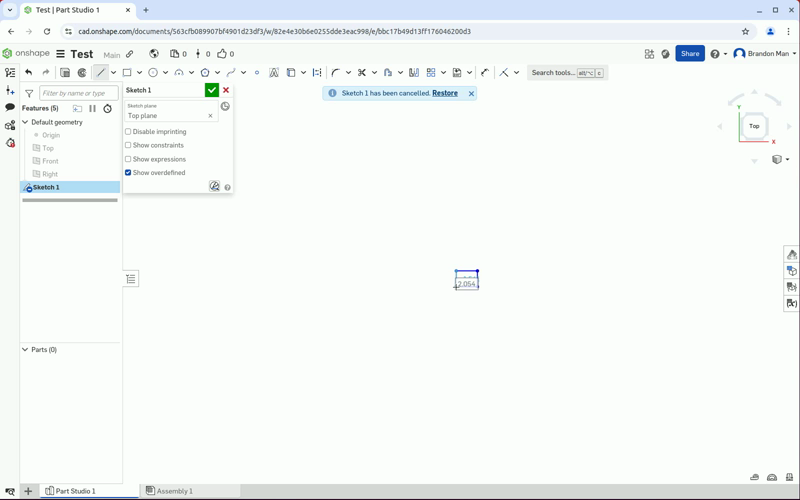
scroll(6)
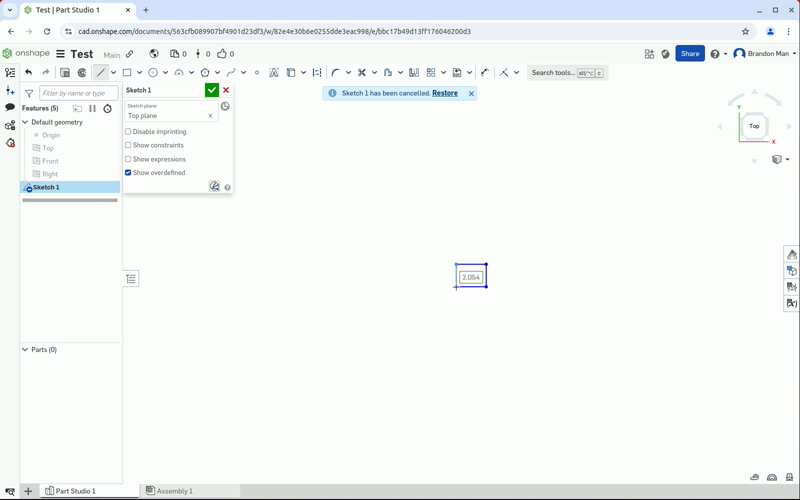
scroll(6)
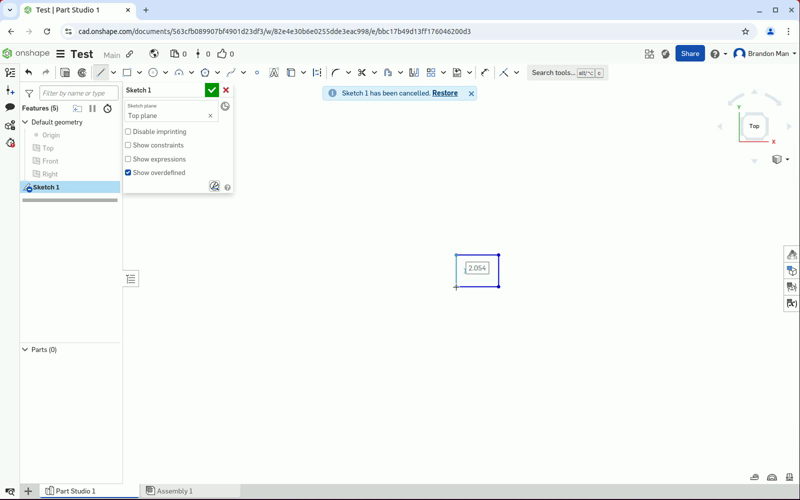
scroll(6)
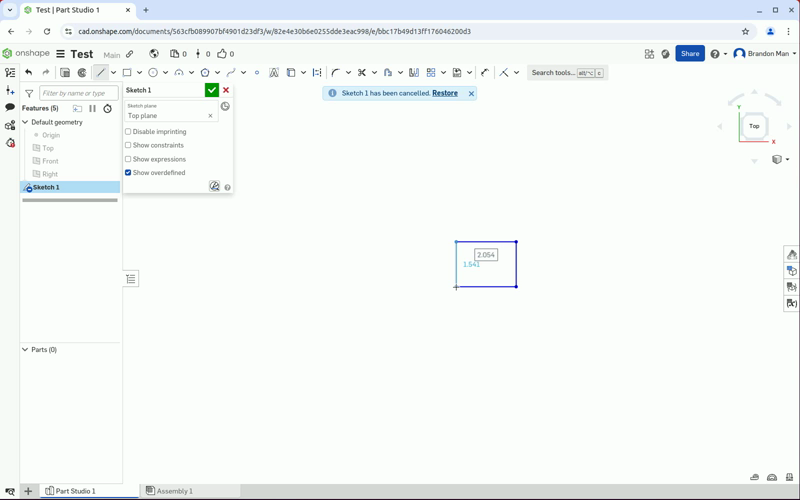
scroll(6)
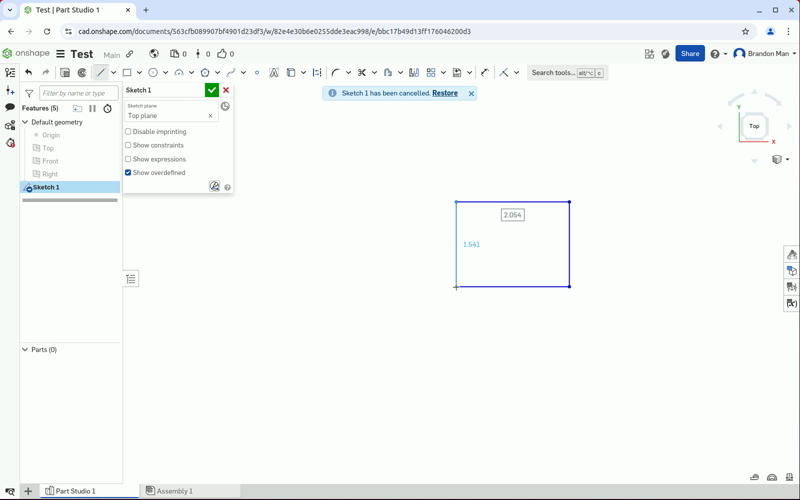
key_up(shift)
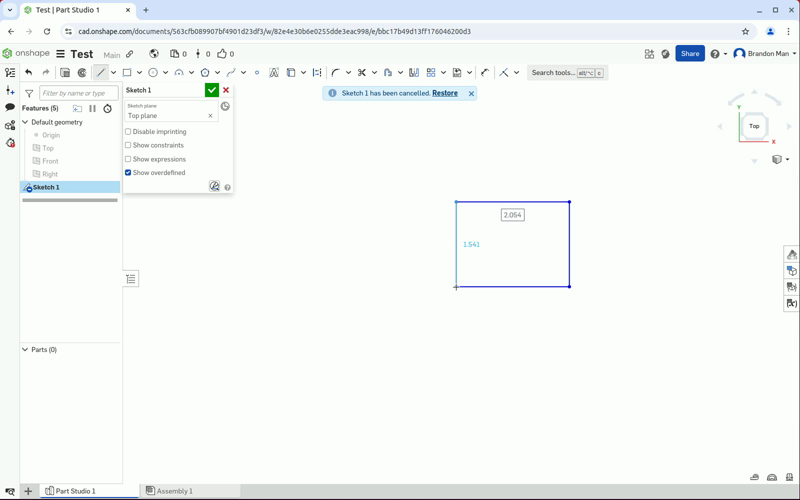
click(456, 286)
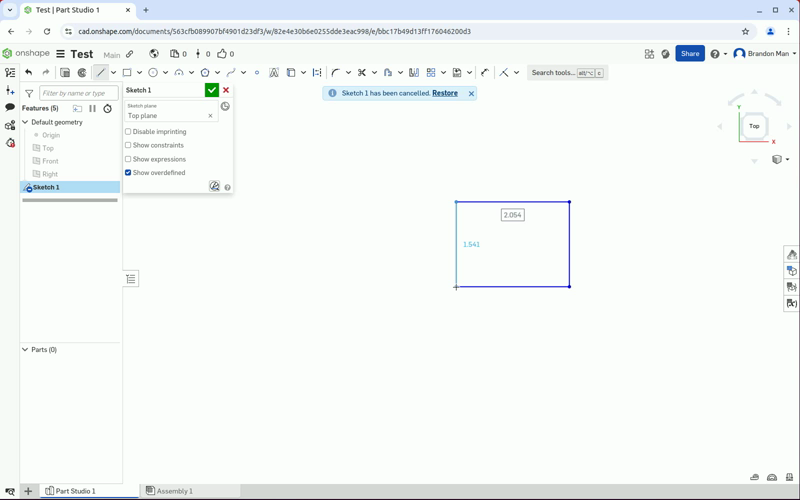
scroll(-6)
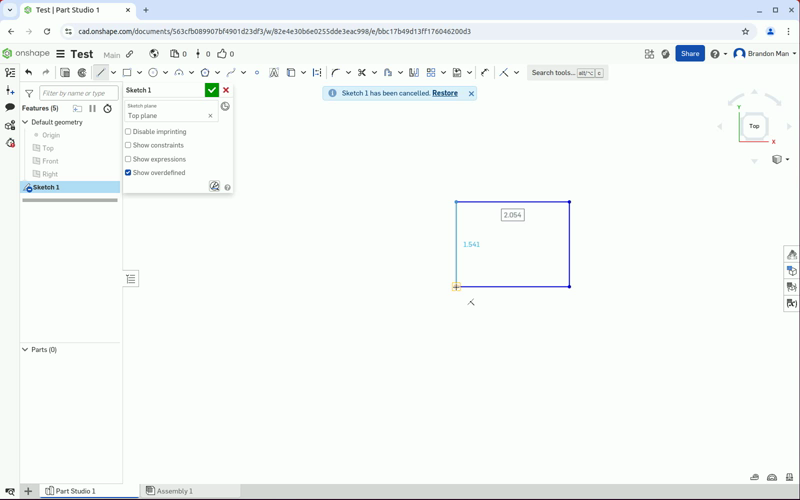
scroll(-6)
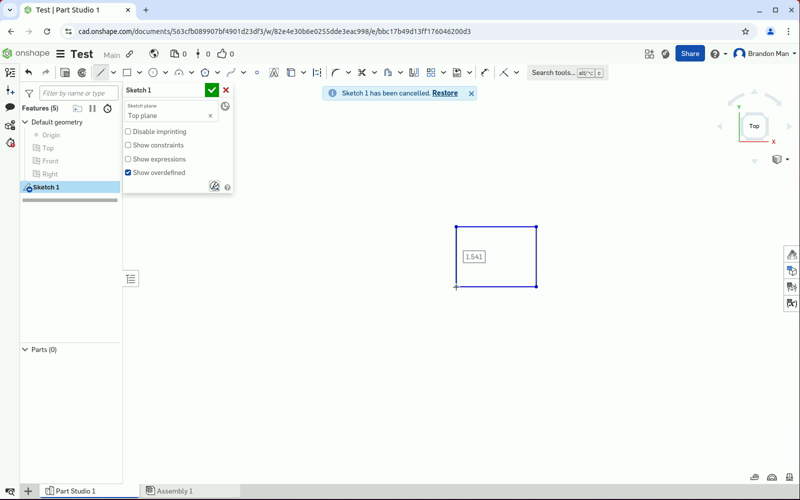
scroll(-6)
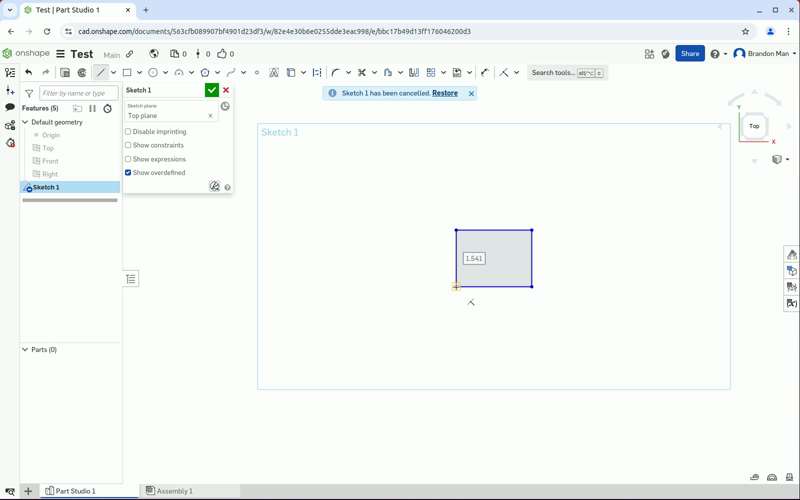
scroll(-6)
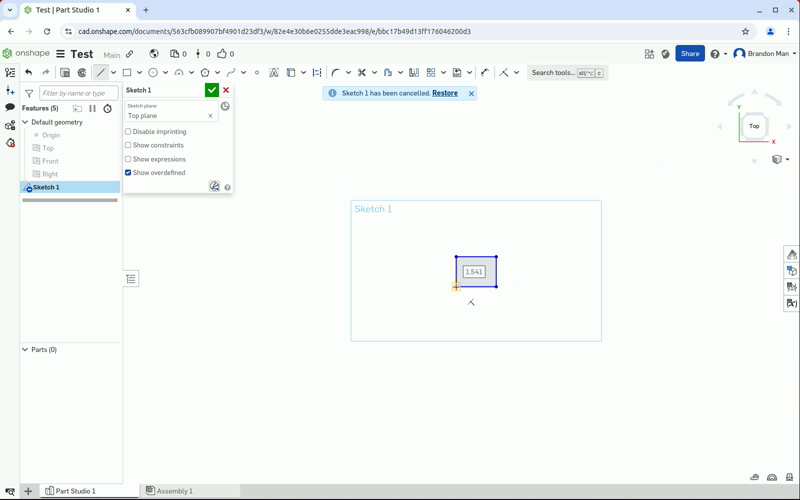
scroll(-6)
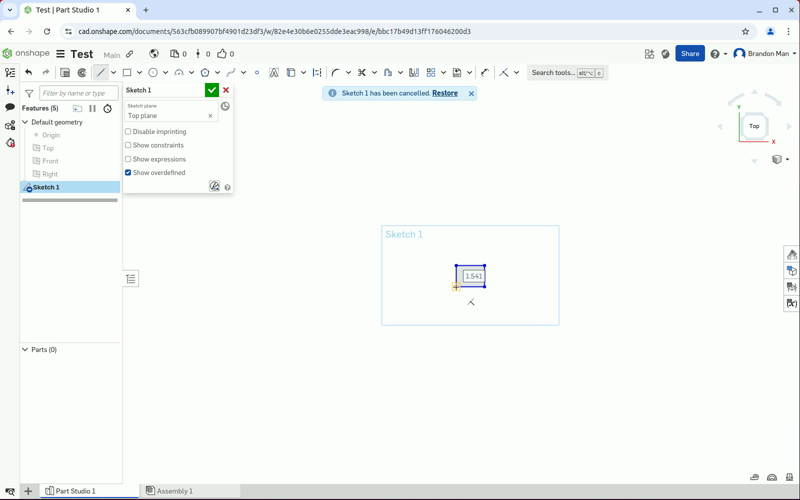
scroll(-6)
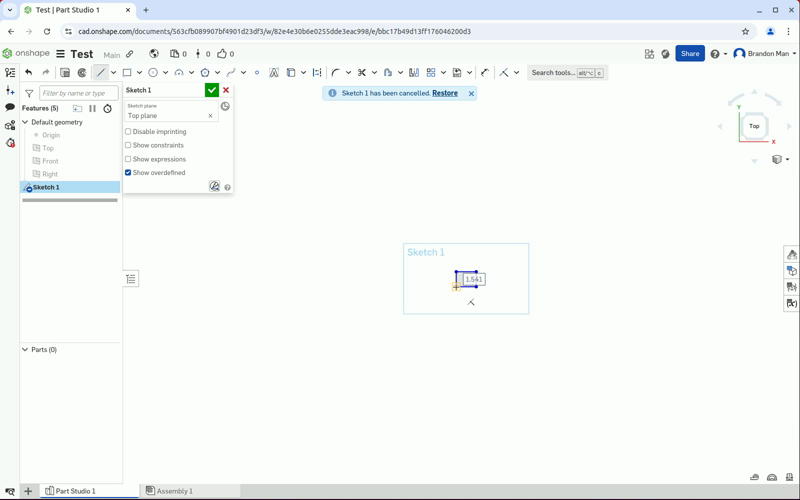
scroll(-6)
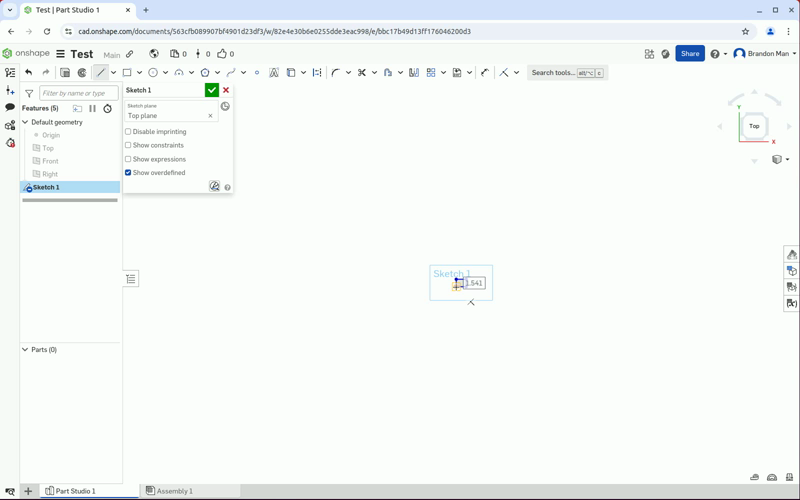
key(esc)
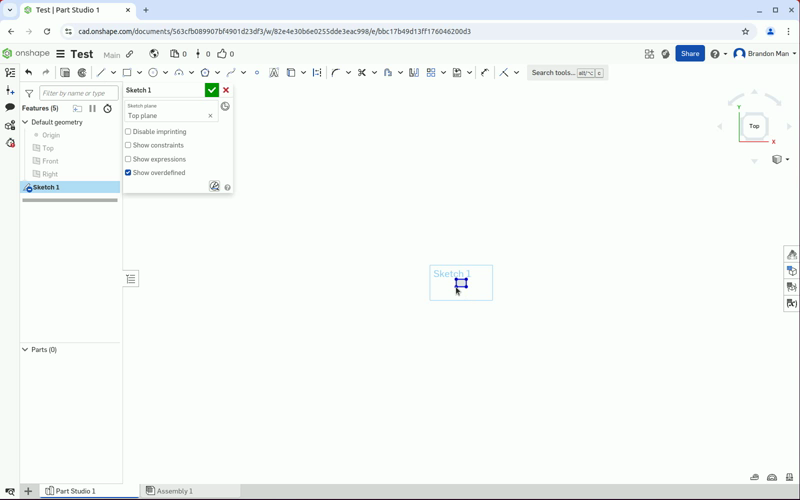
key(l)
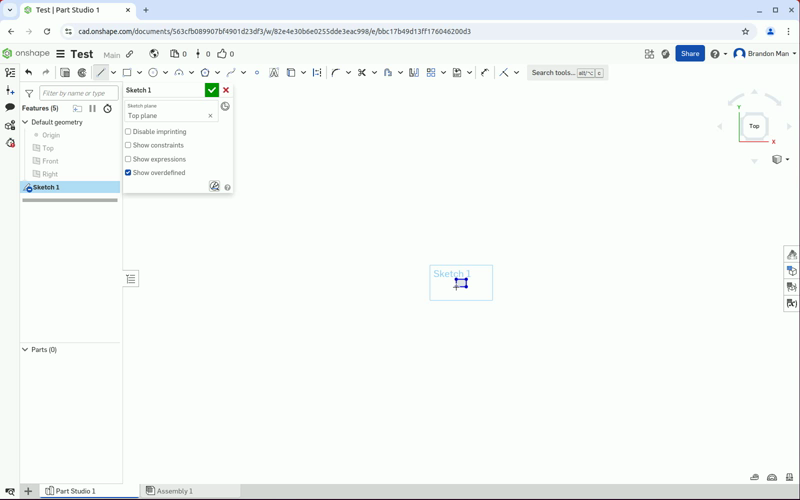
key_down(shift)
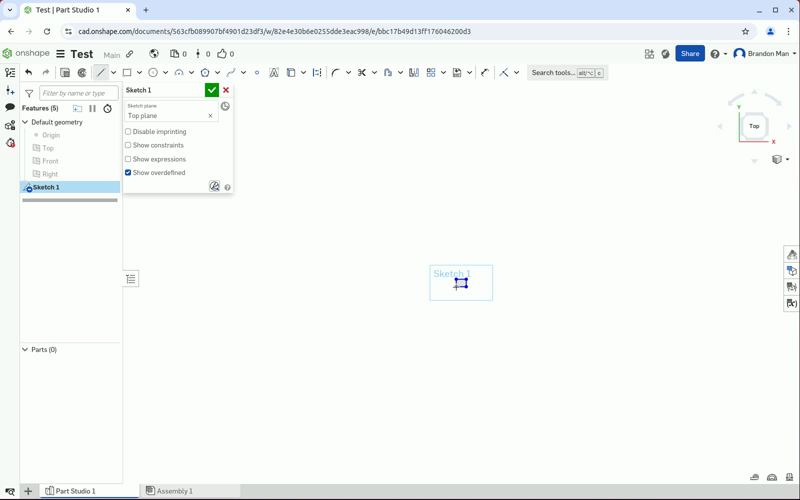
mouse_move(456, 285)
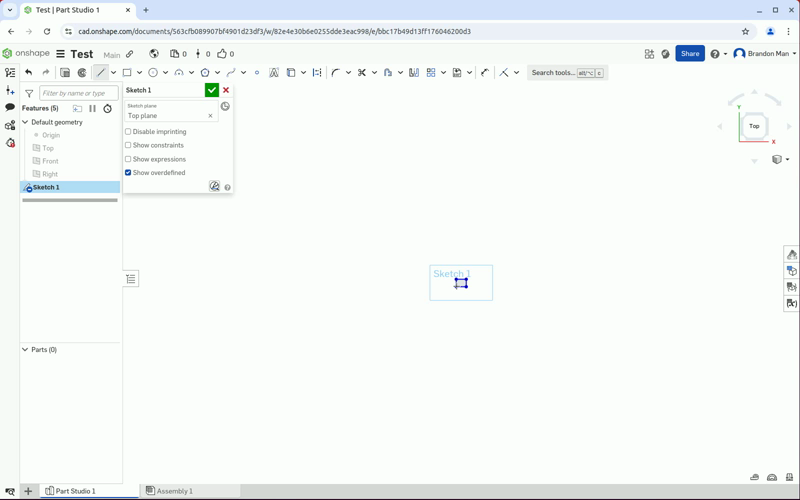
scroll(6)
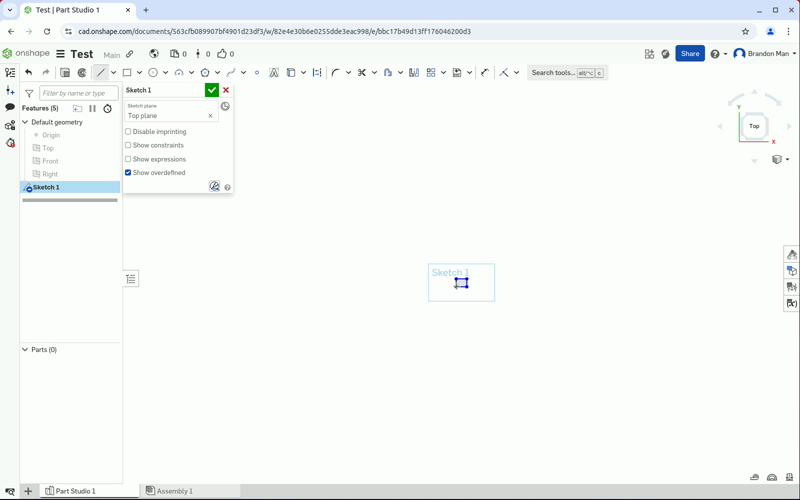
scroll(6)
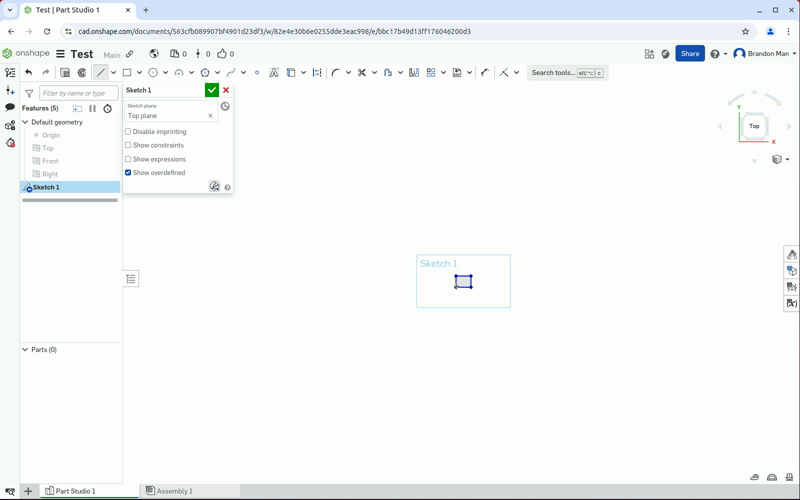
scroll(6)
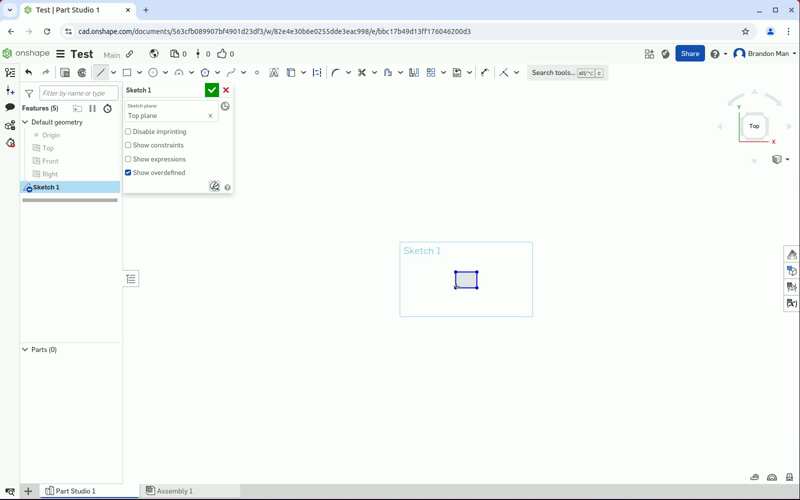
scroll(6)
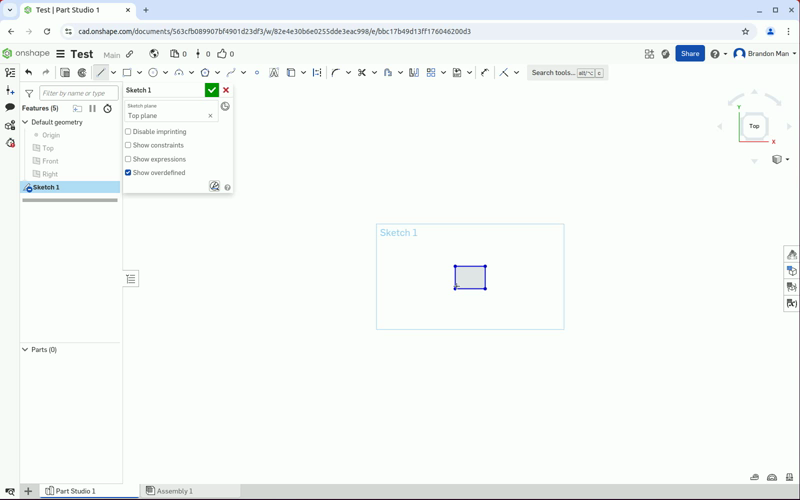
scroll(6)
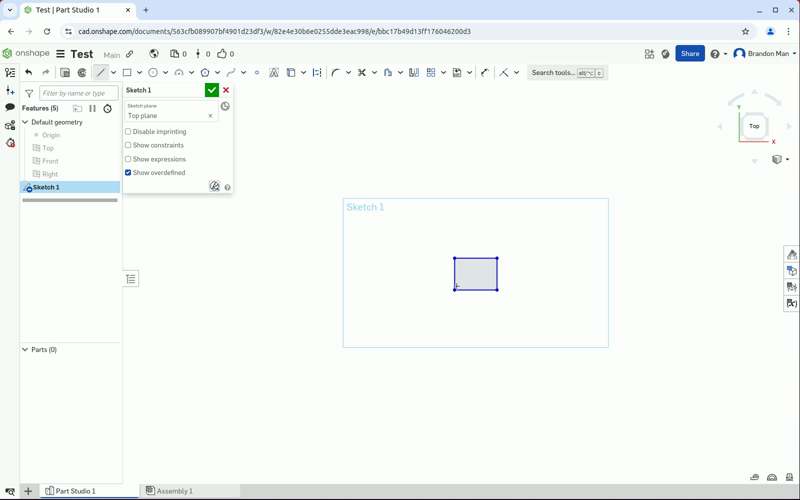
scroll(6)
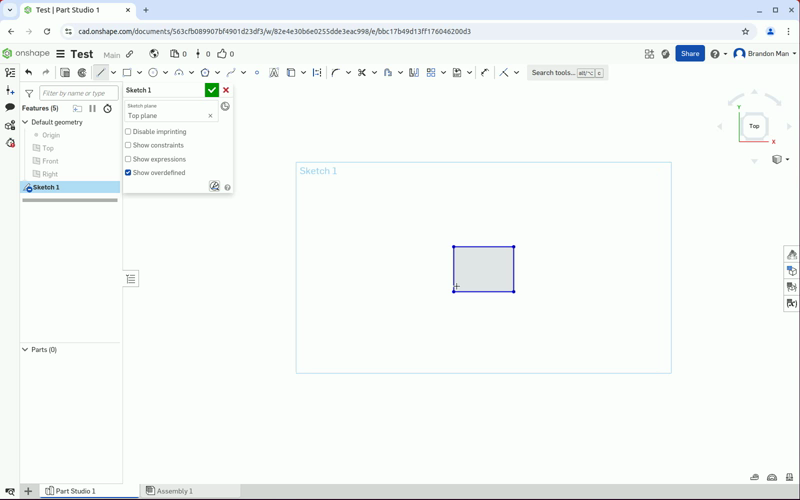
scroll(6)
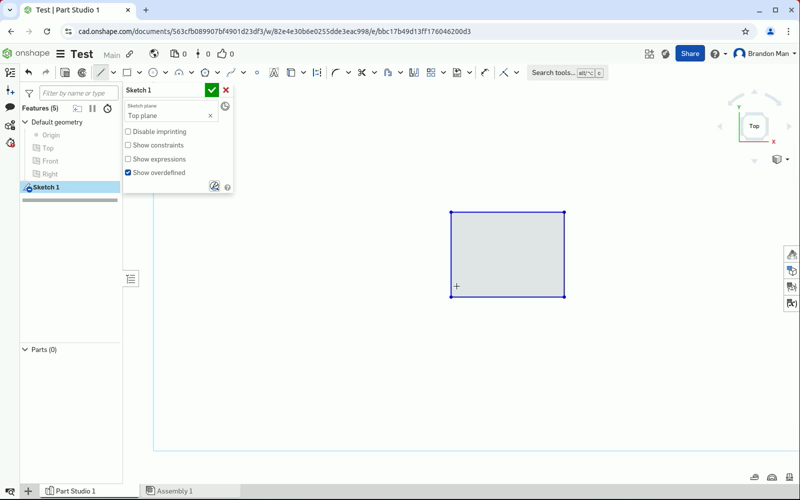
click(456, 285)
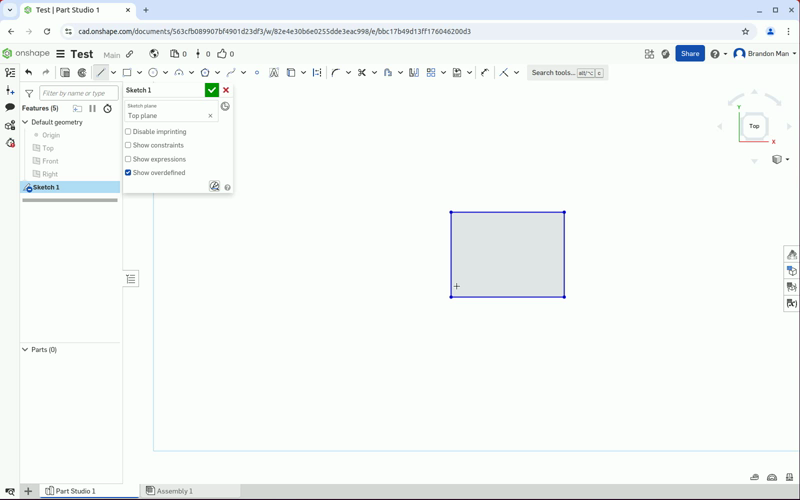
scroll(-6)
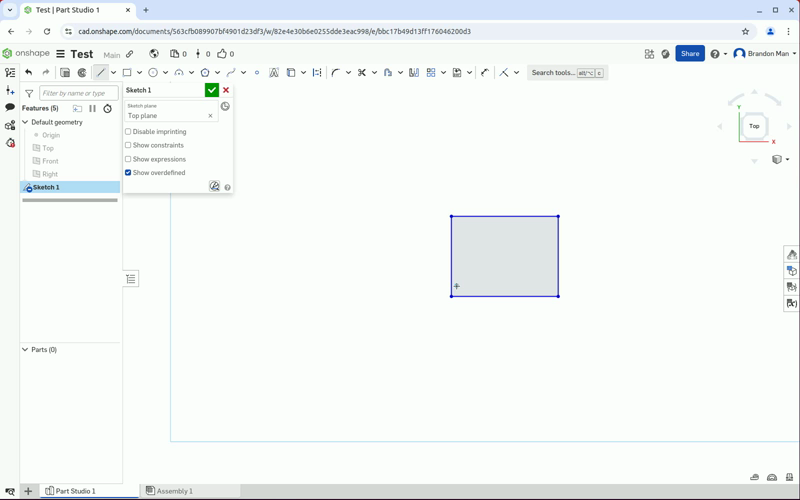
scroll(-6)
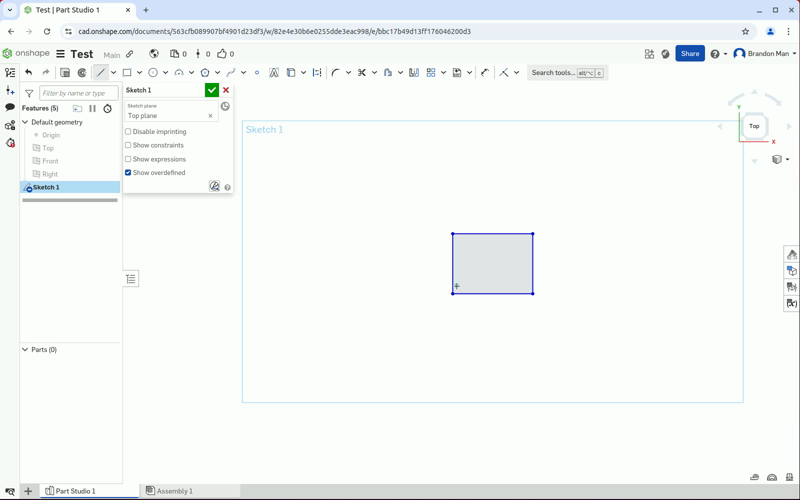
scroll(-6)
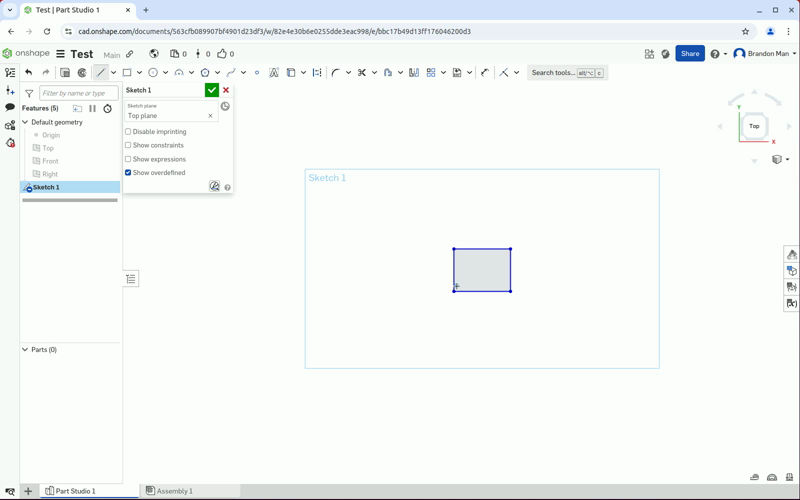
scroll(-6)
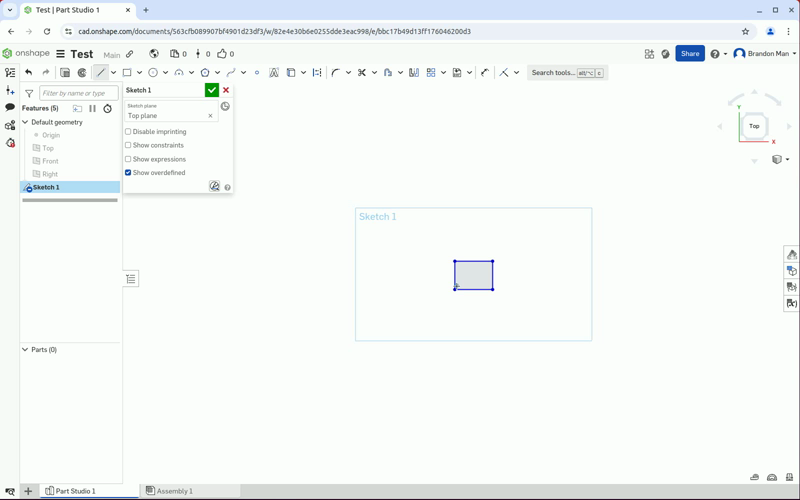
scroll(-6)
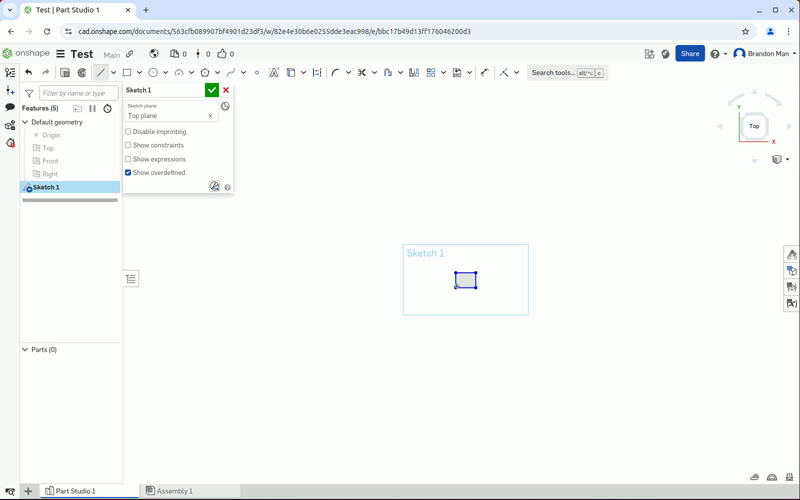
scroll(-6)
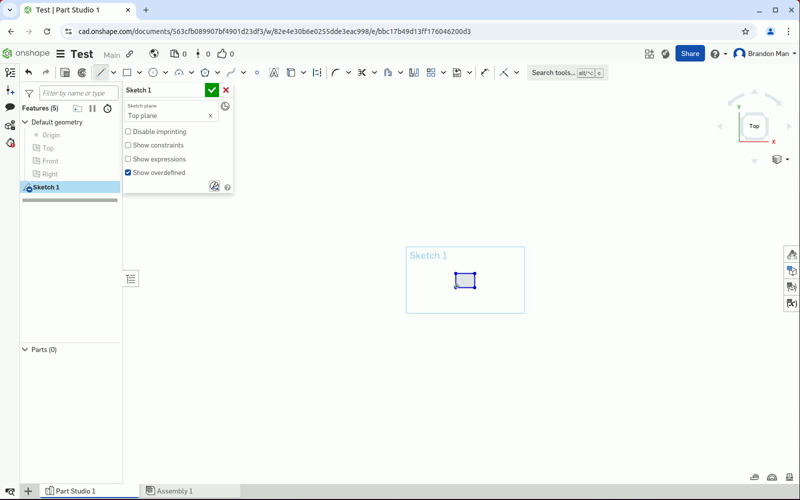
scroll(-6)
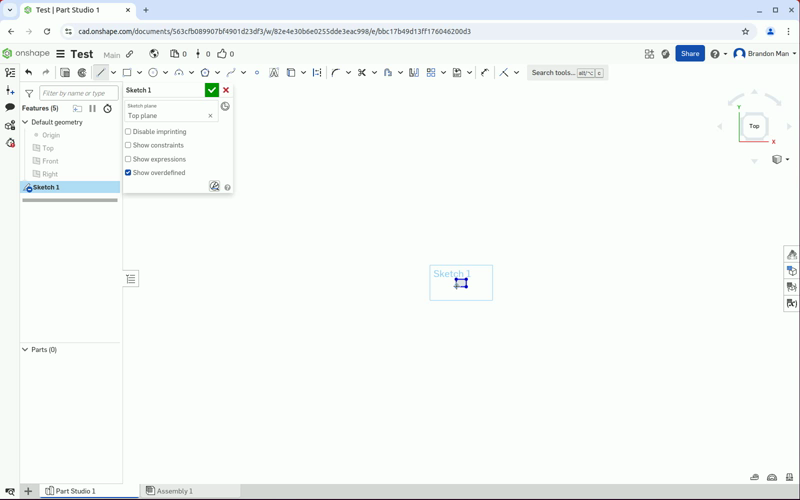
key_up(shift)
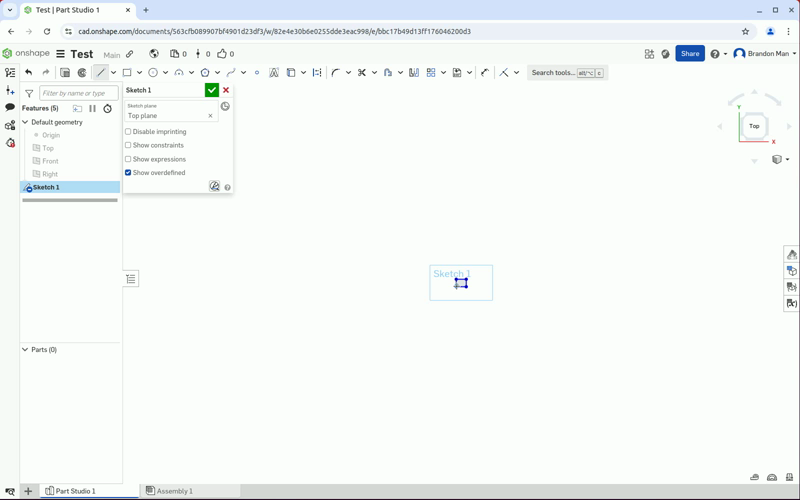
key_down(shift)
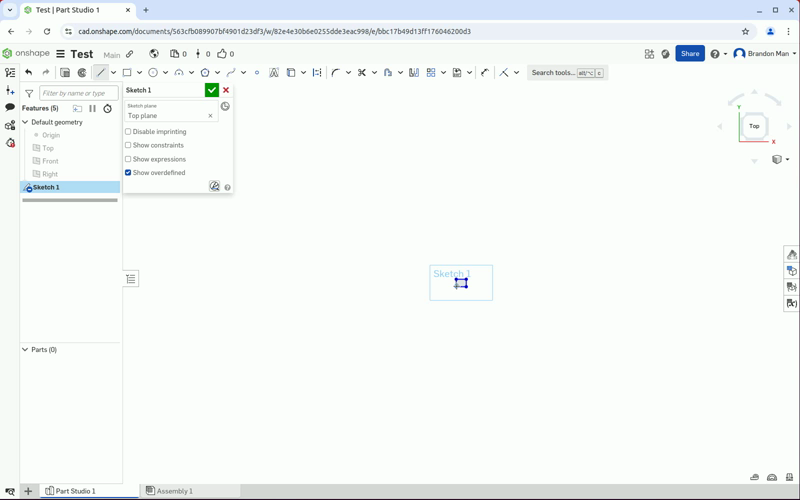
mouse_move(486, 285)
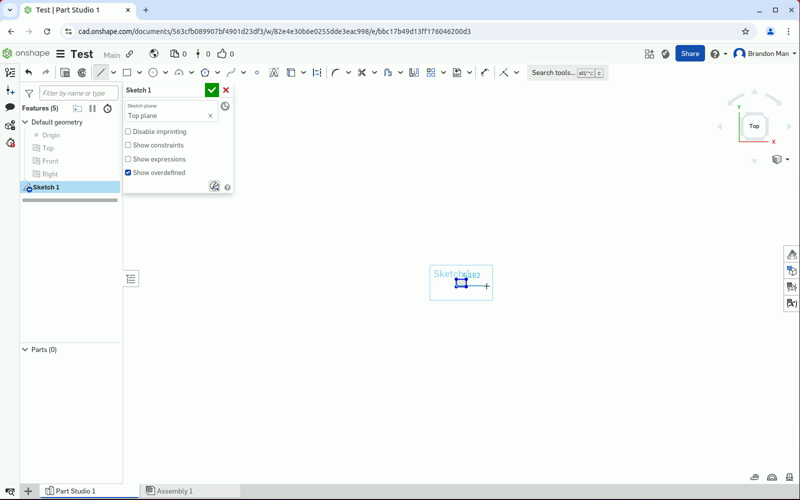
mouse_move(465, 285)
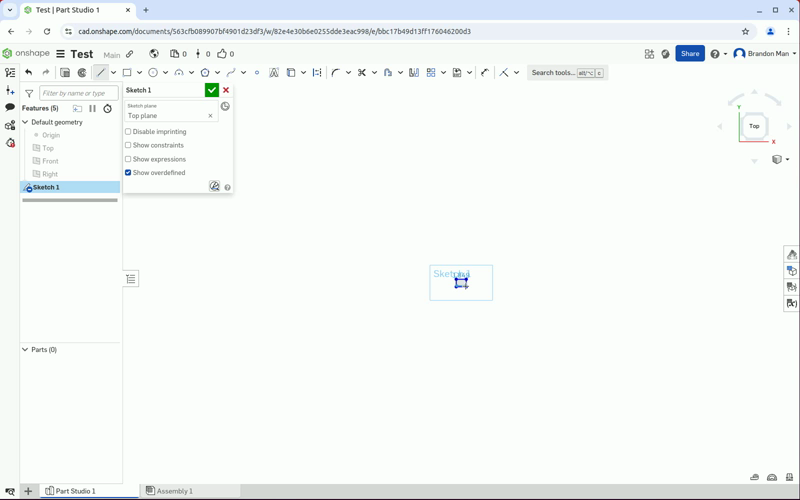
scroll(6)
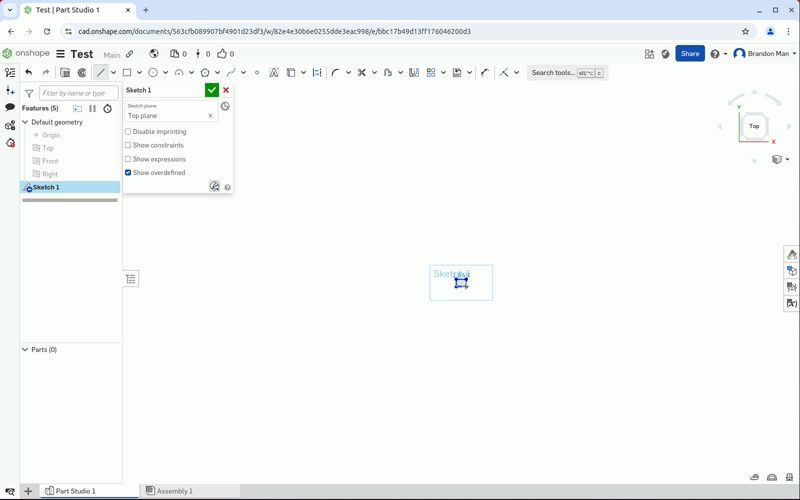
scroll(6)
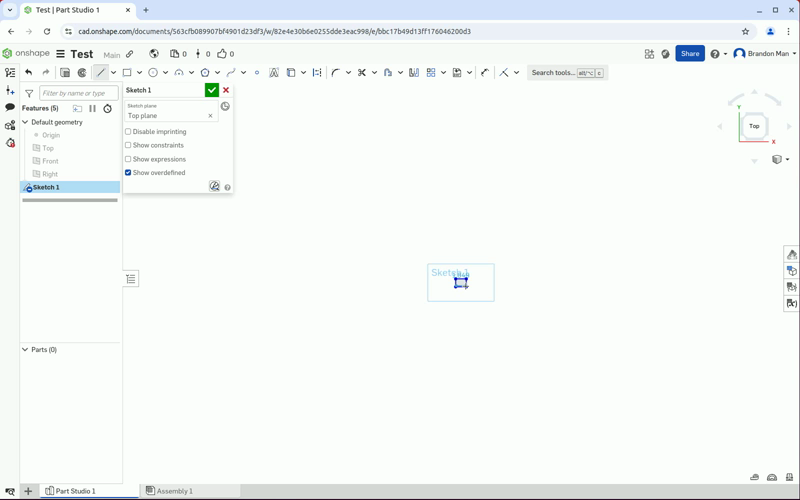
scroll(6)
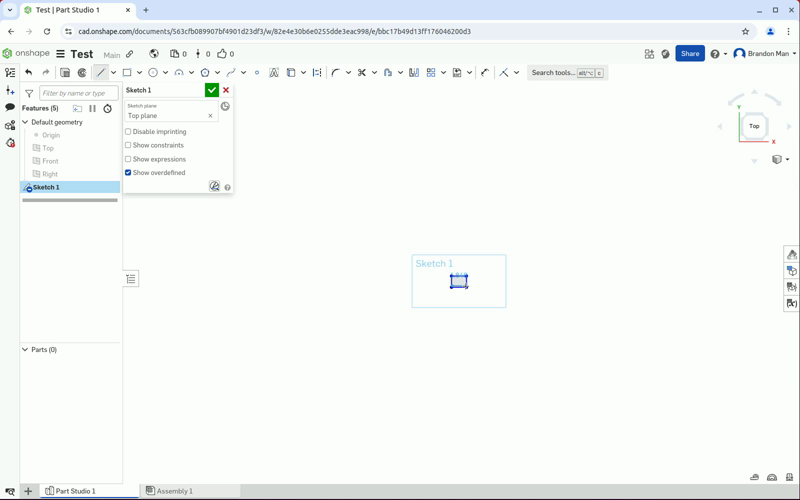
scroll(6)
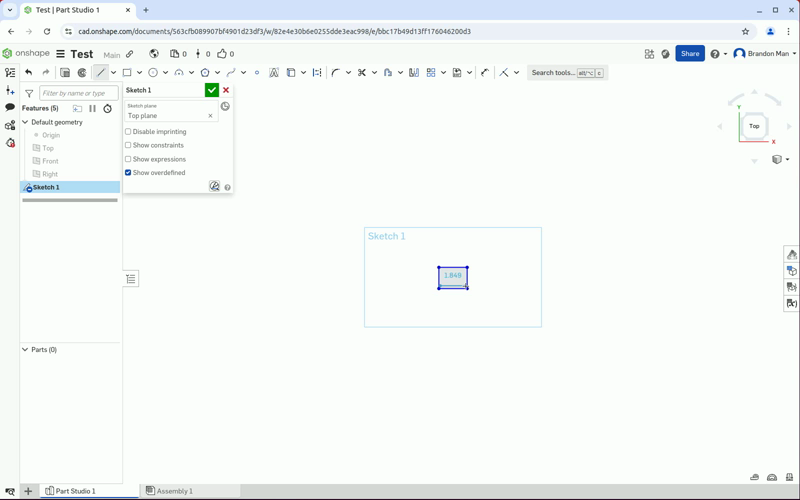
scroll(6)
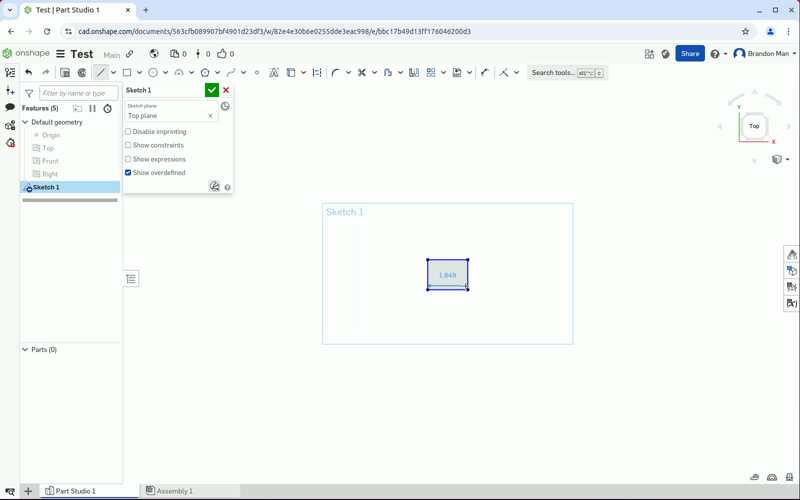
scroll(6)
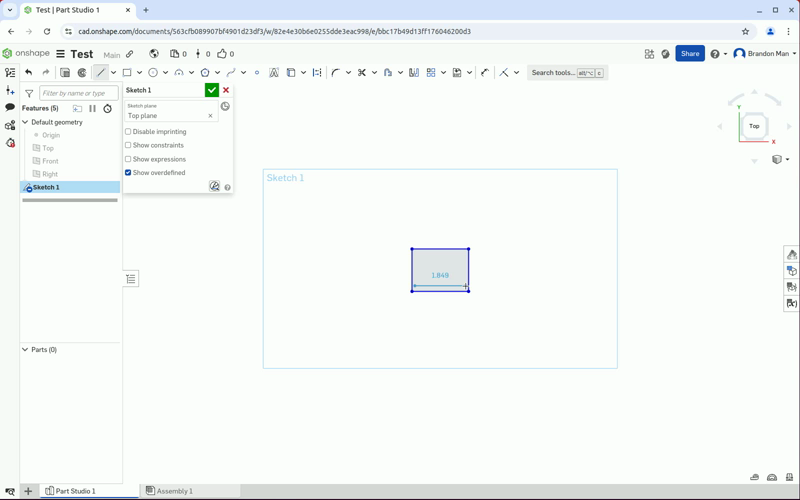
scroll(6)
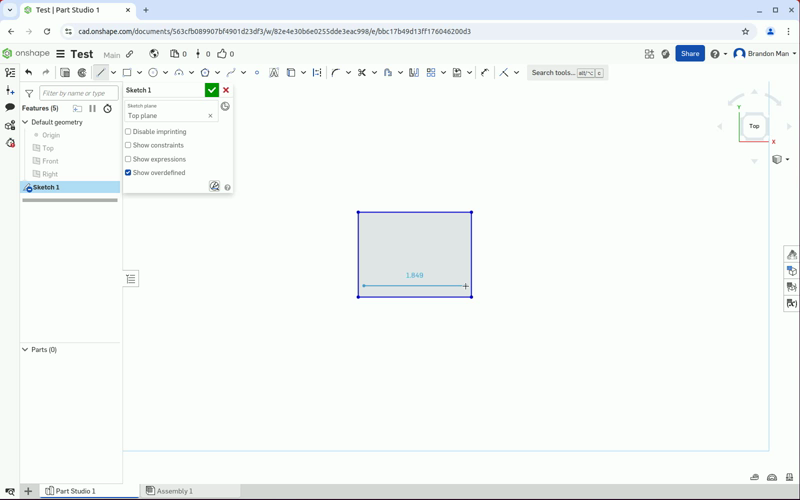
click(465, 285)
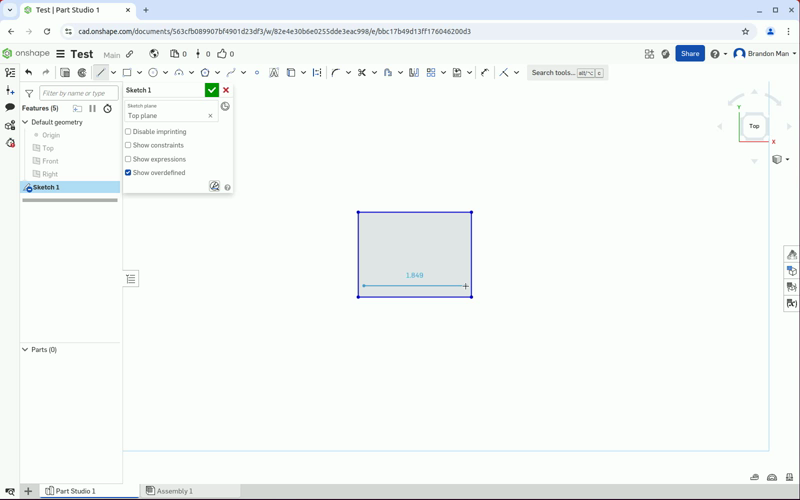
scroll(-6)
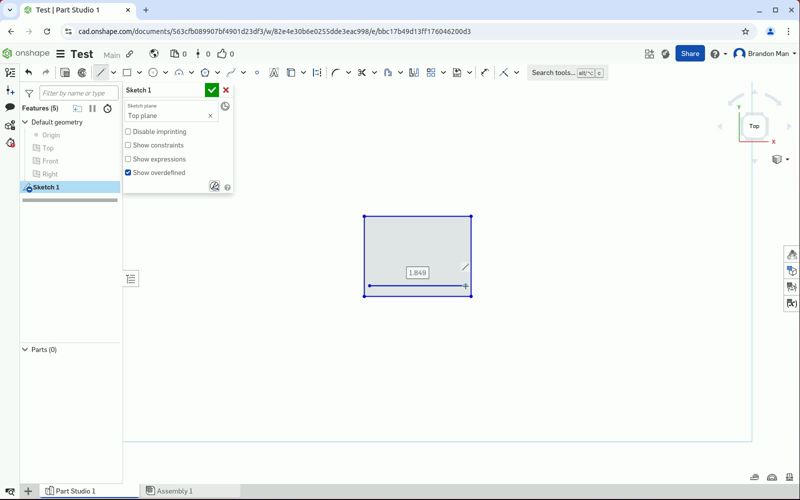
scroll(-6)
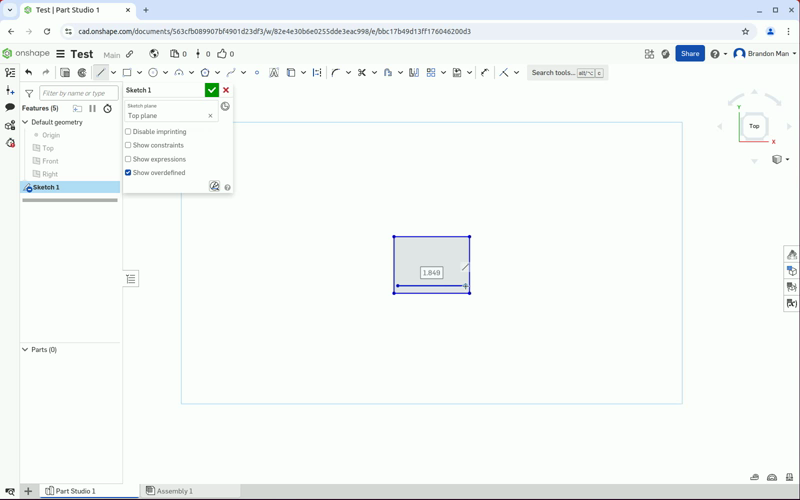
scroll(-6)
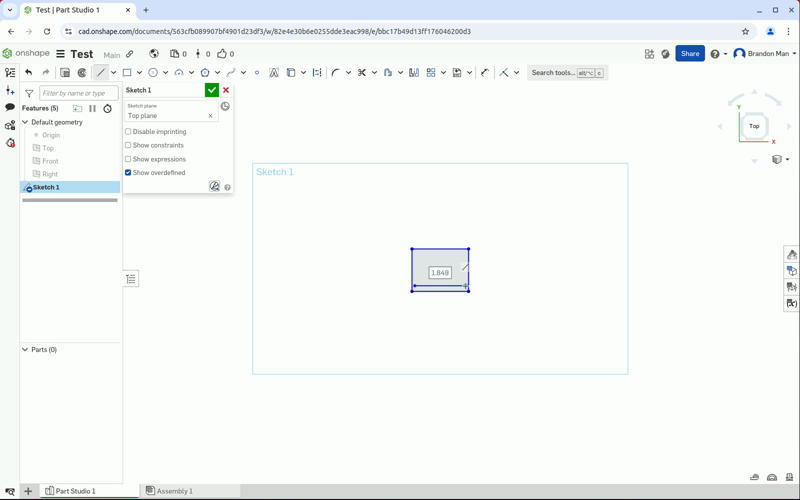
scroll(-6)
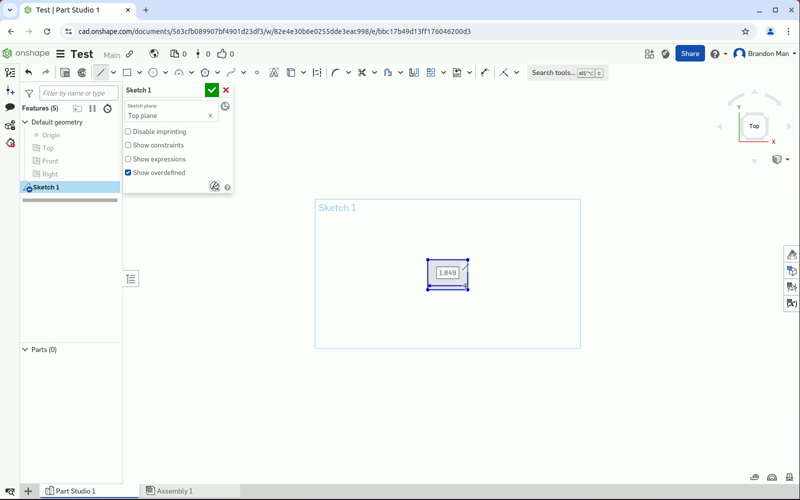
scroll(-6)
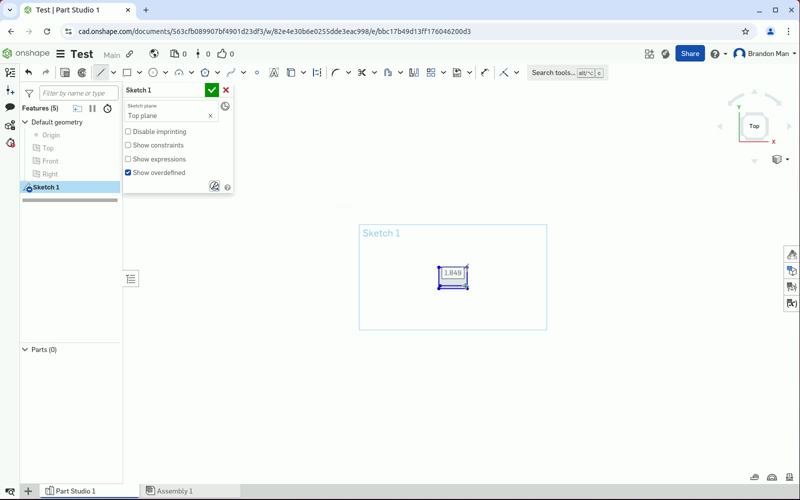
scroll(-6)
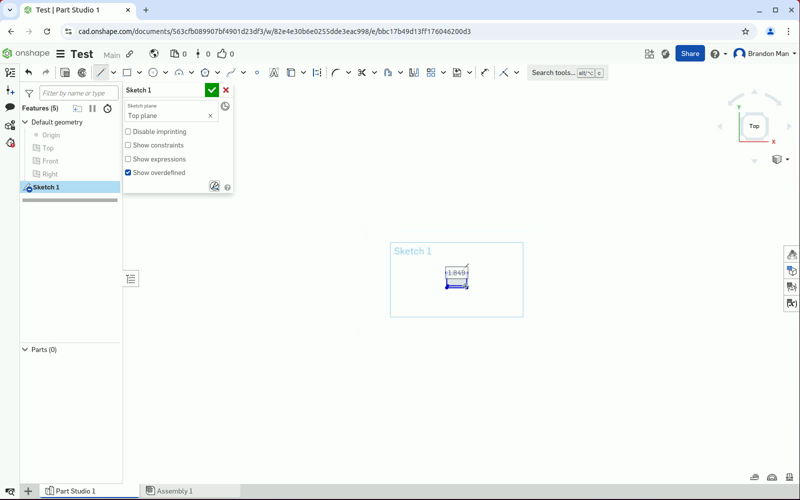
scroll(-6)
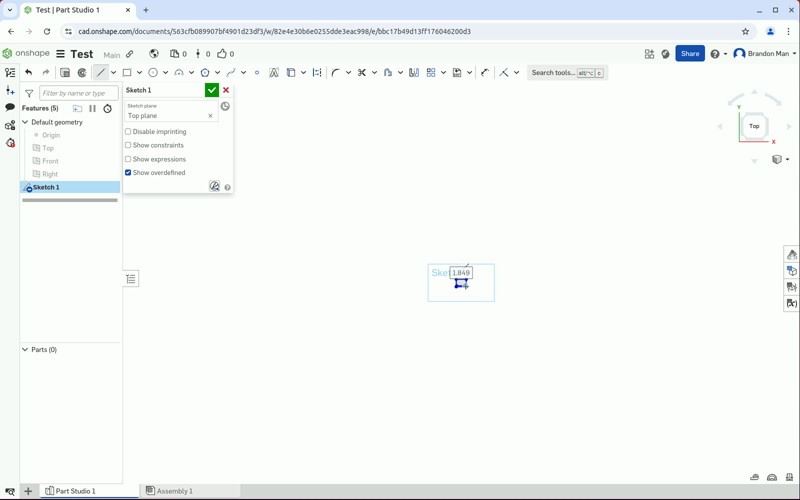
key_up(shift)
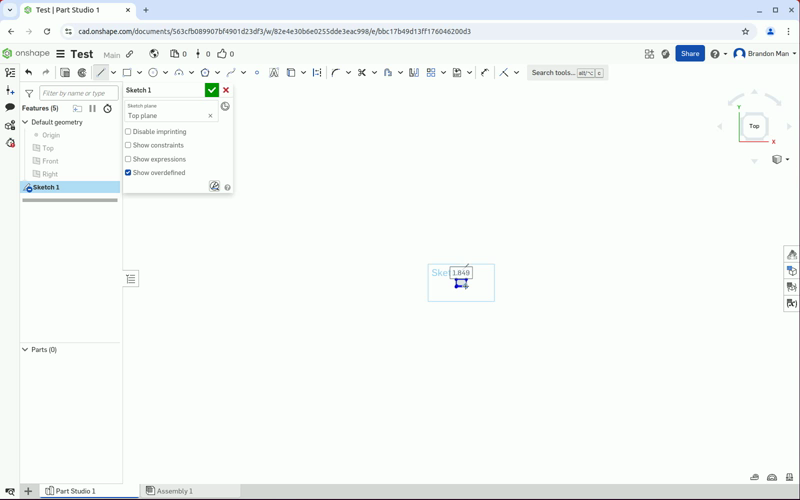
key_down(shift)
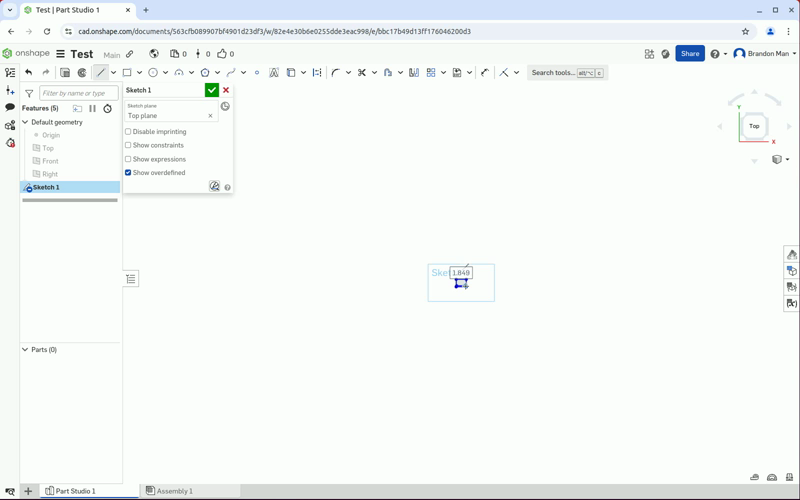
mouse_move(495, 285)
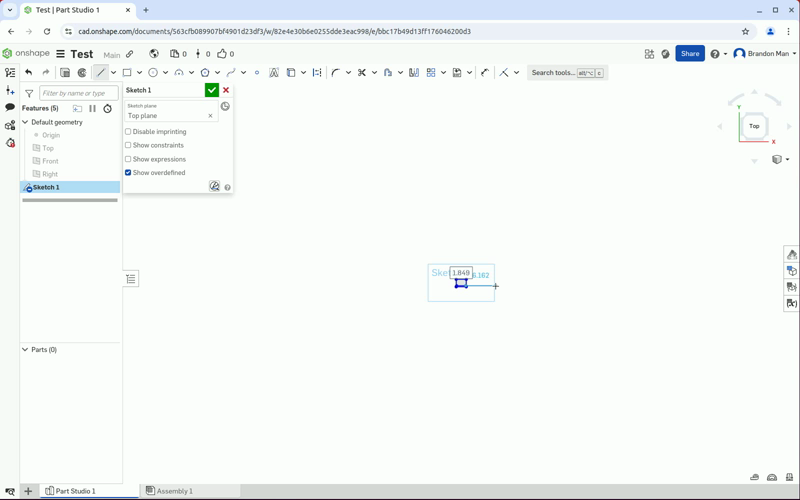
mouse_move(465, 279)
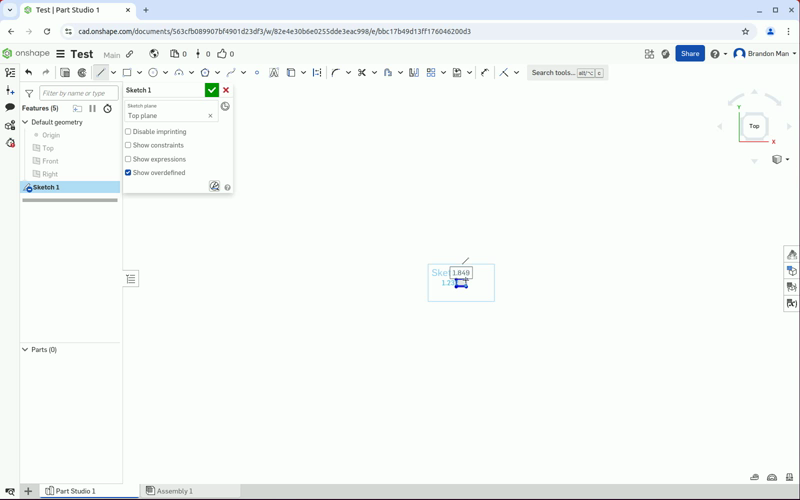
scroll(6)
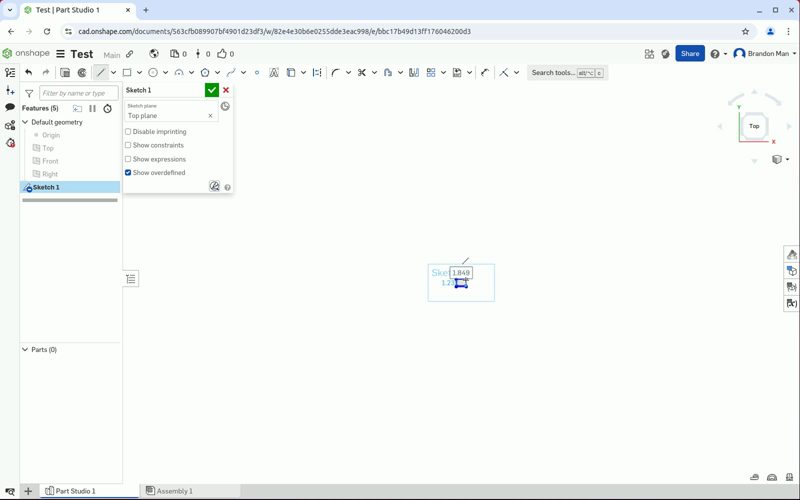
scroll(6)
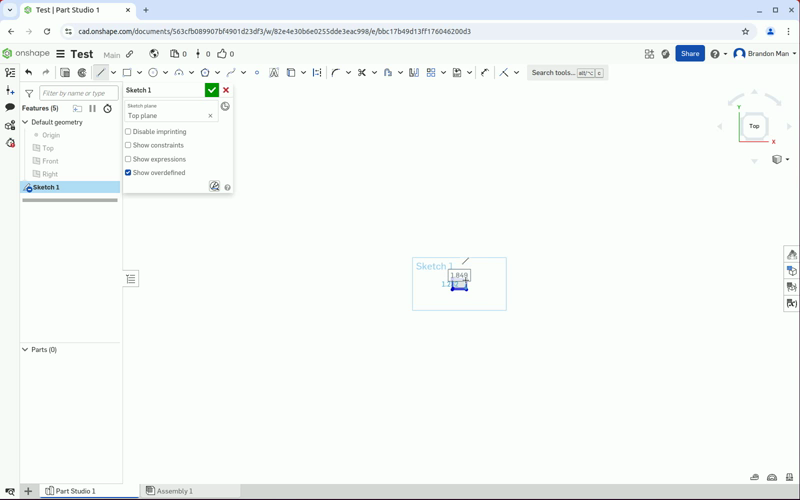
scroll(6)
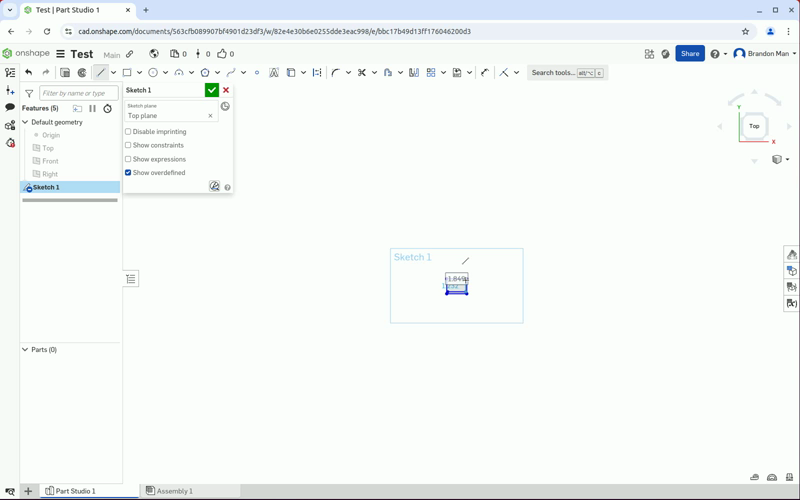
scroll(6)
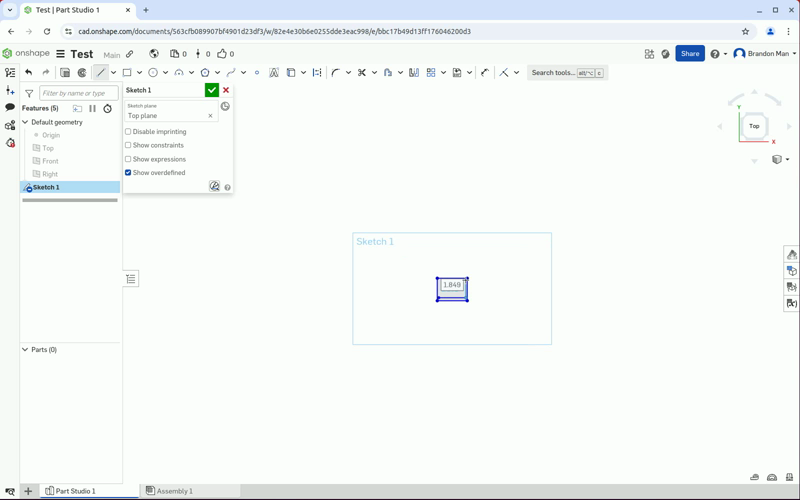
scroll(6)
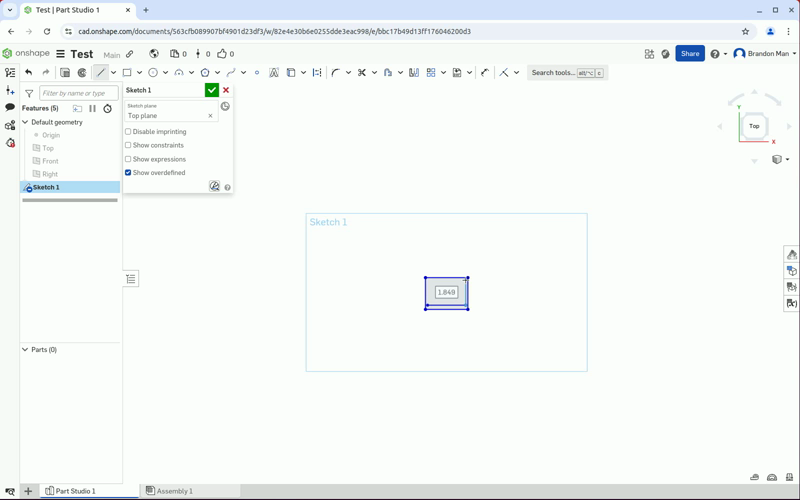
scroll(6)
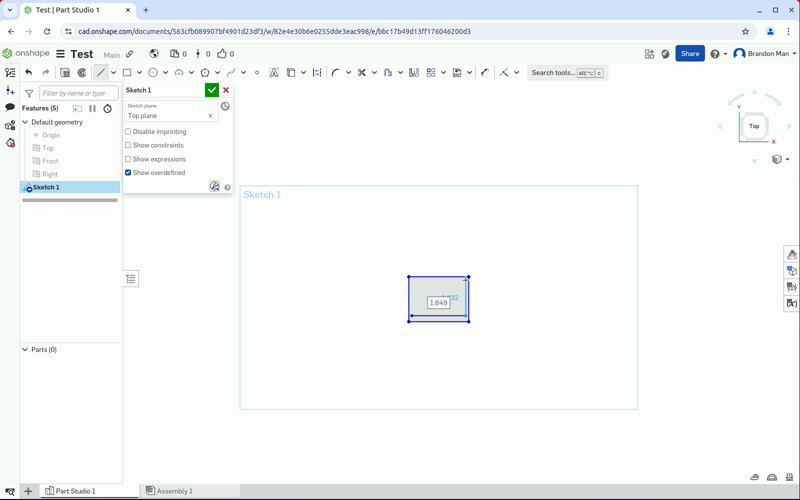
scroll(6)
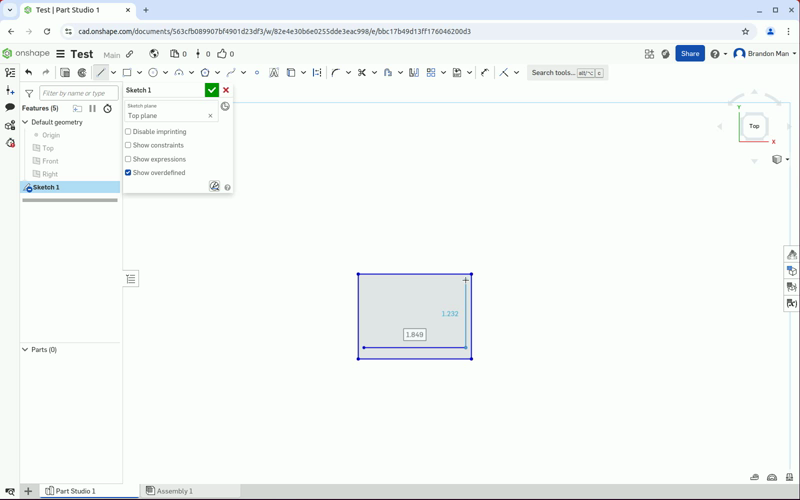
click(465, 279)
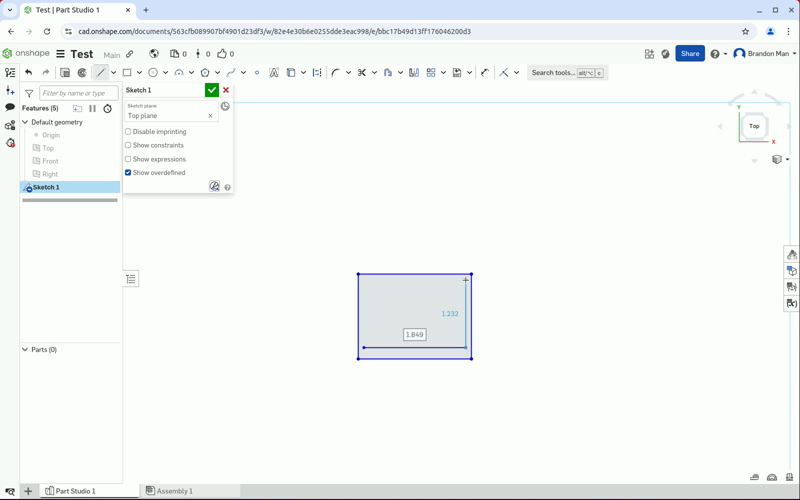
scroll(-6)
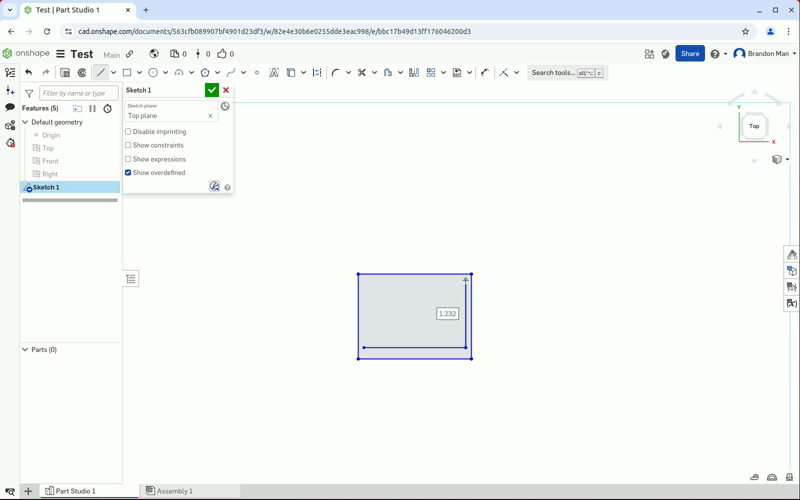
scroll(-6)
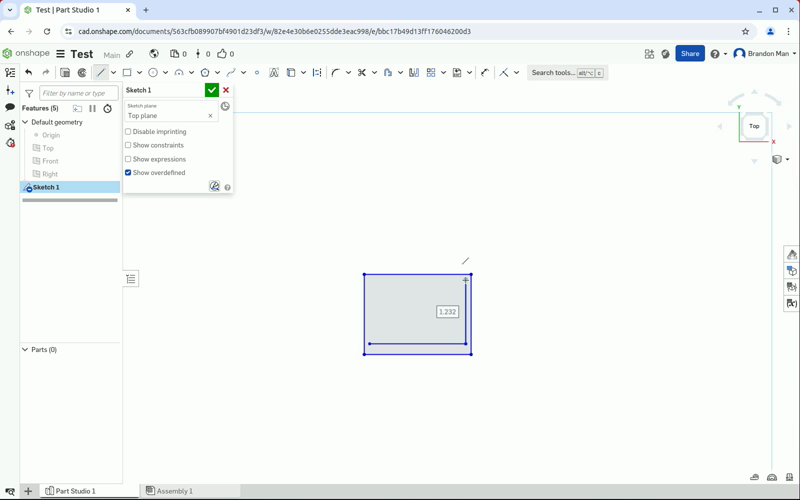
scroll(-6)
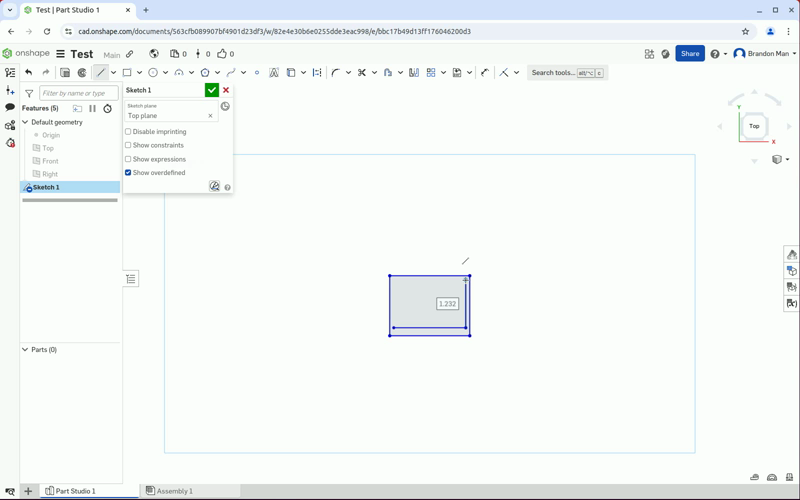
scroll(-6)
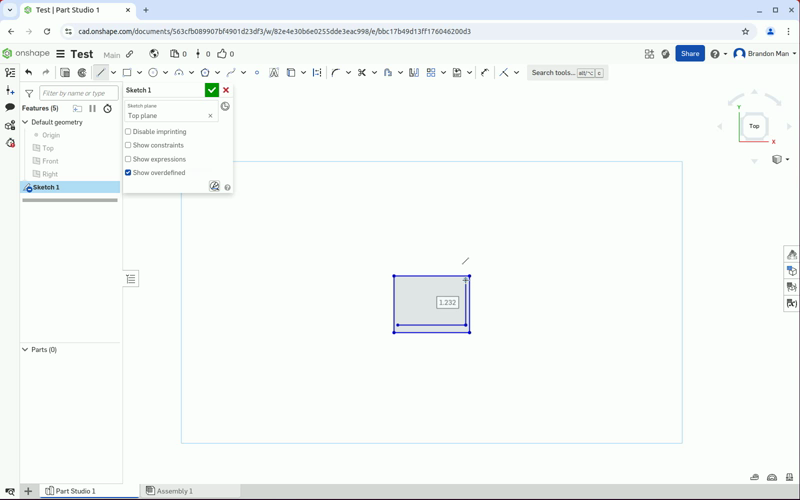
scroll(-6)
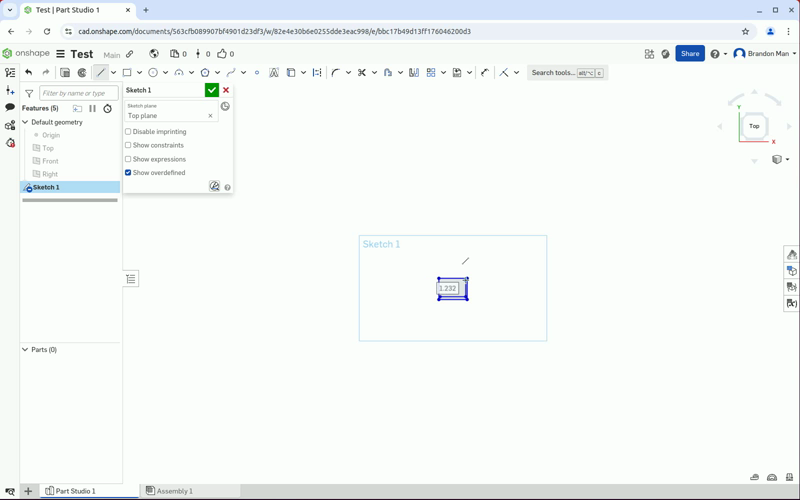
scroll(-6)
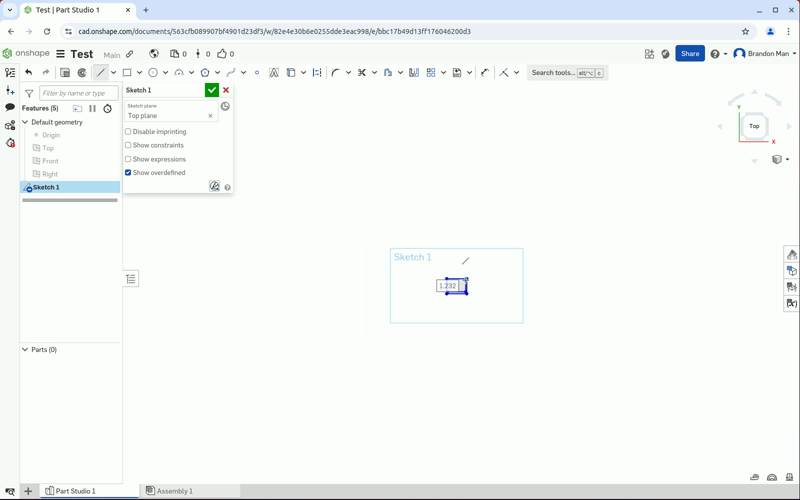
scroll(-6)
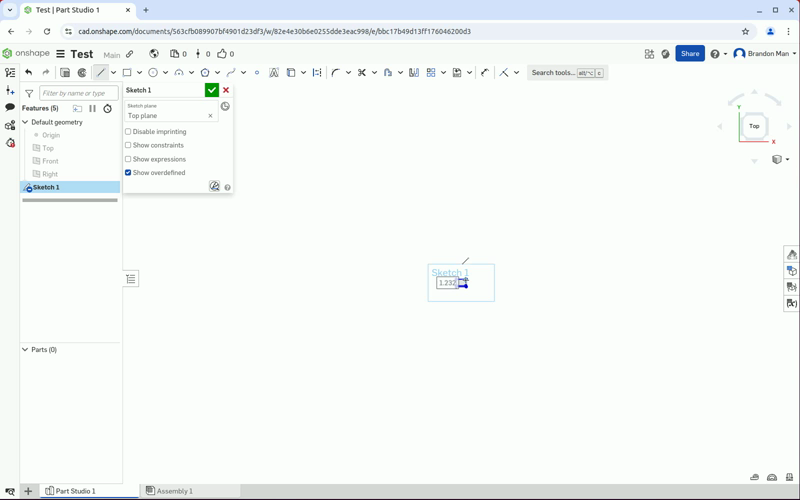
key_up(shift)
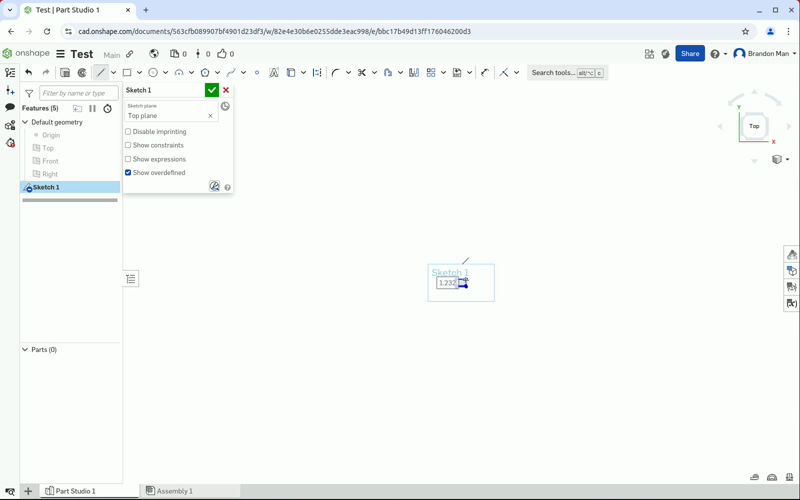
key_down(shift)
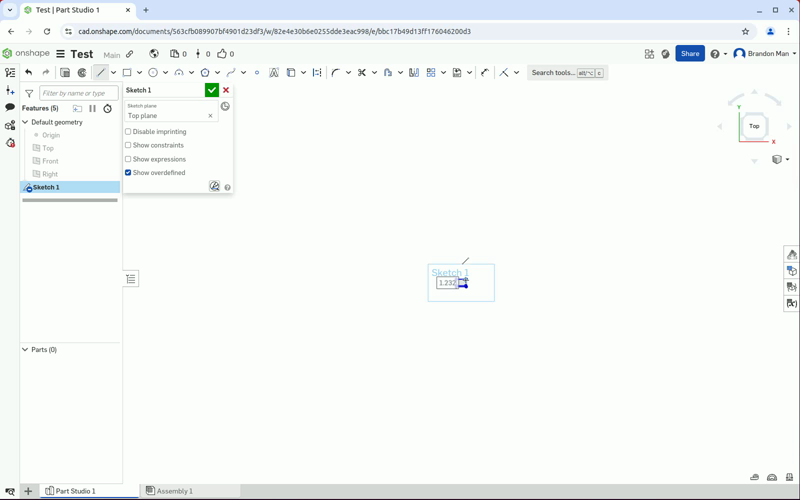
mouse_move(495, 279)
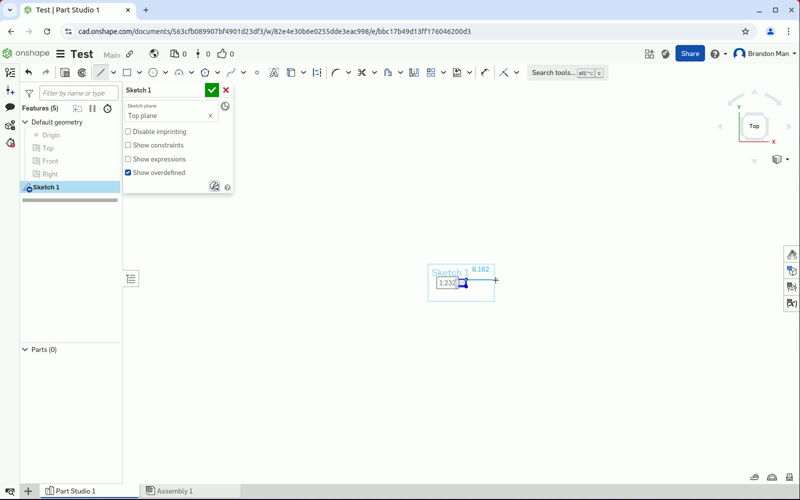
mouse_move(456, 279)
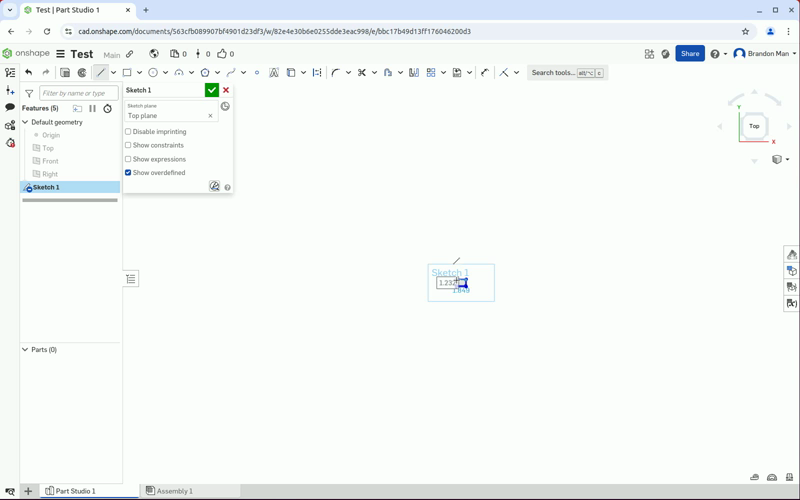
scroll(6)
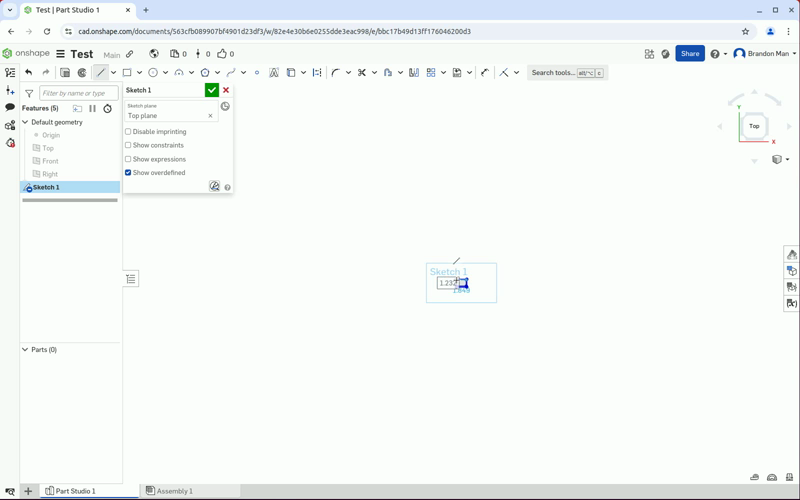
scroll(6)
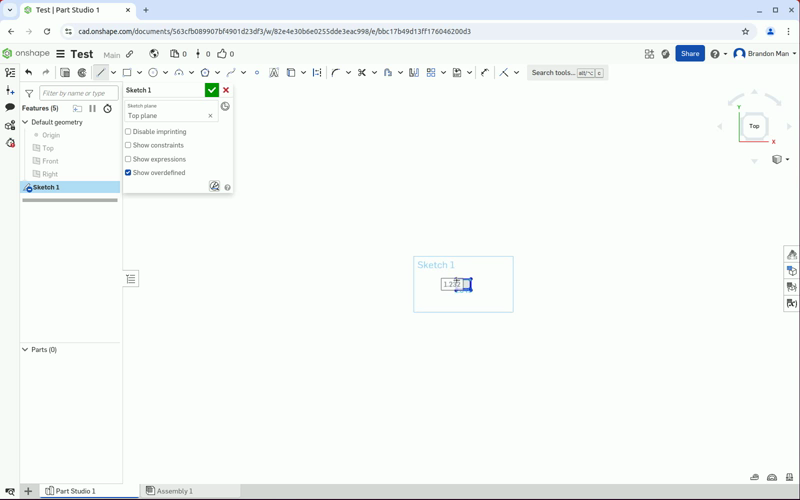
scroll(6)
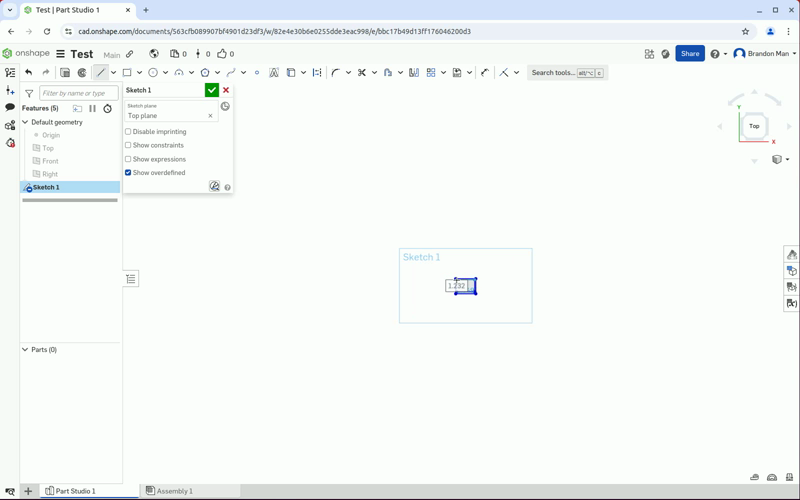
scroll(6)
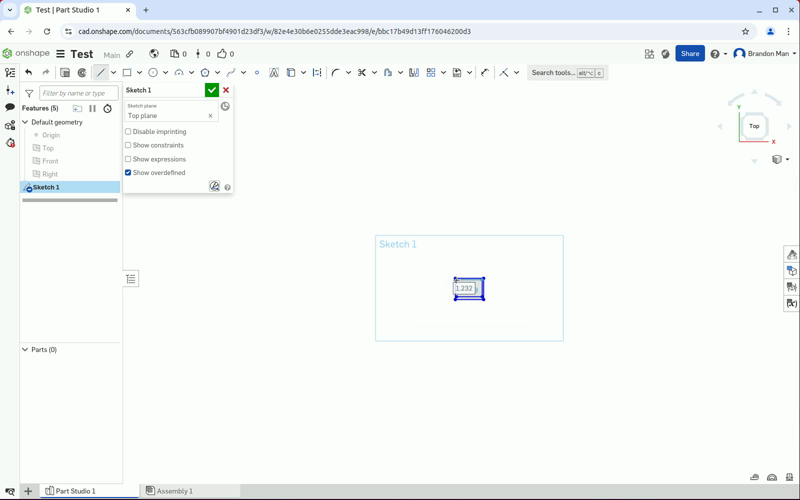
scroll(6)
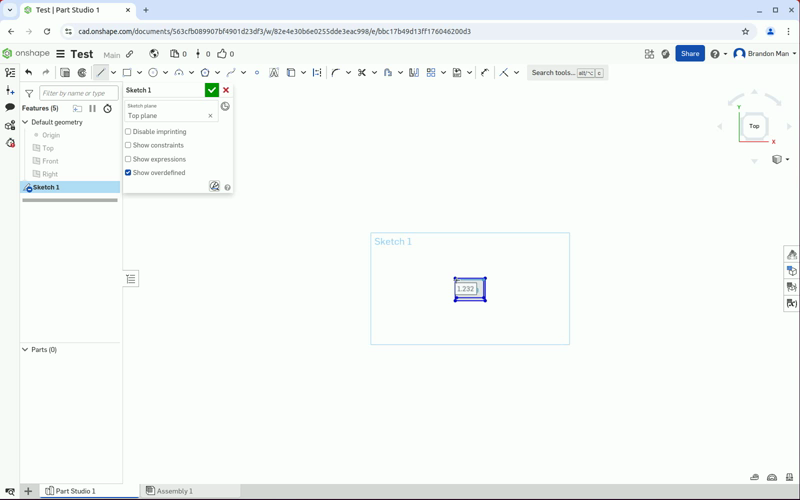
scroll(6)
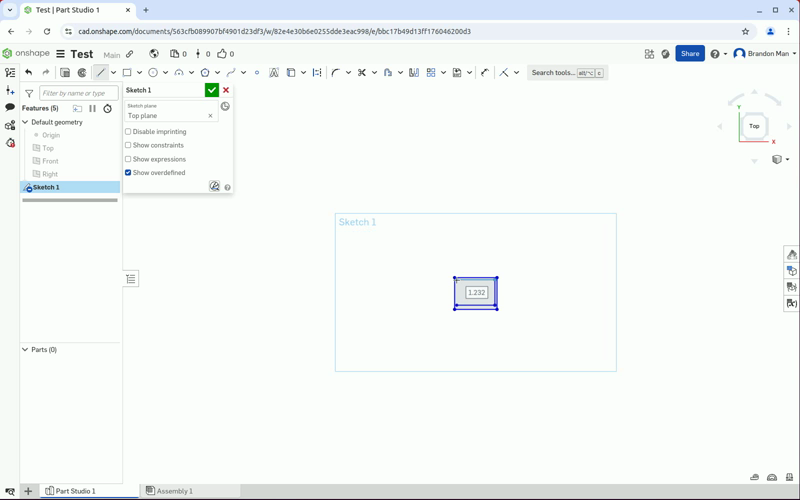
scroll(6)
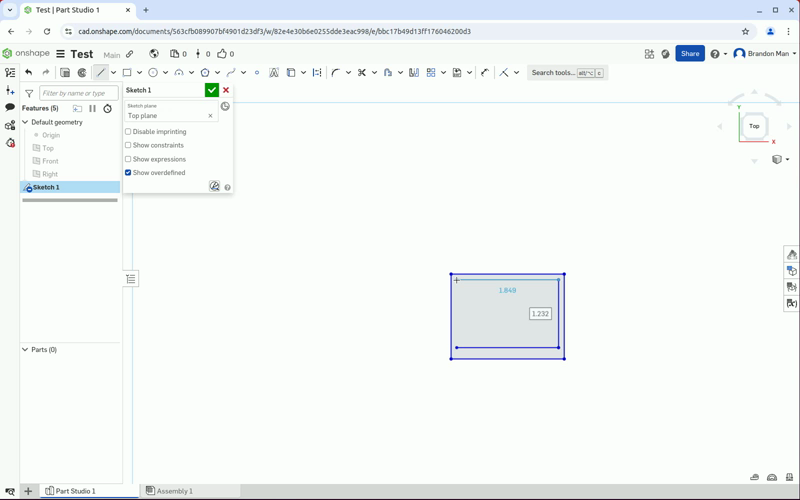
click(456, 279)
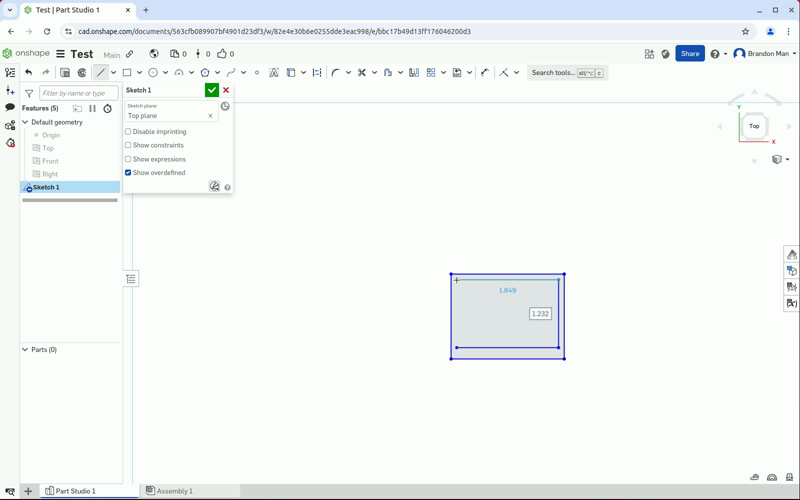
scroll(-6)
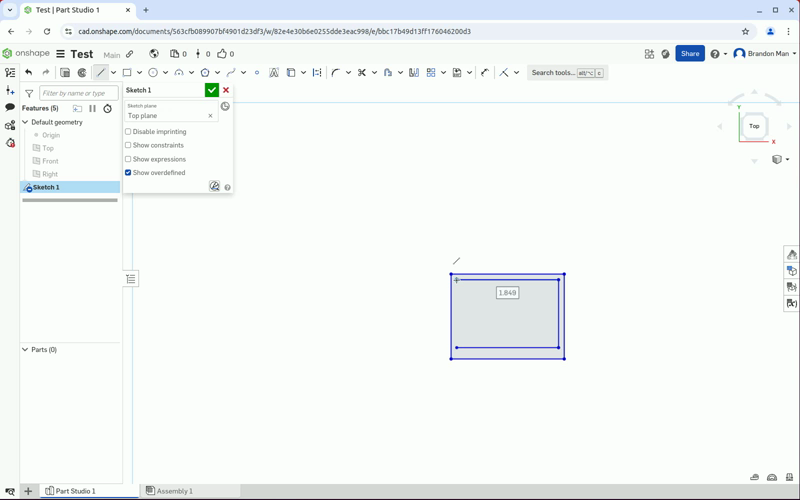
scroll(-6)
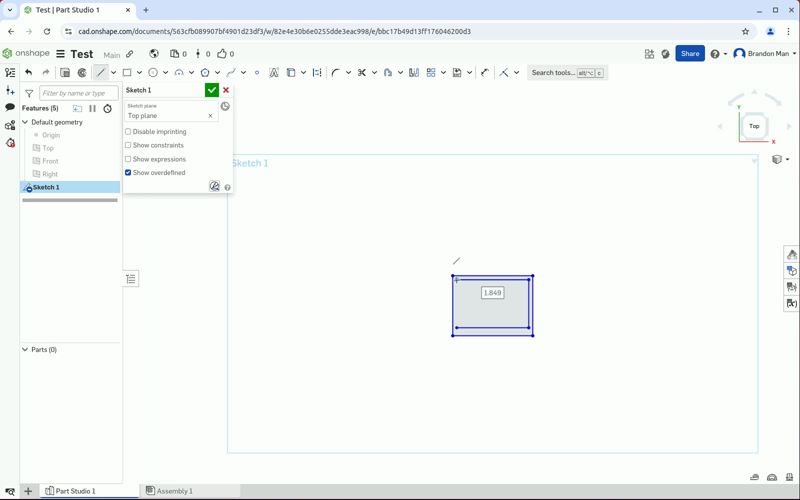
scroll(-6)
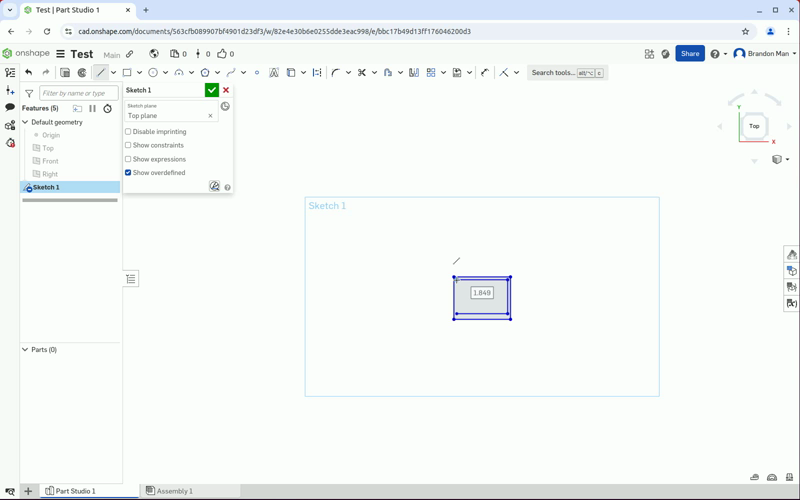
scroll(-6)
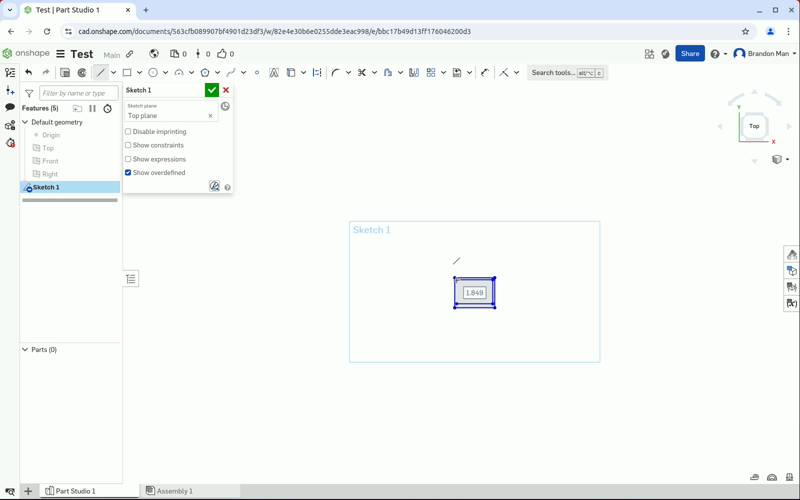
scroll(-6)
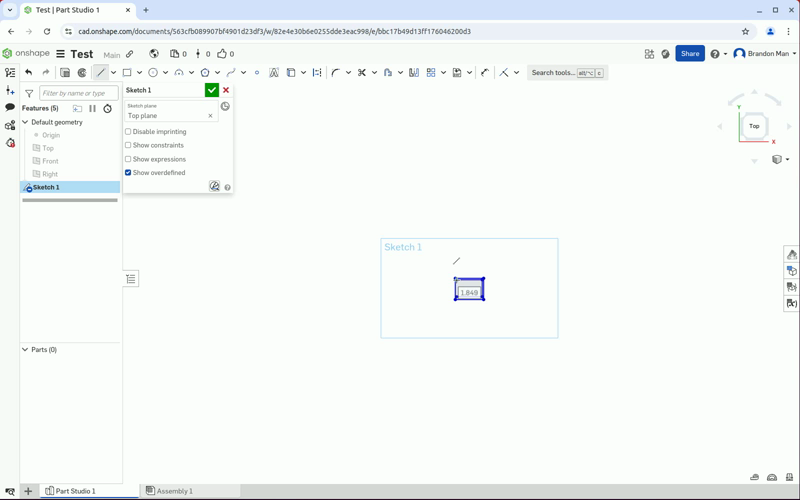
scroll(-6)
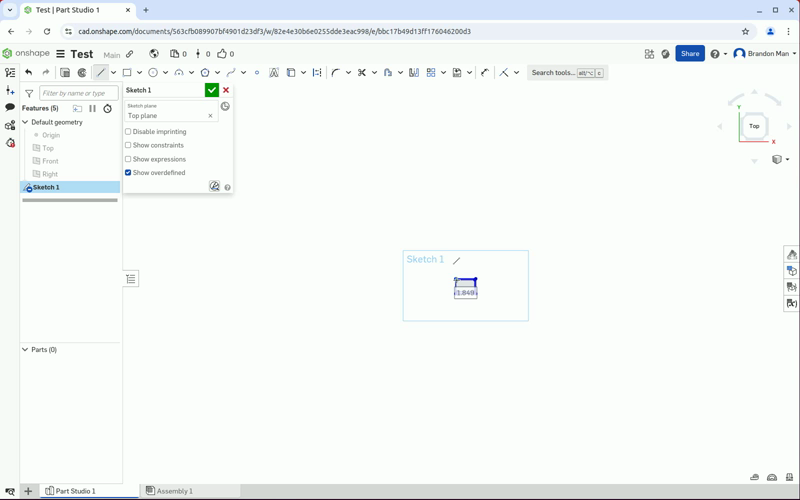
scroll(-6)
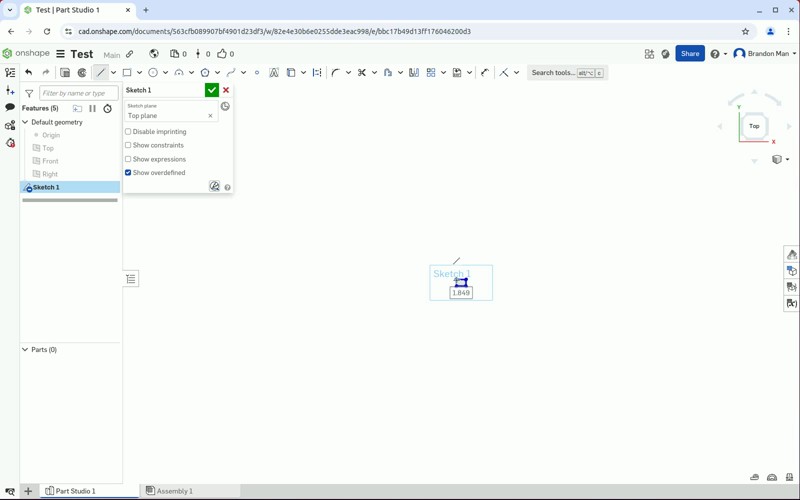
key_up(shift)
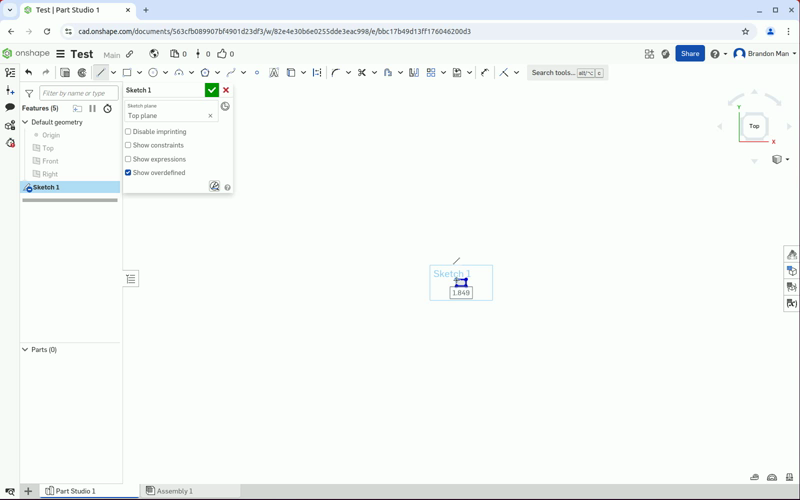
mouse_move(486, 279)
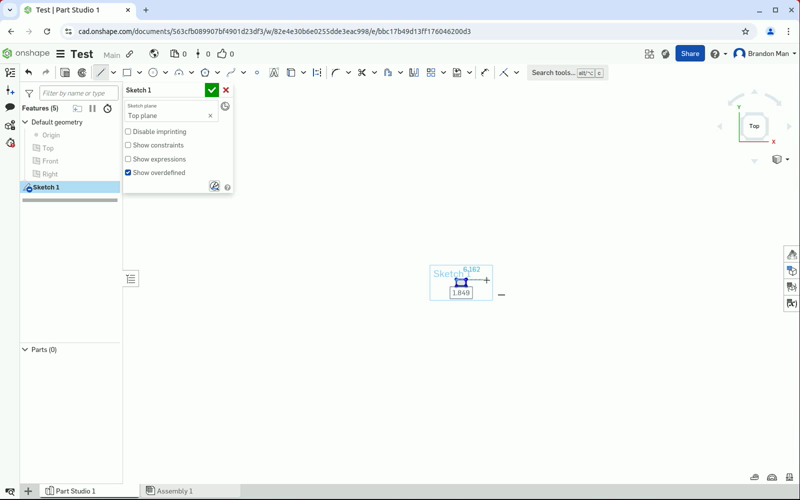
key_down(shift)
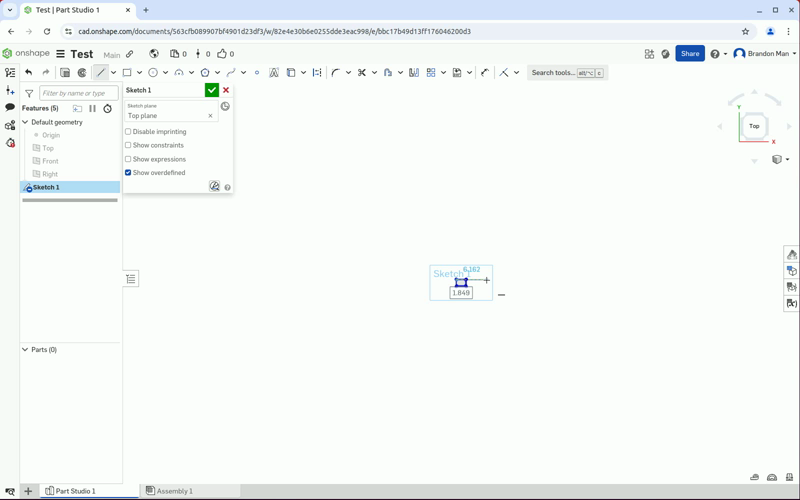
mouse_move(456, 285)
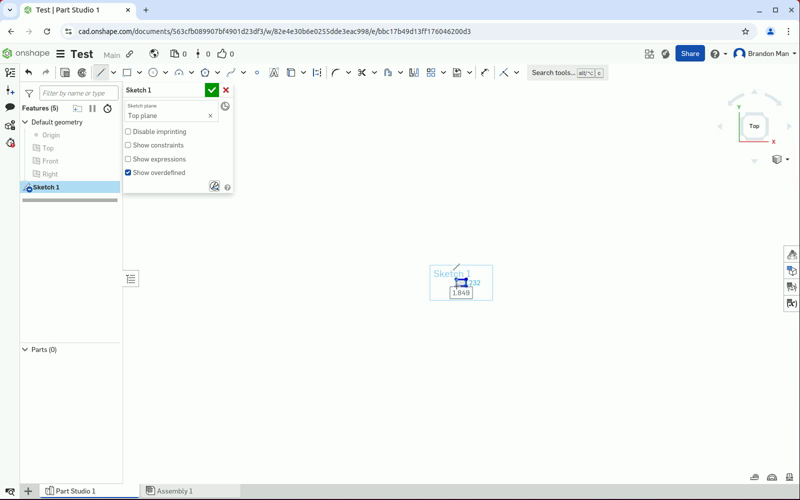
scroll(6)
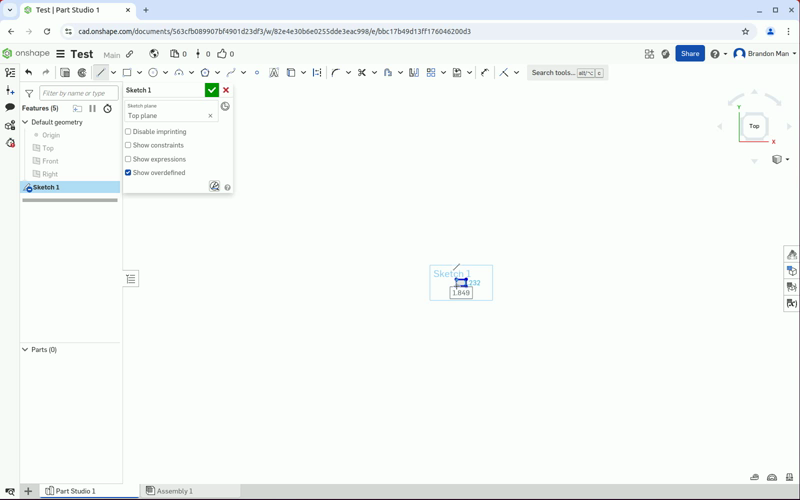
scroll(6)
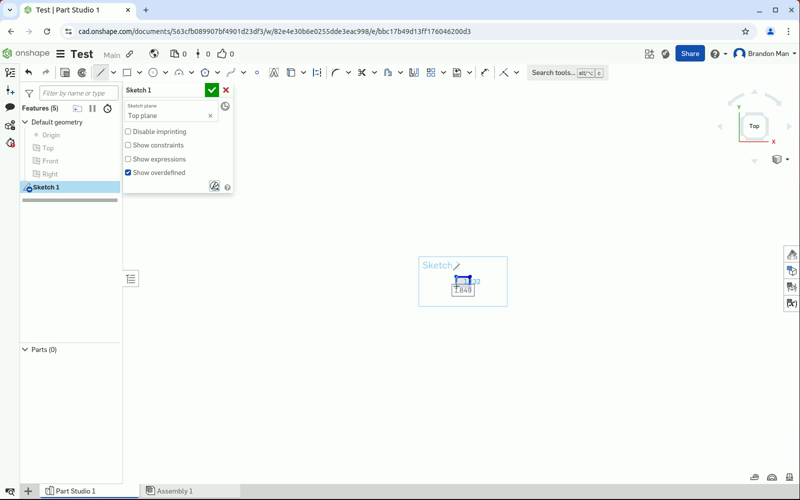
scroll(6)
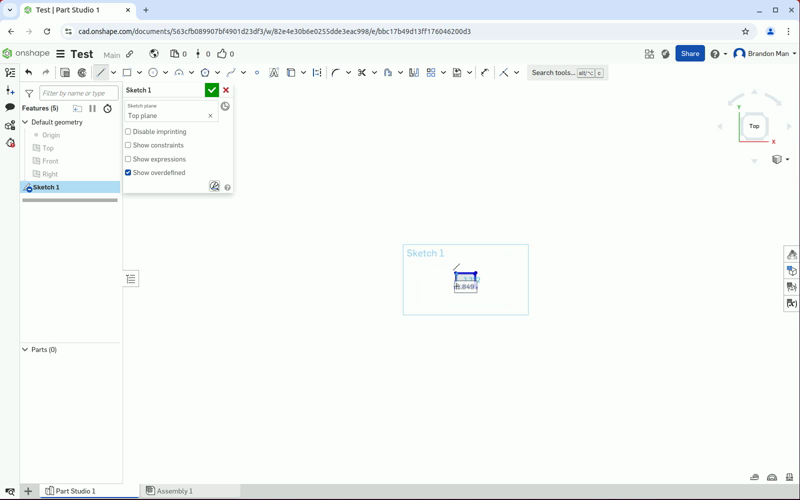
scroll(6)
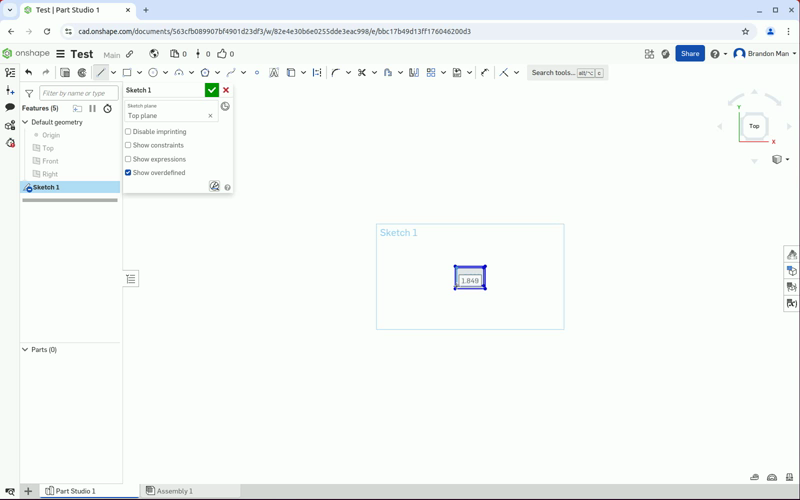
scroll(6)
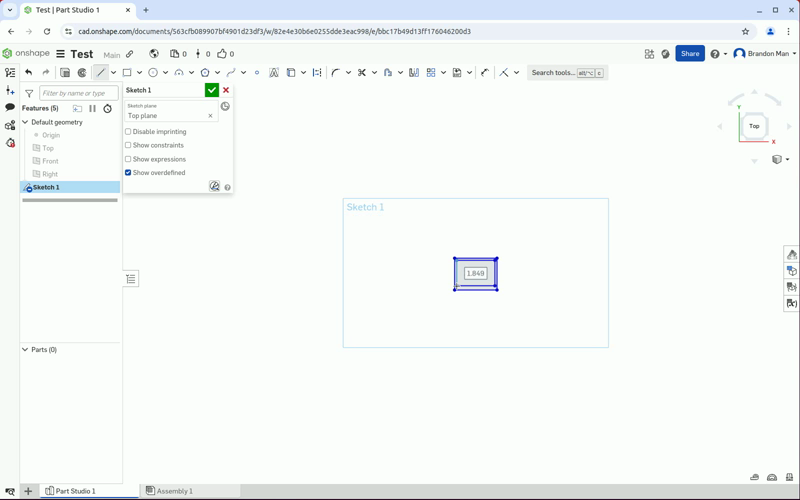
scroll(6)
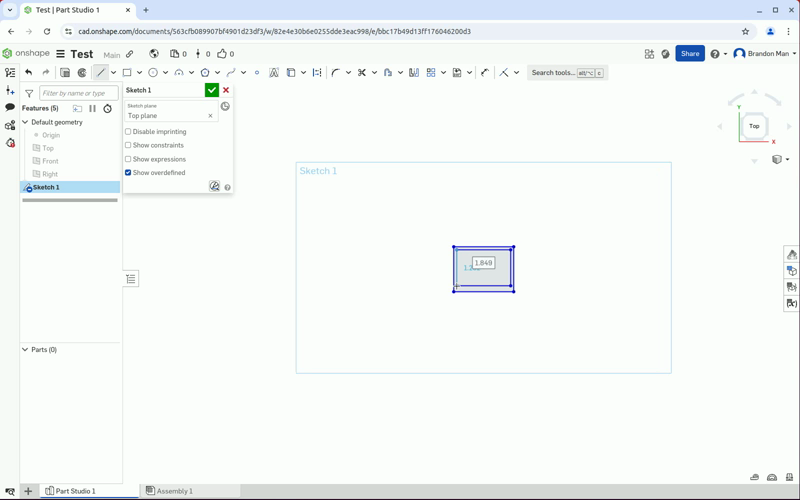
scroll(6)
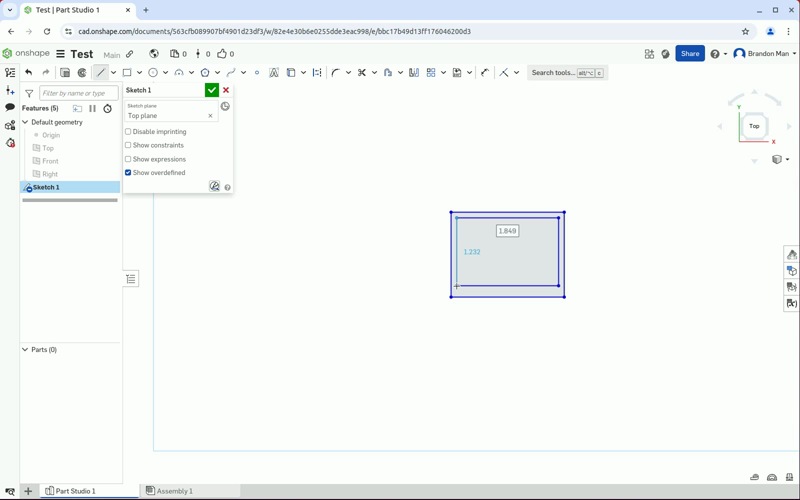
key_up(shift)
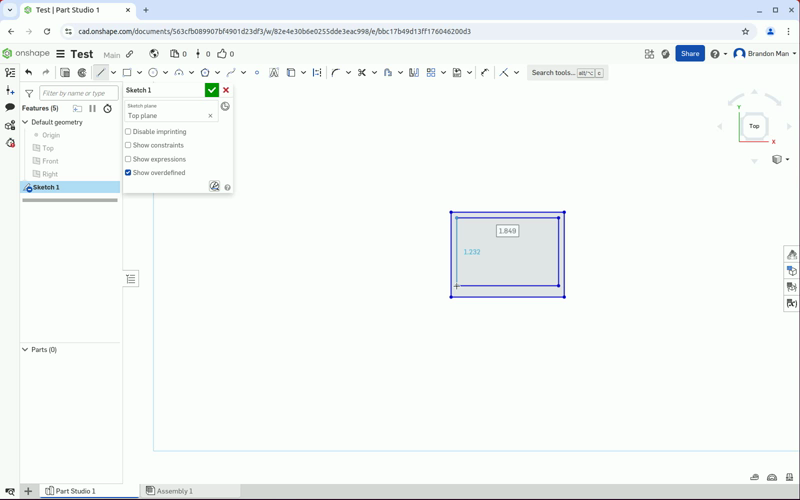
click(456, 285)
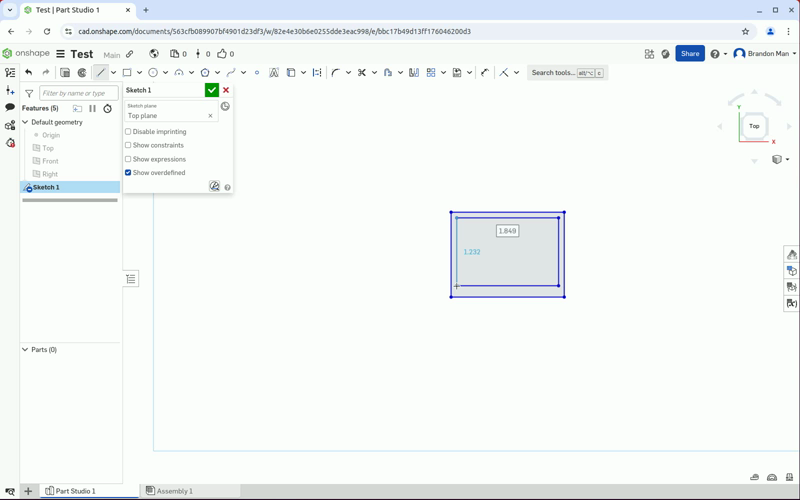
scroll(-6)
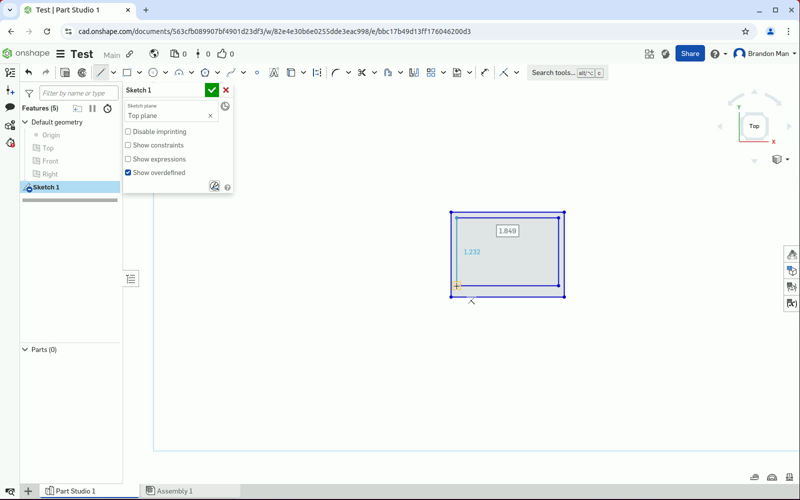
scroll(-6)
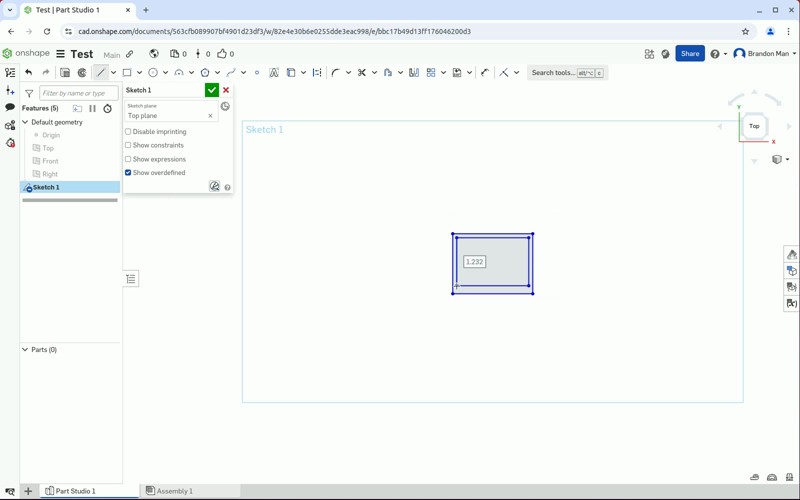
scroll(-6)
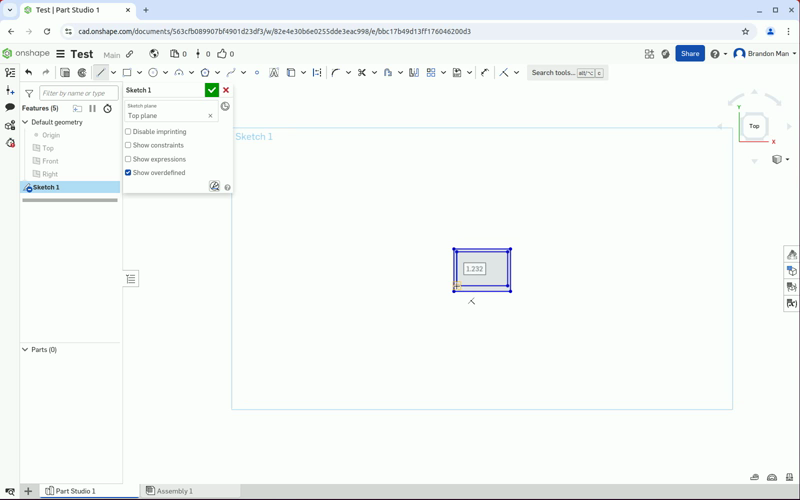
scroll(-6)
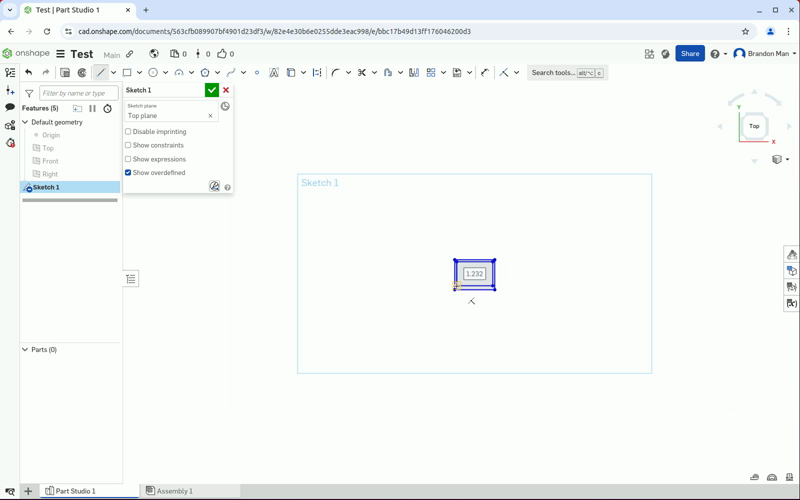
scroll(-6)
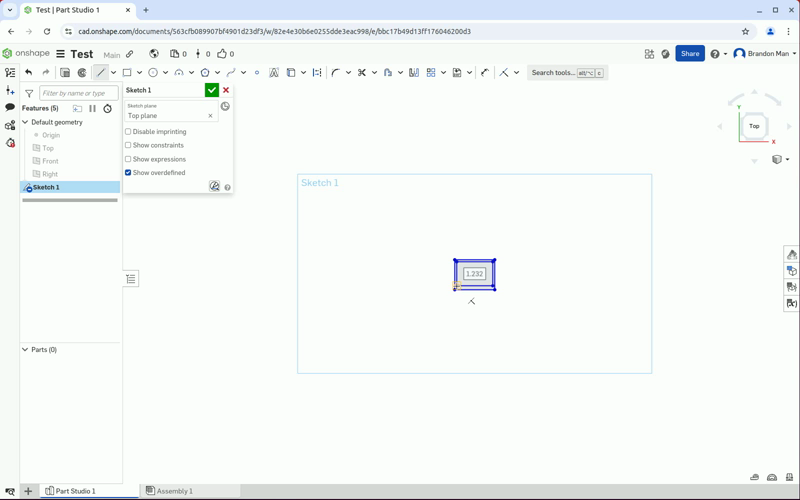
scroll(-6)
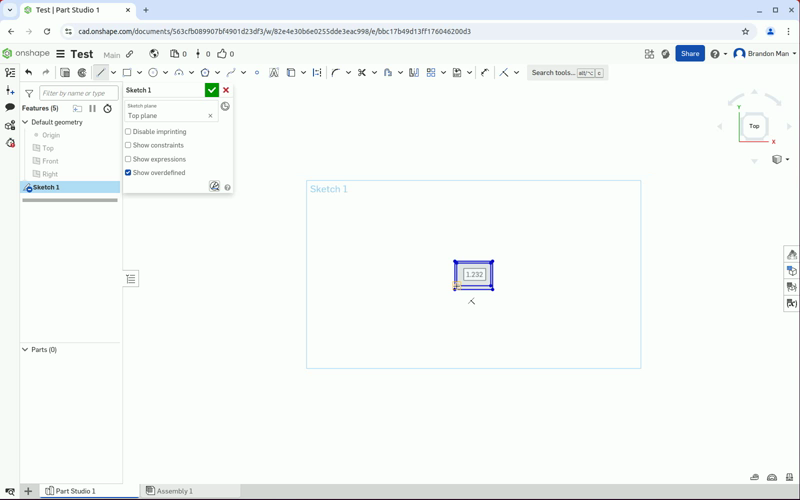
scroll(-6)
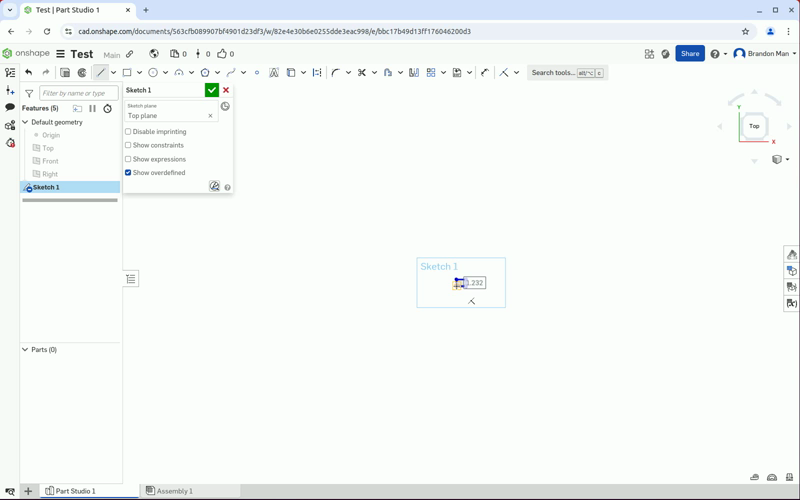
key(esc)
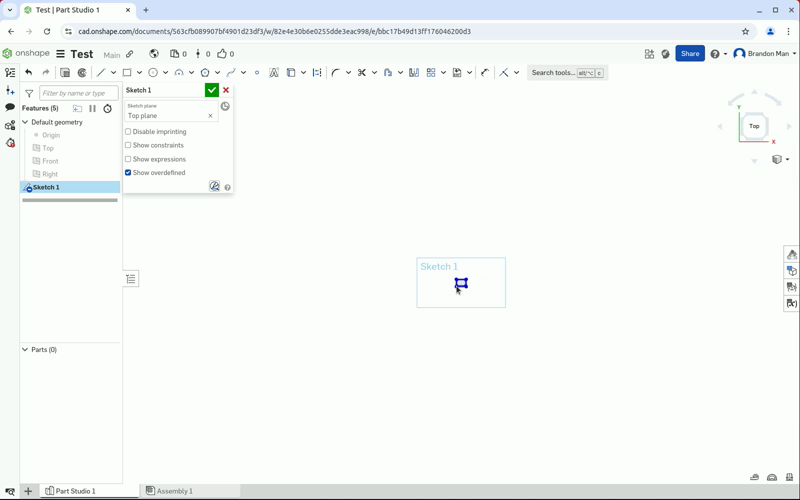
mouse_move(464, 279)
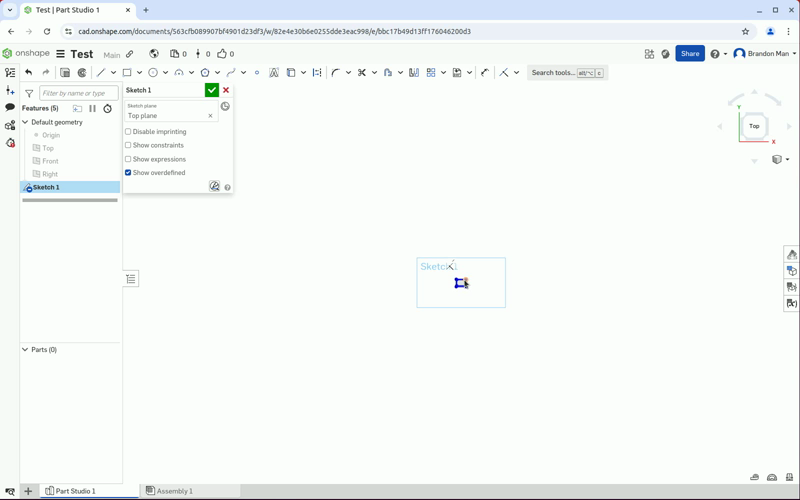
scroll(6)
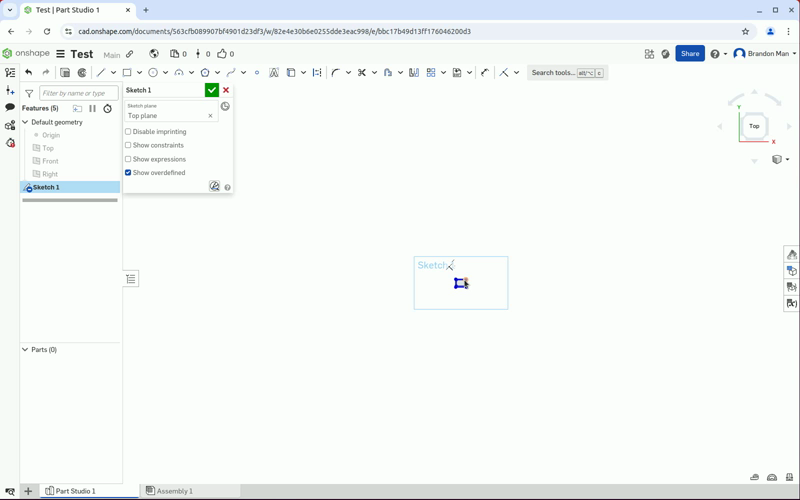
scroll(6)
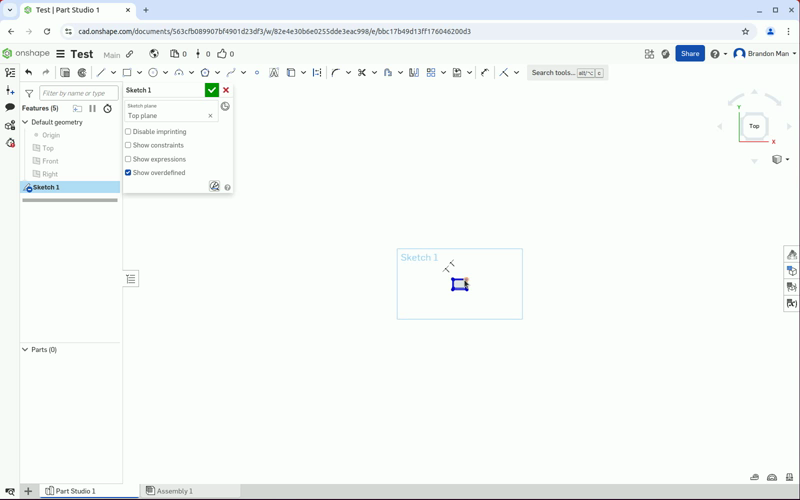
scroll(6)
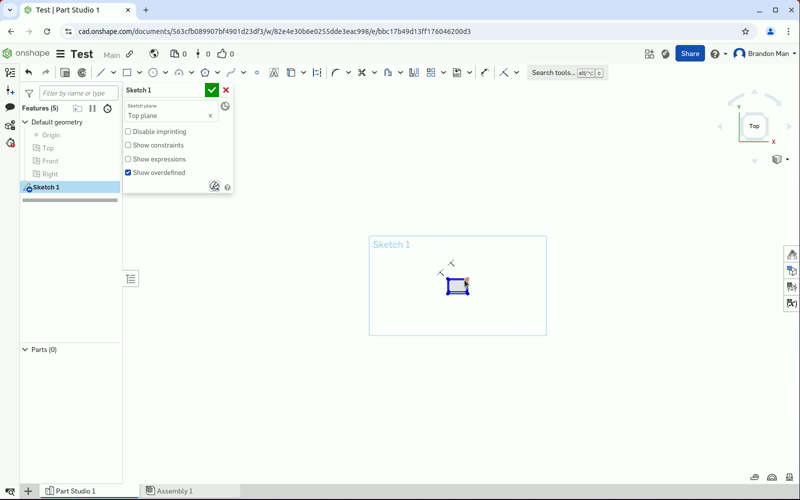
scroll(6)
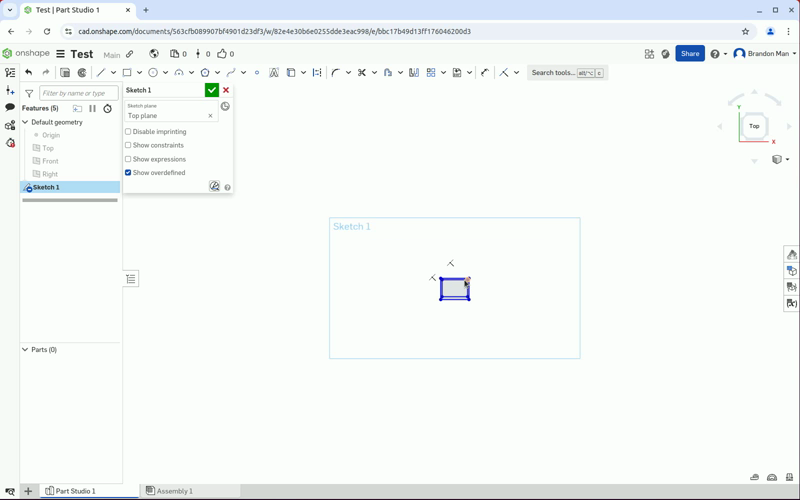
scroll(6)
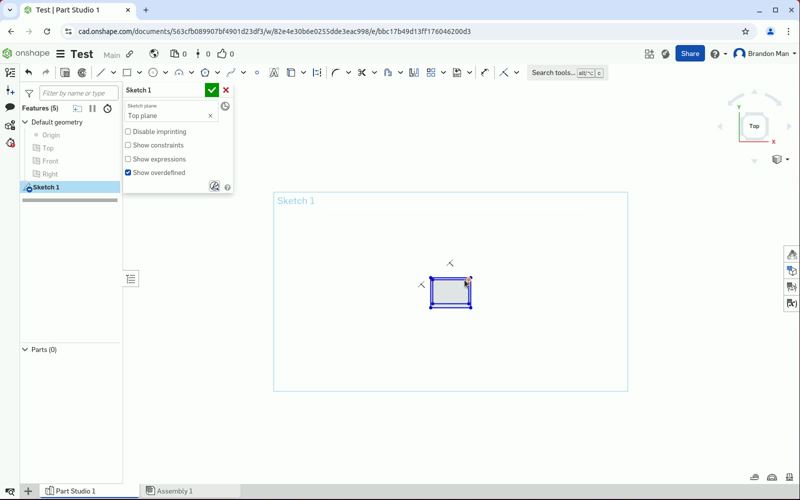
scroll(6)
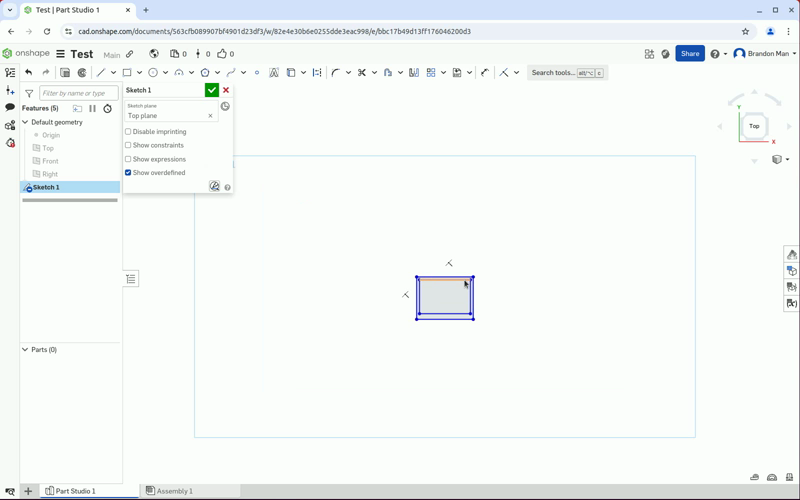
scroll(6)
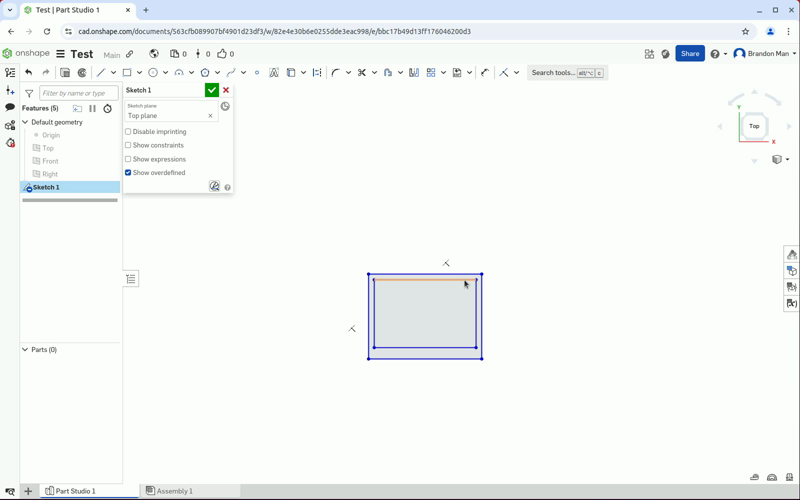
click(464, 279)
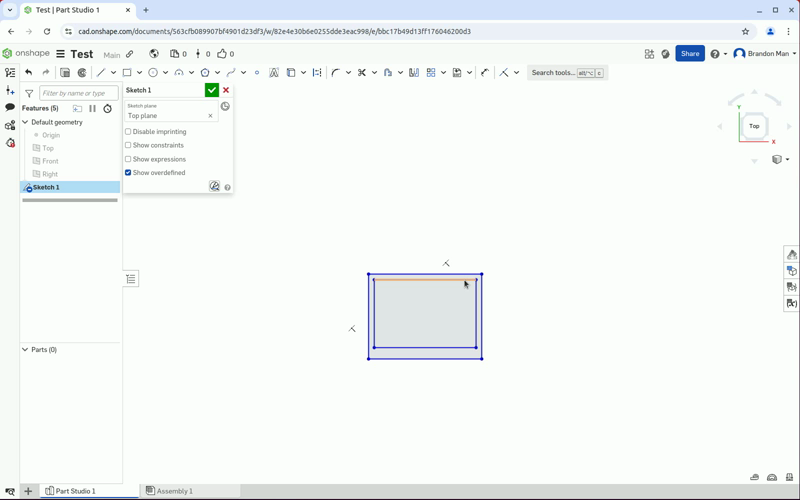
scroll(-6)
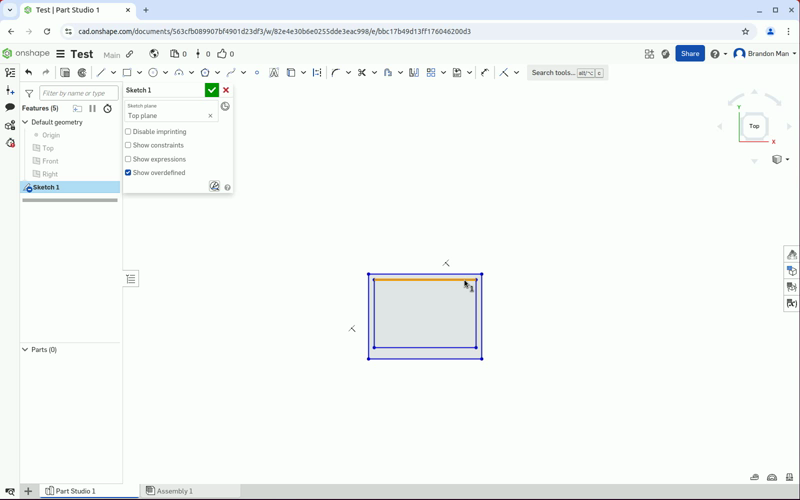
scroll(-6)
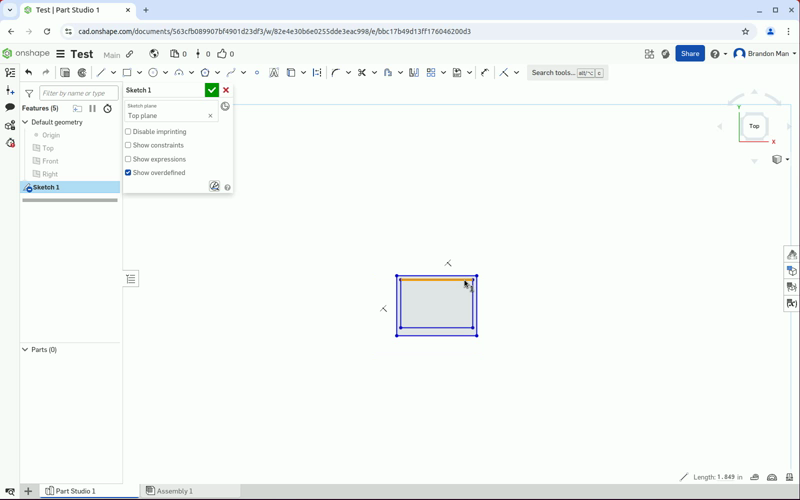
scroll(-6)
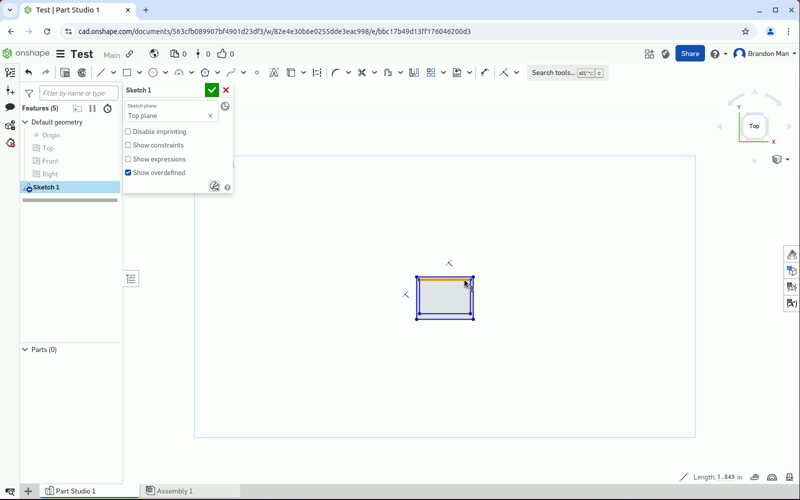
scroll(-6)
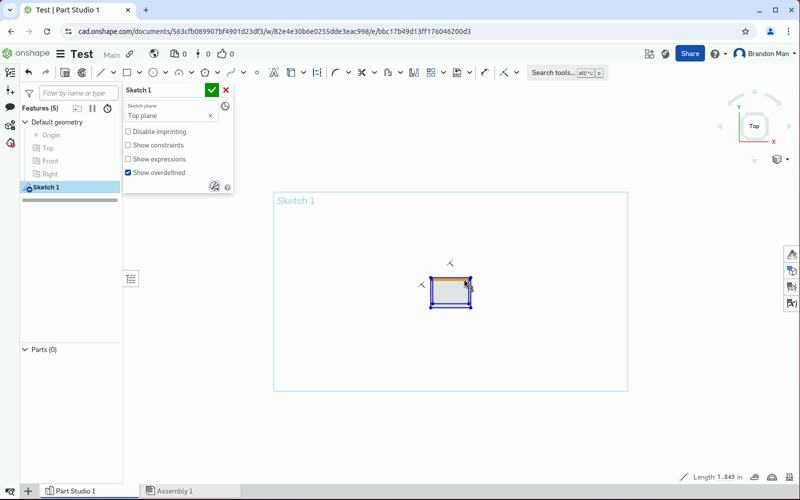
scroll(-6)
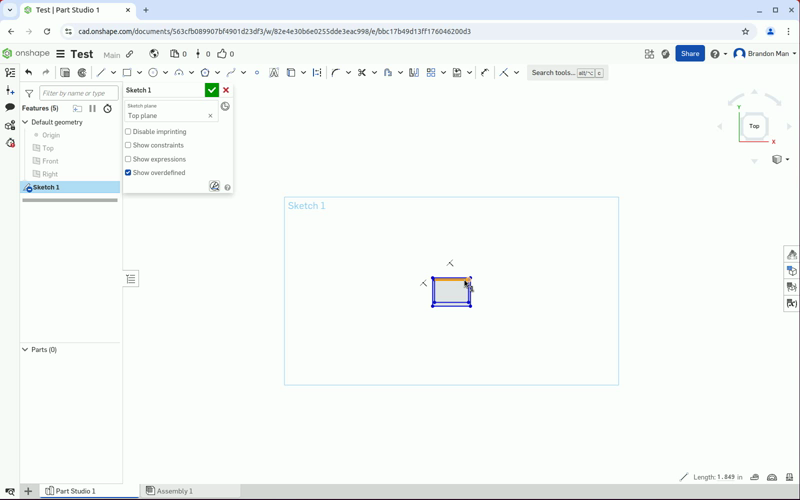
scroll(-6)
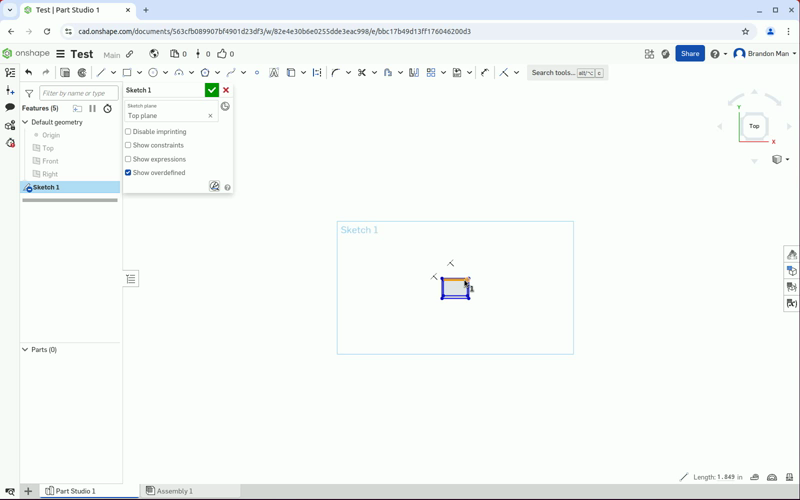
scroll(-6)
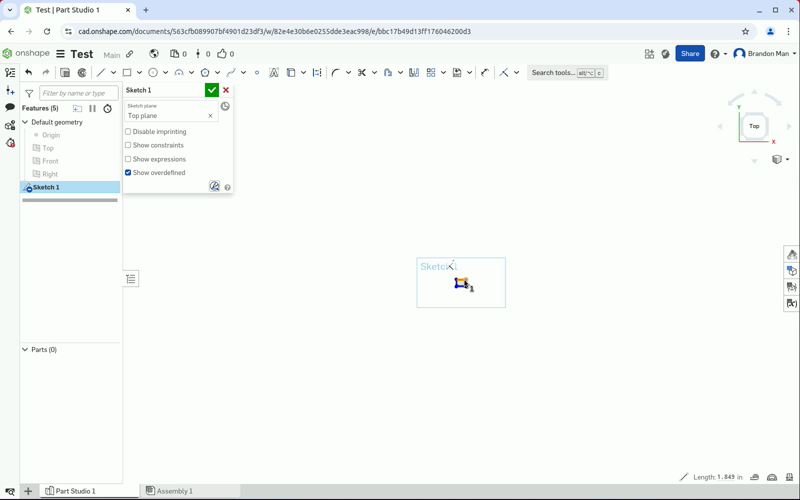
mouse_move(73, 352)
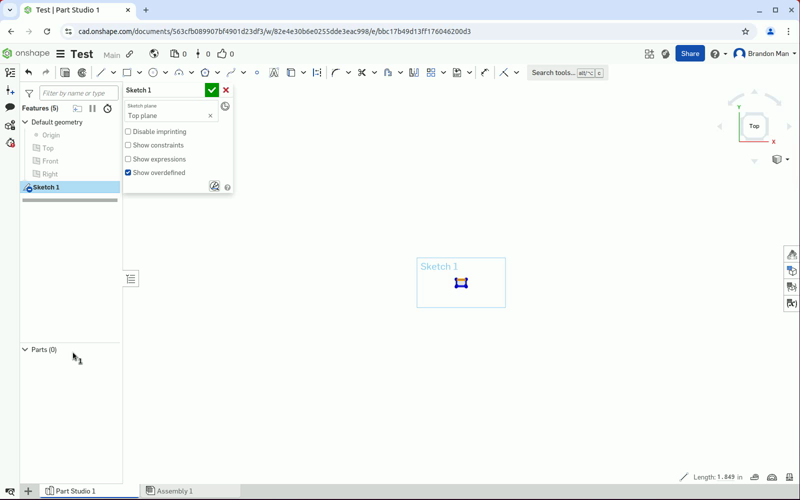
key(shift+y)
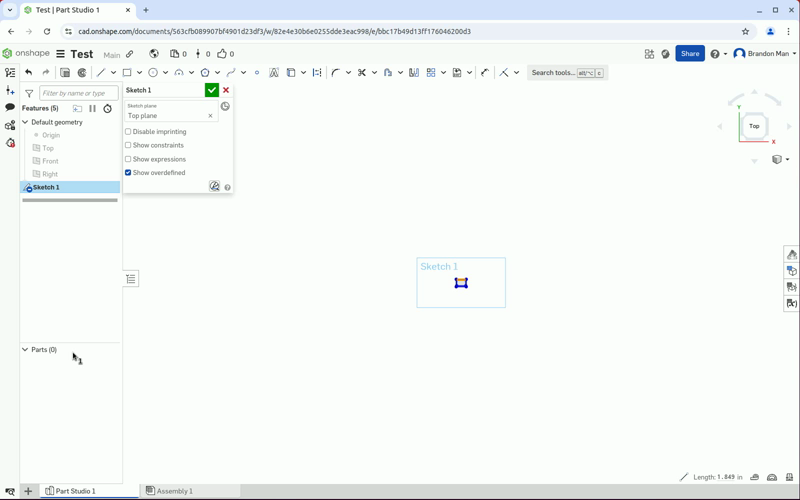
key(shift+e)
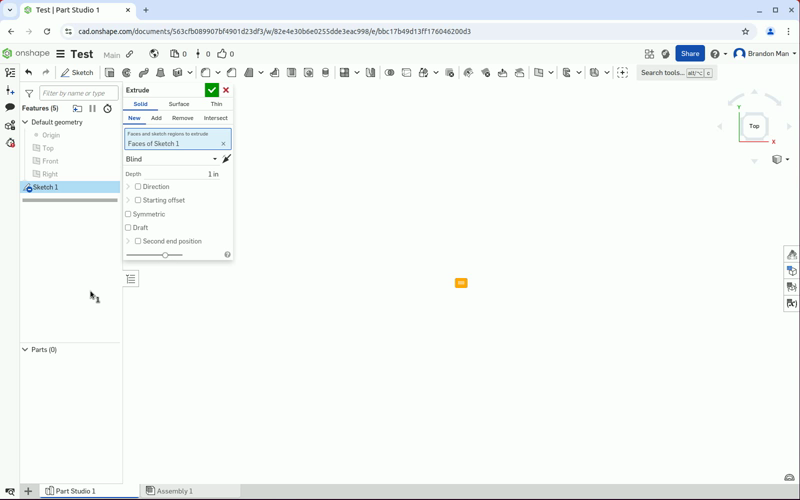
mouse_move(143, 106)
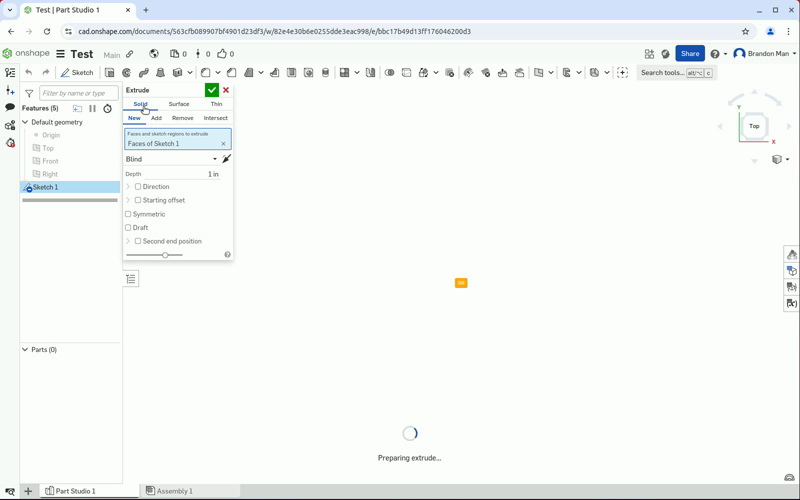
click(143, 106)
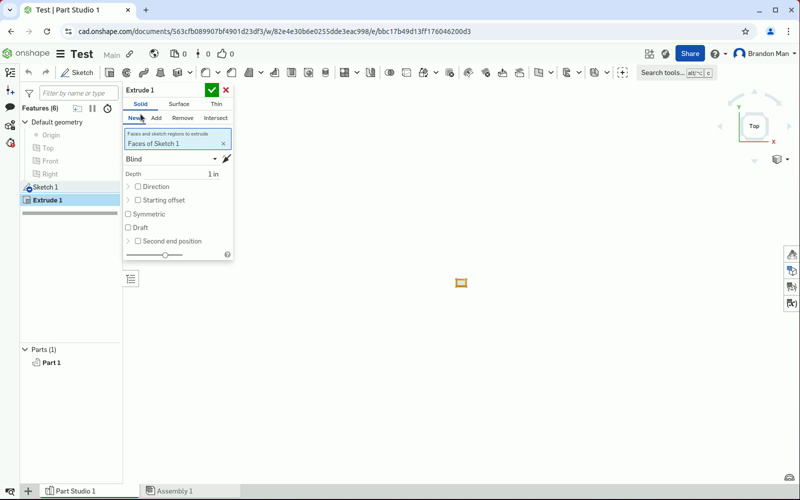
mouse_move(137, 120)
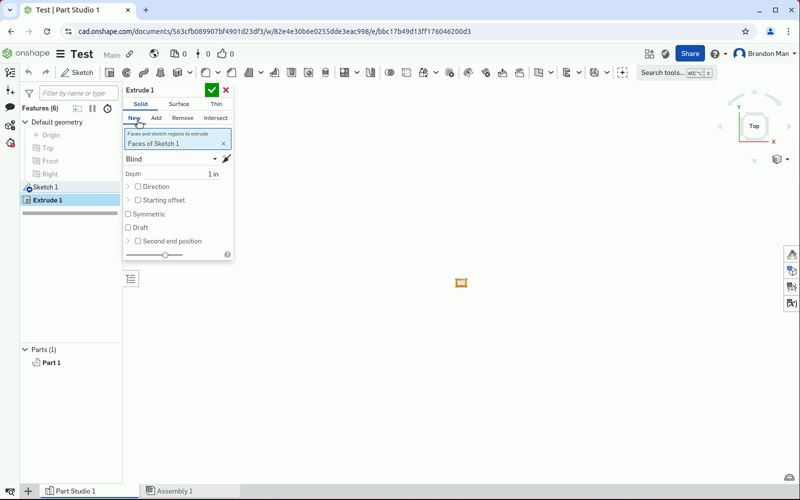
click(137, 120)
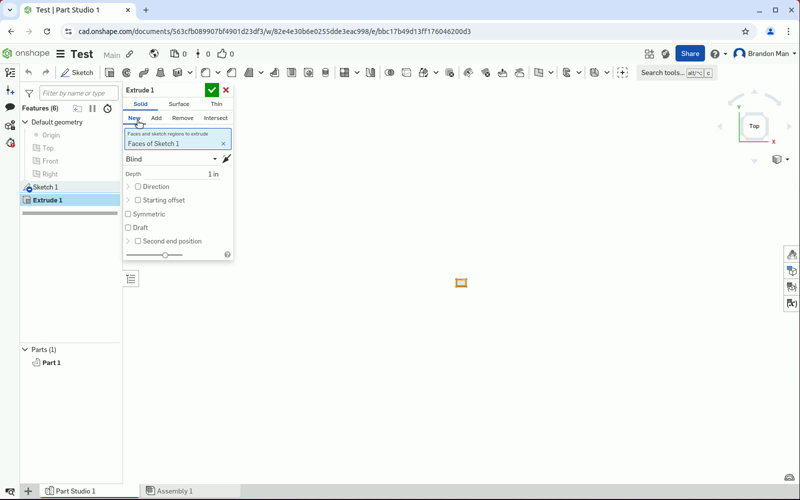
key(tab, 4)
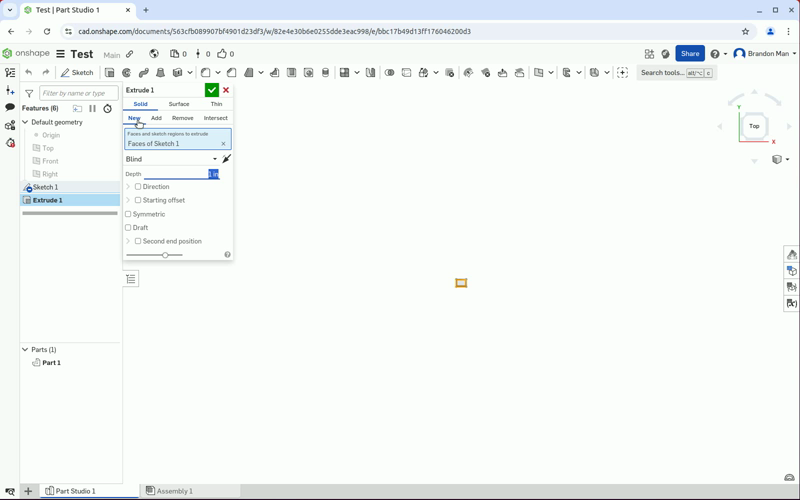
text(23.108)
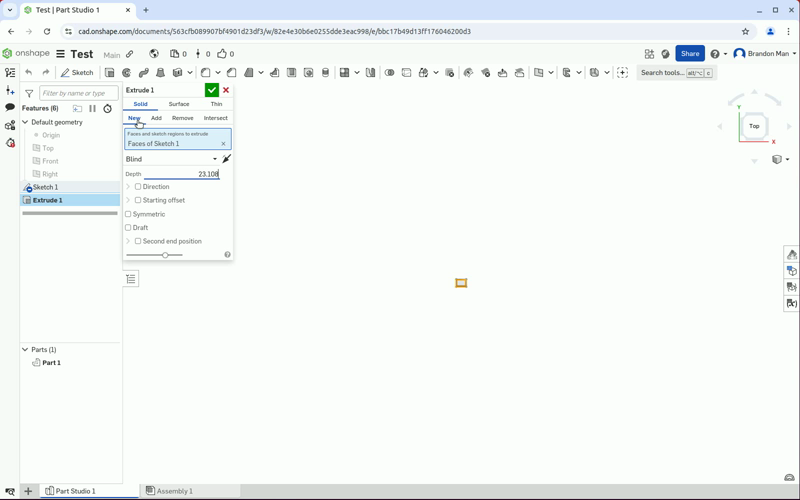
key(enter)
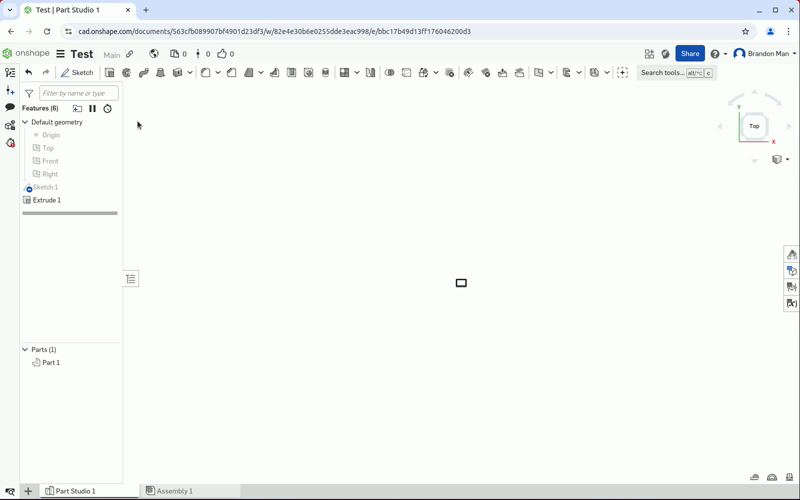
key(shift+h)
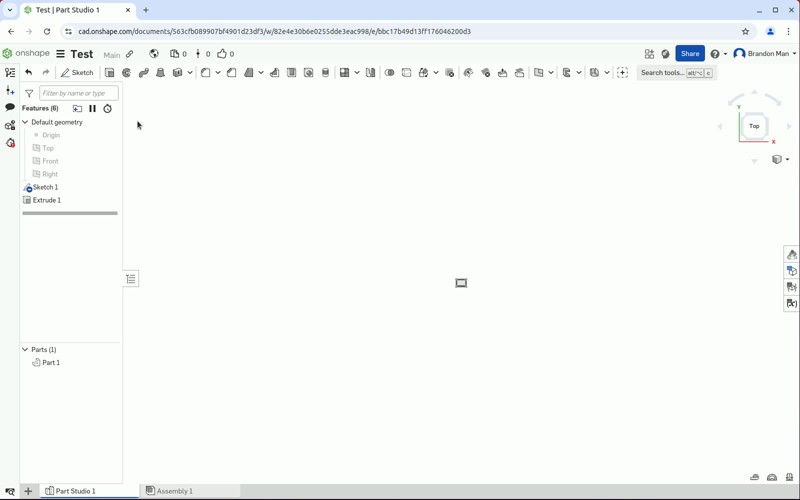
key(shift+h)
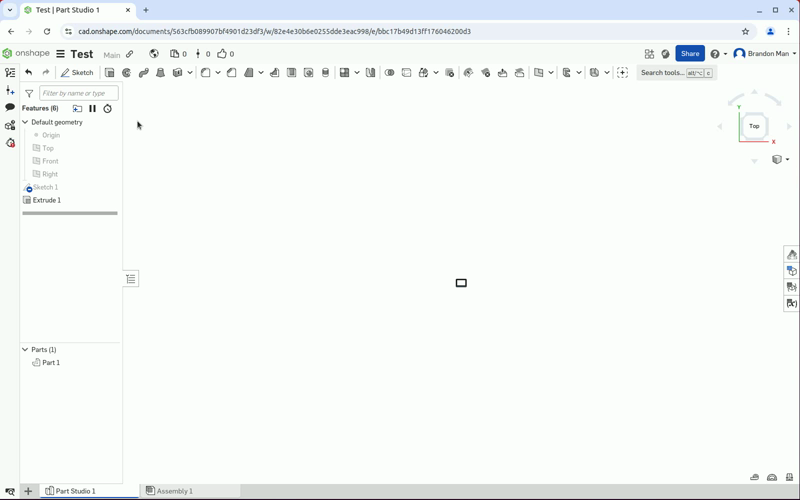
mouse_move(73, 189)
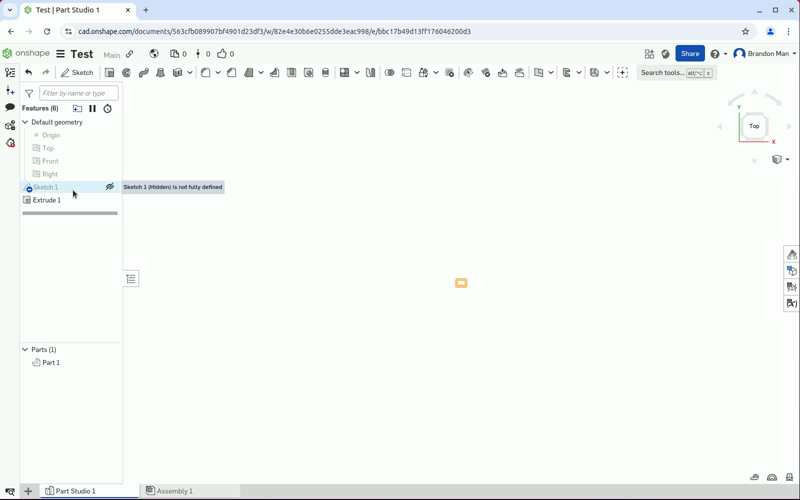
click(73, 189)
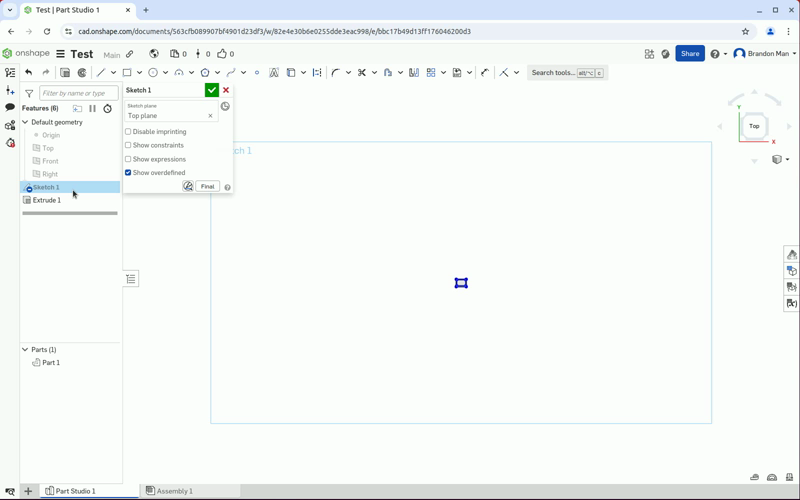
mouse_move(229, 92)
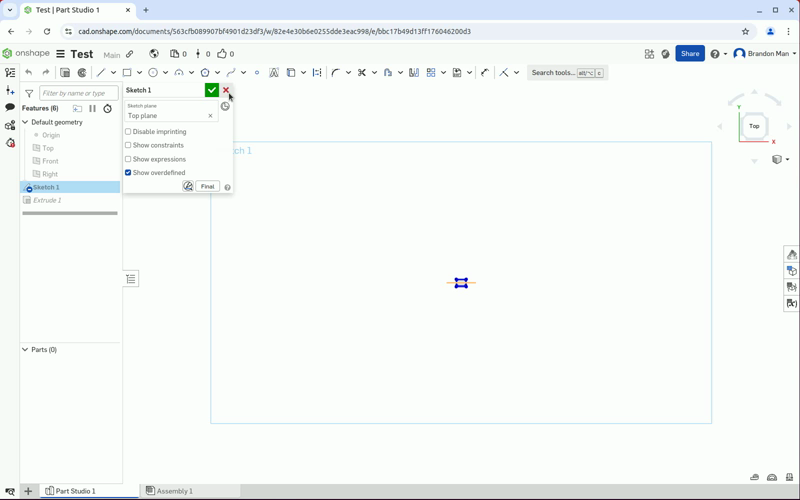
click(229, 92)
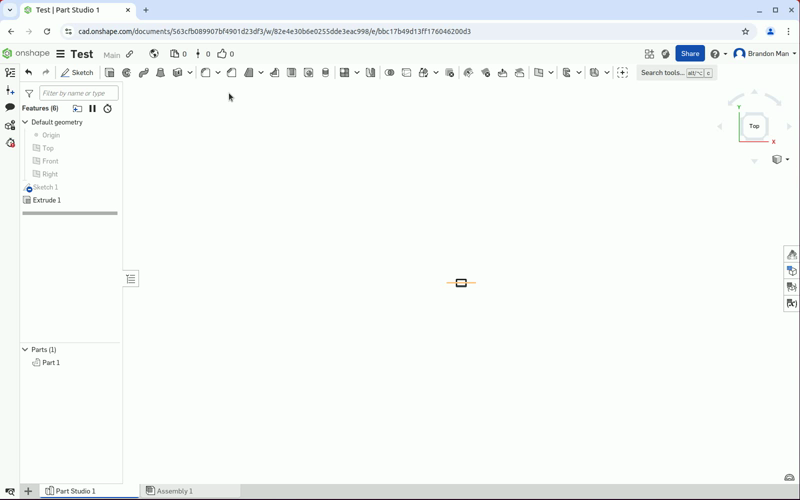
mouse_move(73, 352)
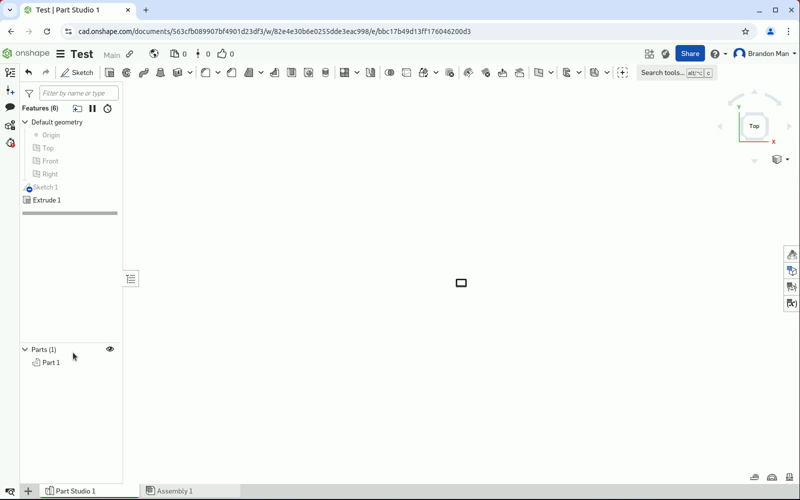
key(y)
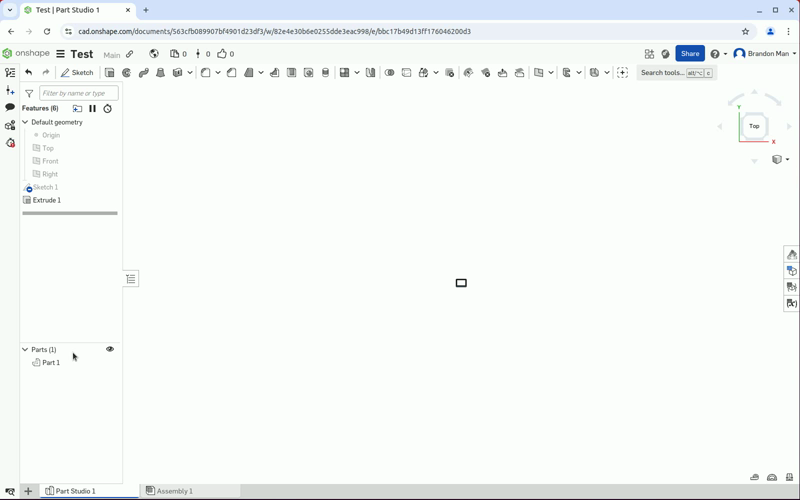
key(shift+p)
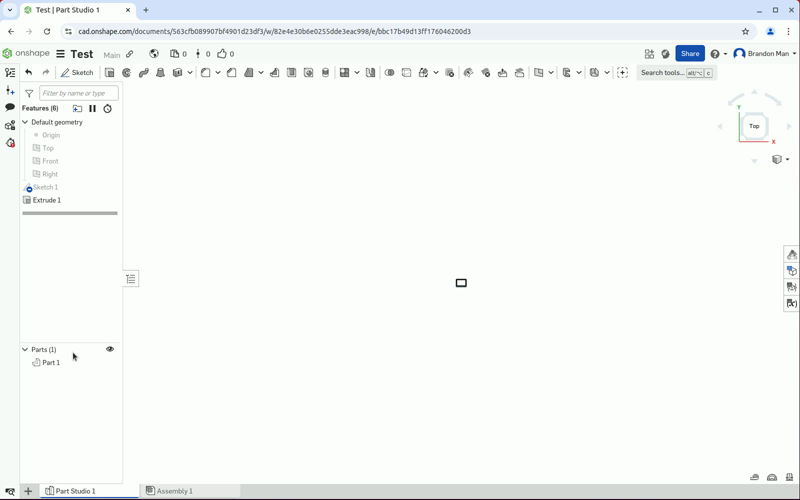
key(space)
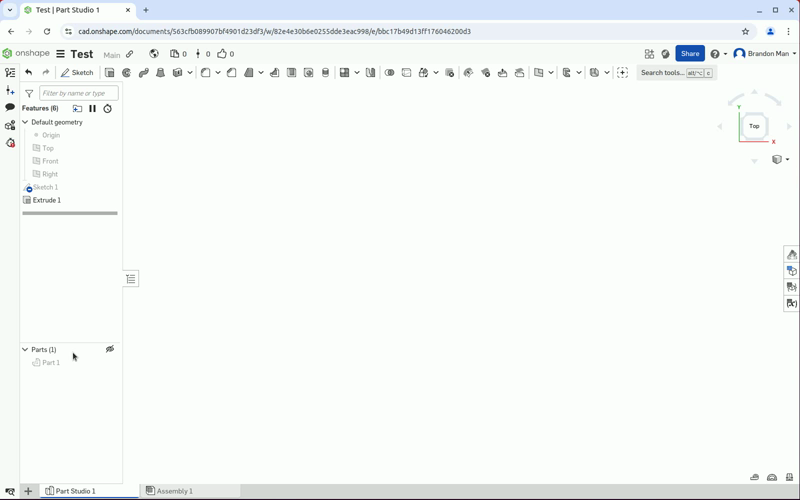
key_down(shift)
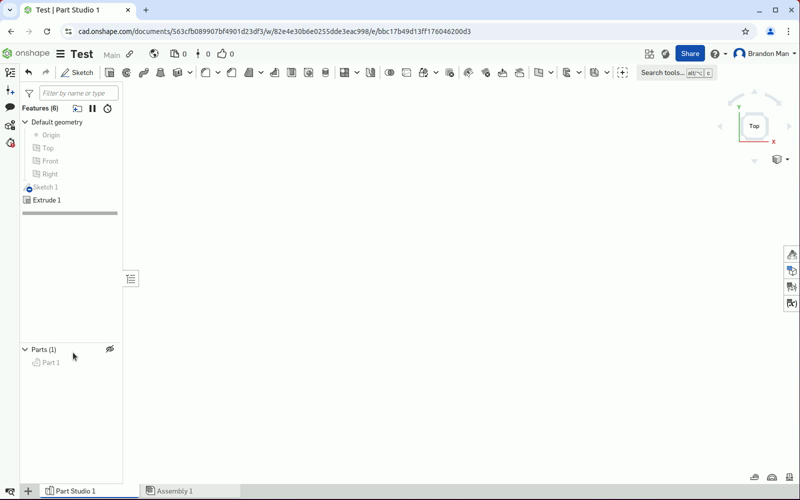
key(up)
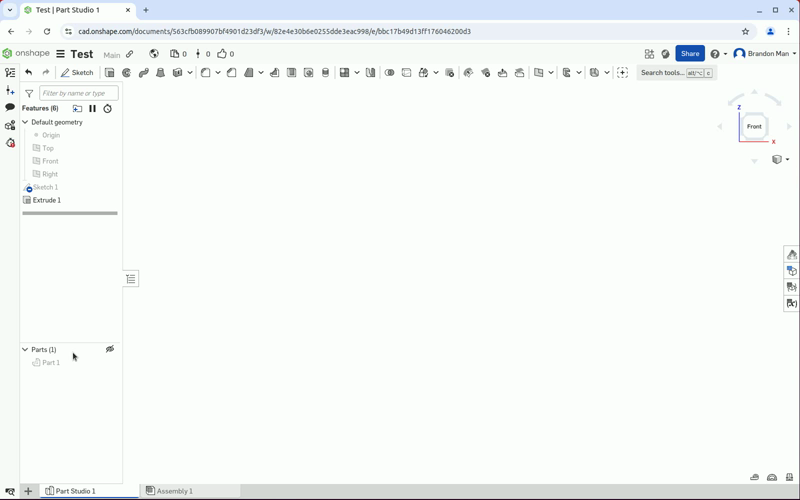
key_up(shift)
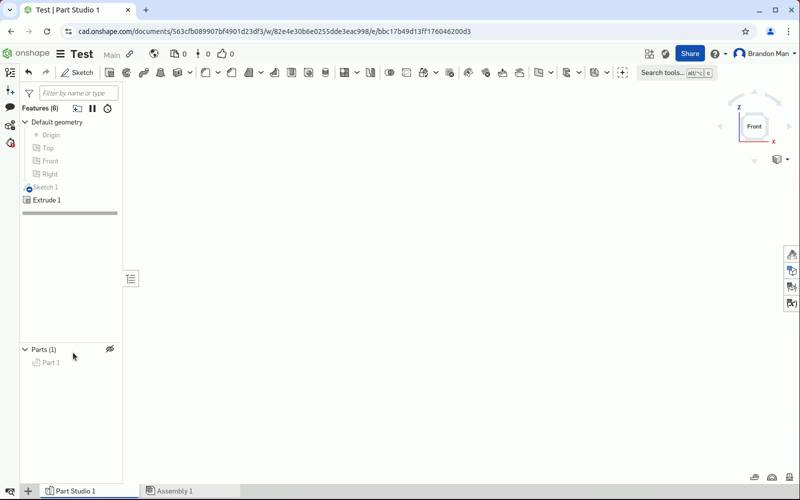
mouse_move(73, 352)
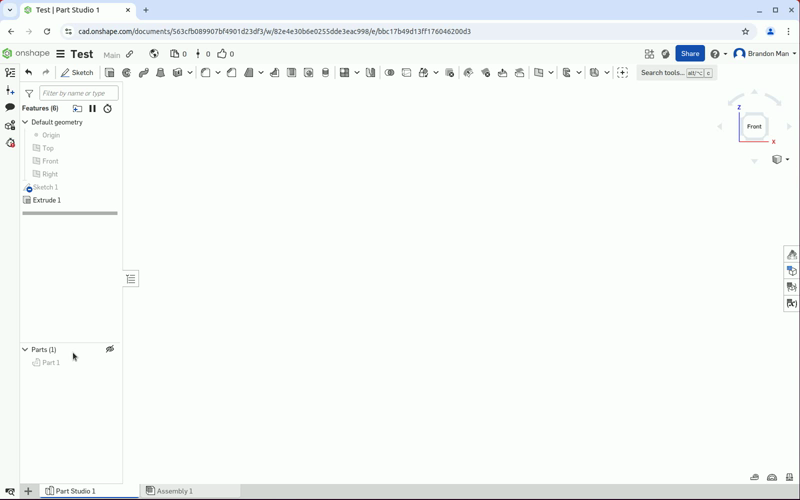
key(shift+y)
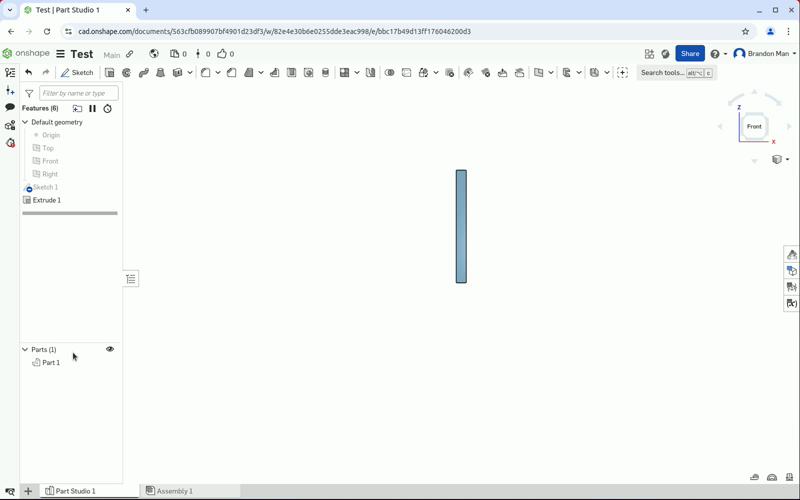
mouse_move(541, 75)
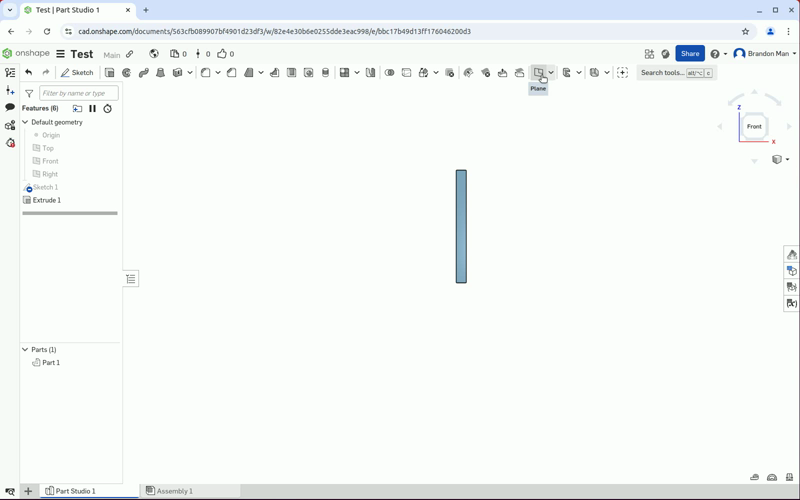
click(541, 75)
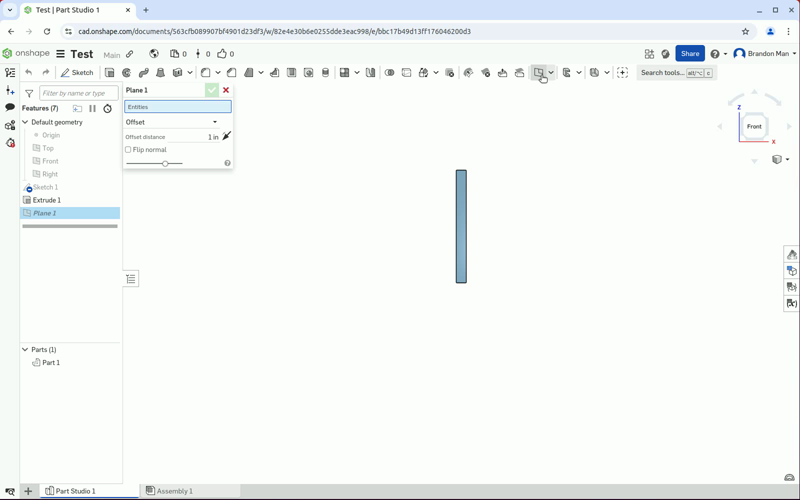
mouse_move(73, 163)
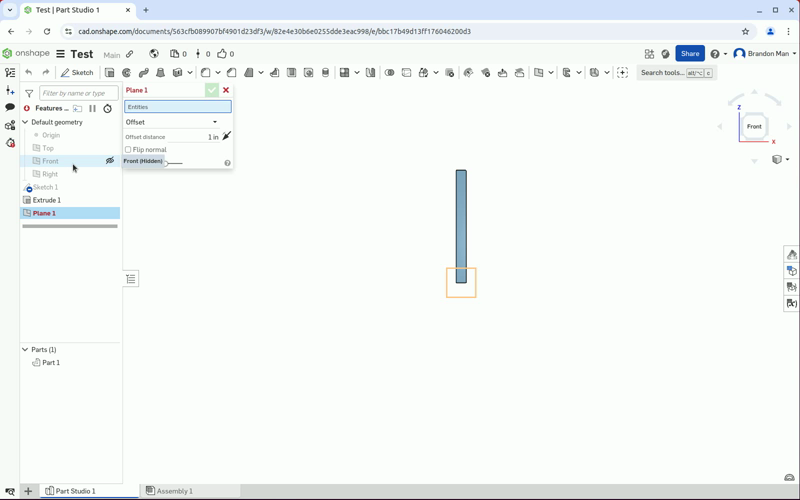
click(73, 163)
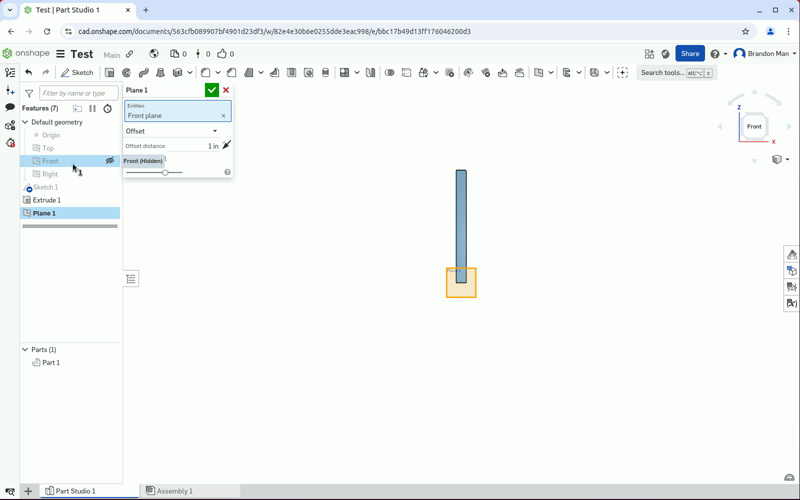
key(tab, 2)
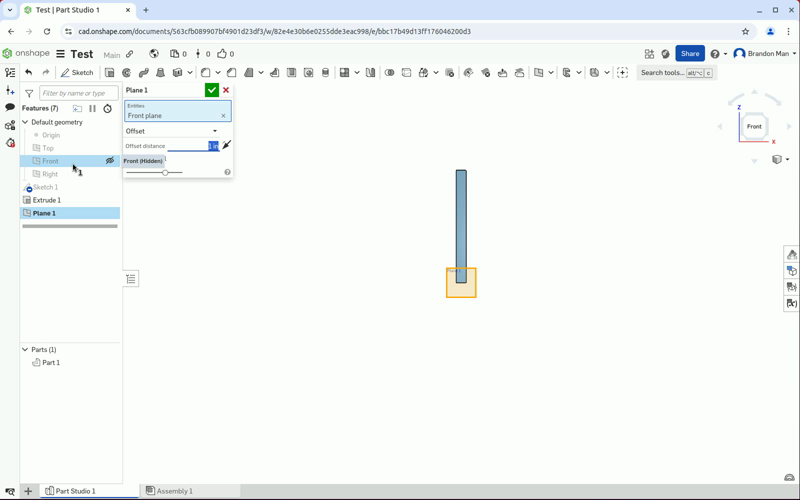
text(0.709)
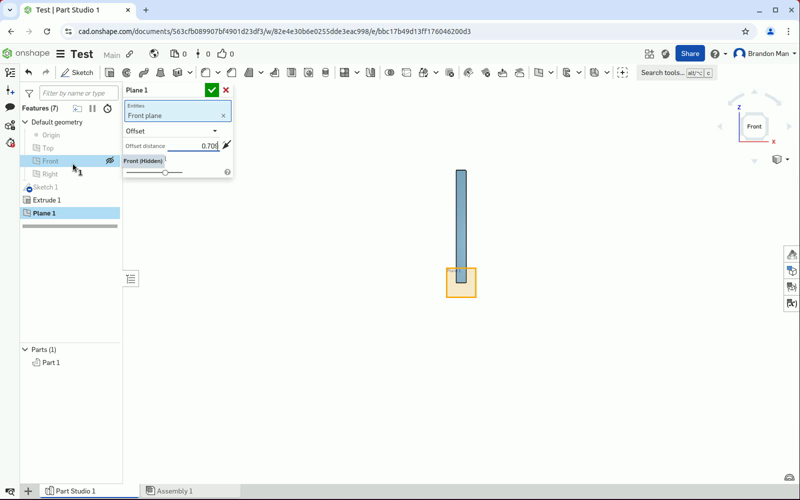
key(enter, 2)
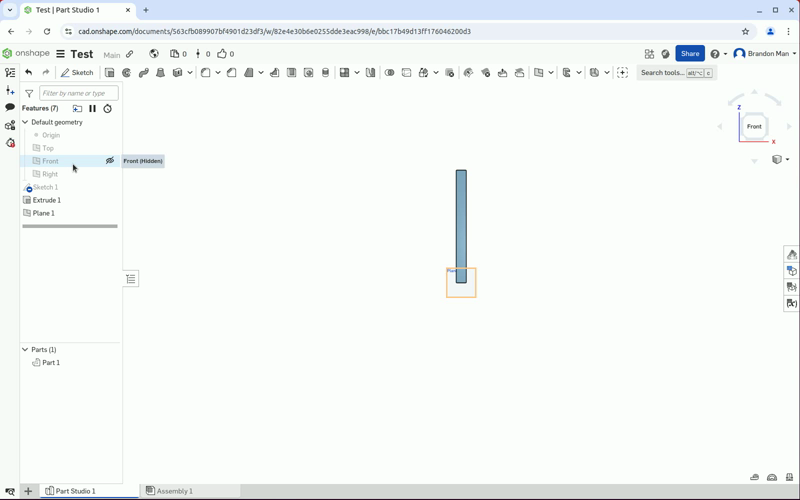
key(shift+s)
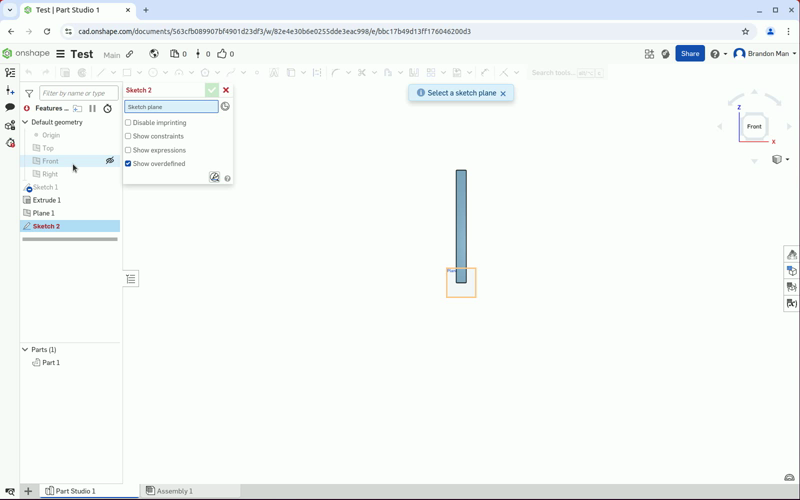
mouse_move(73, 215)
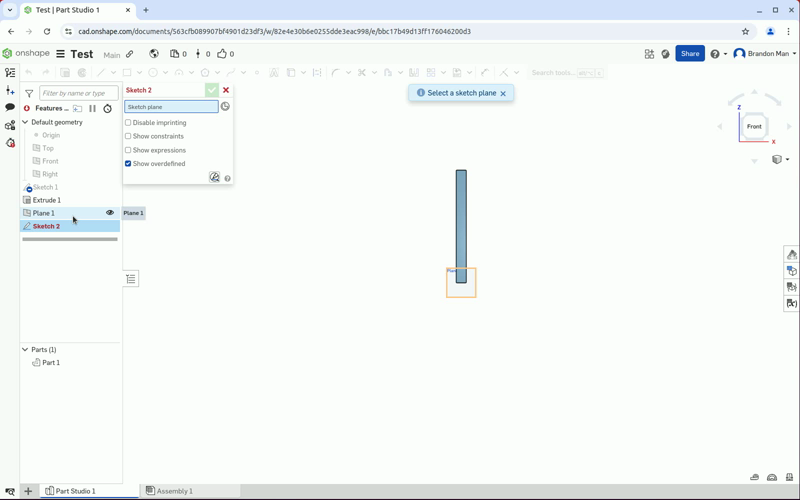
click(73, 215)
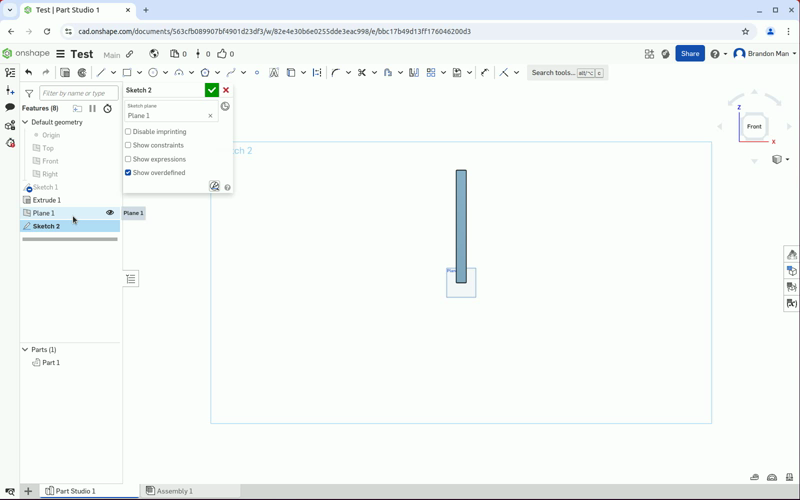
mouse_move(73, 352)
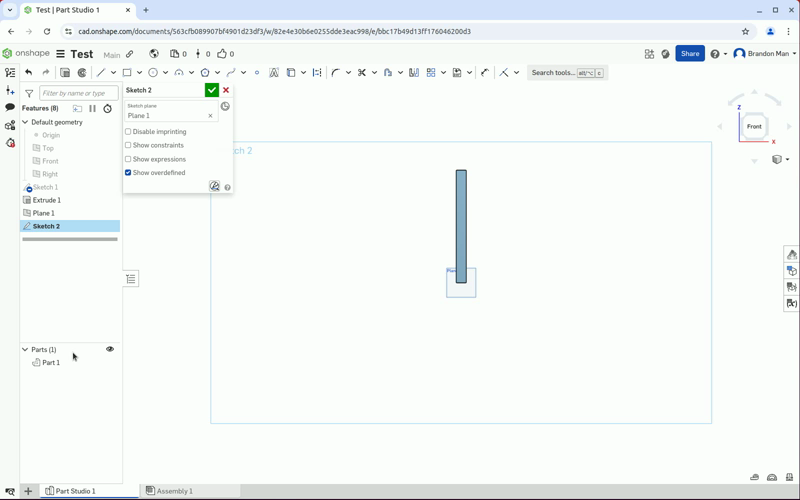
key(y)
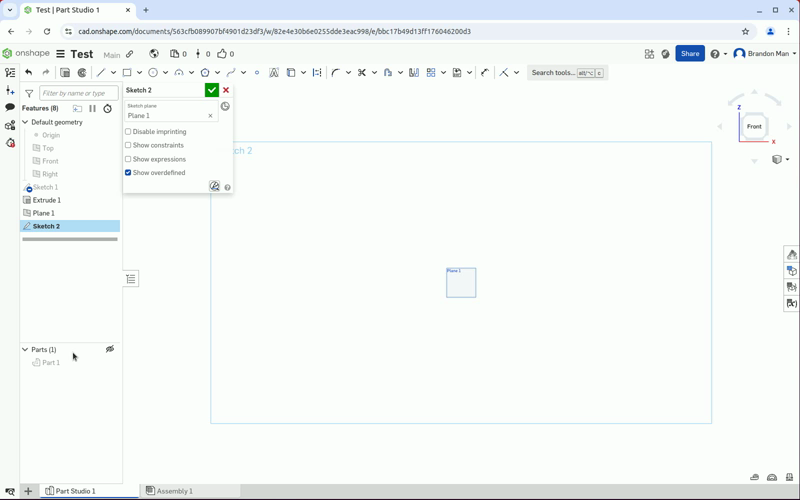
key(c)
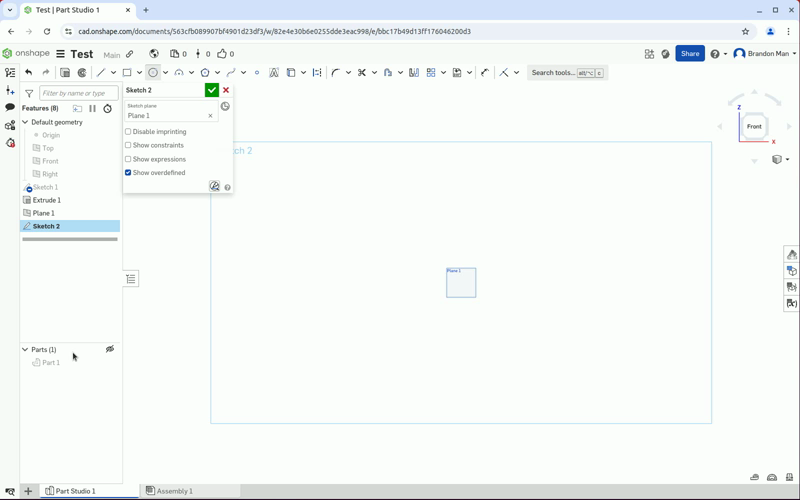
key_down(shift)
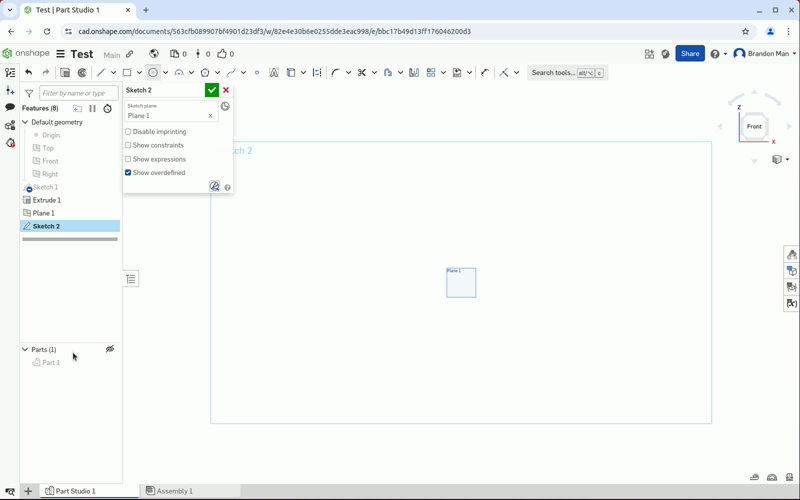
mouse_move(460, 239)
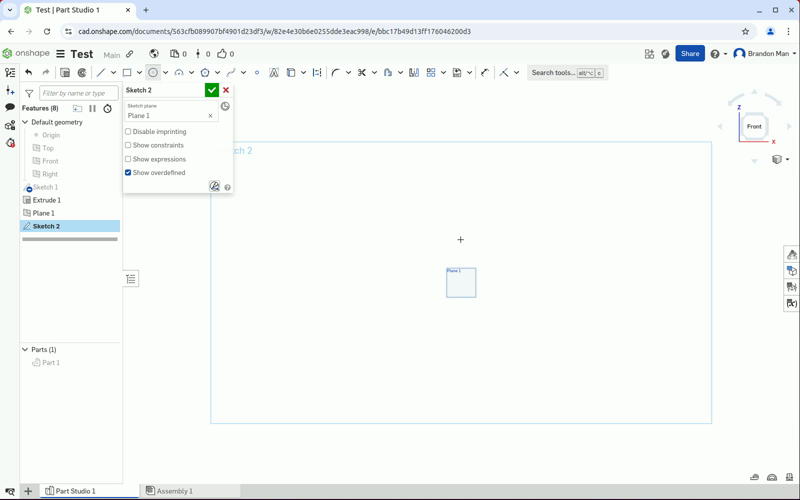
click(460, 239)
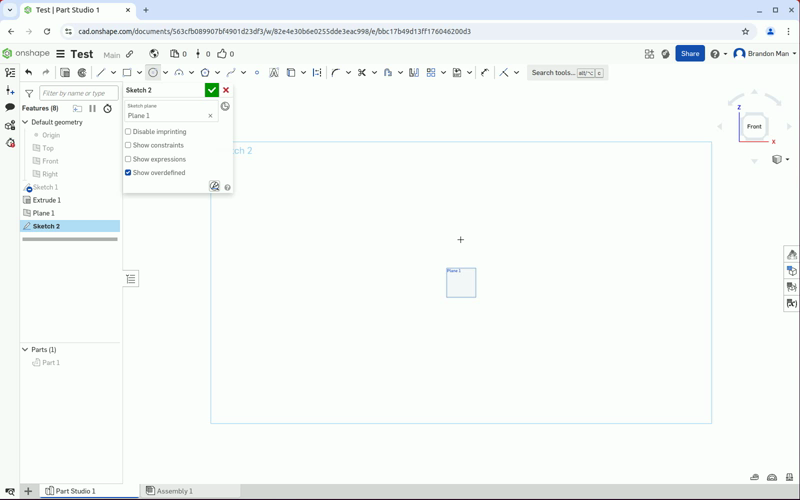
key_up(shift)
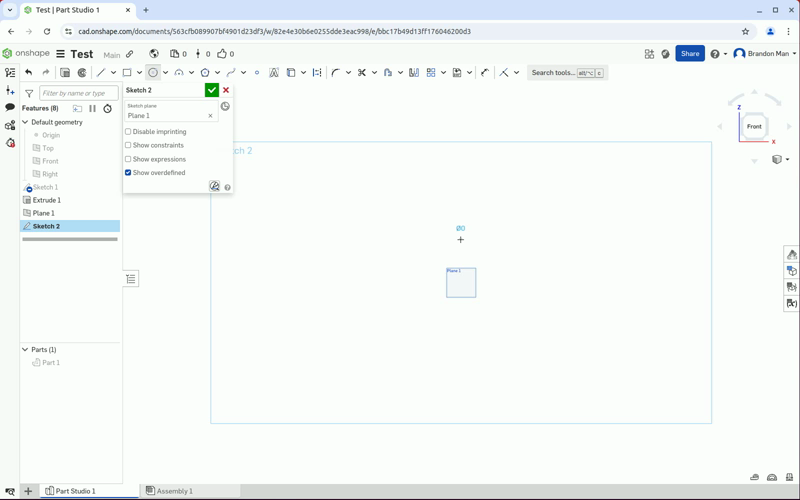
mouse_move(461, 239)
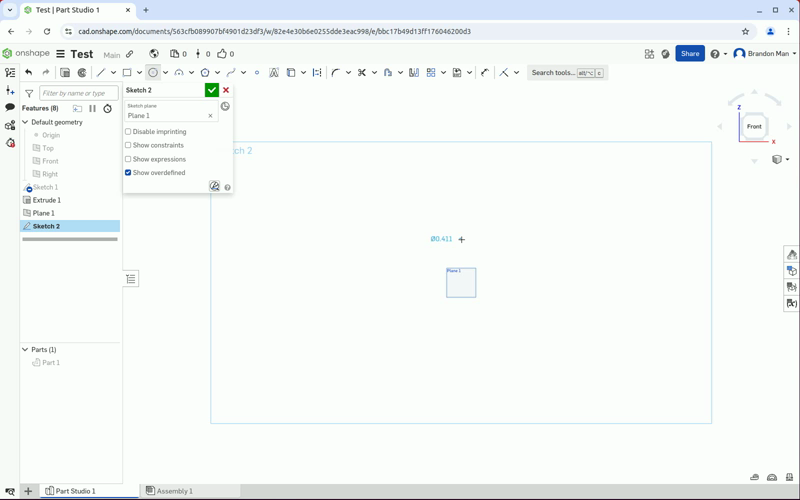
scroll(6)
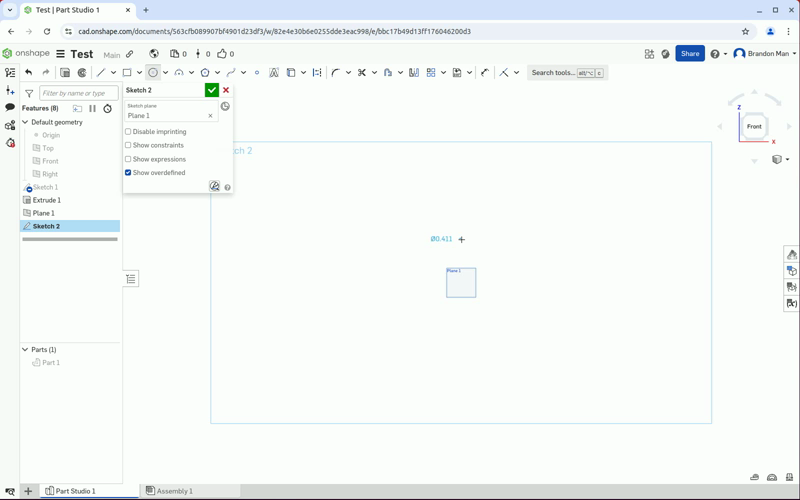
scroll(6)
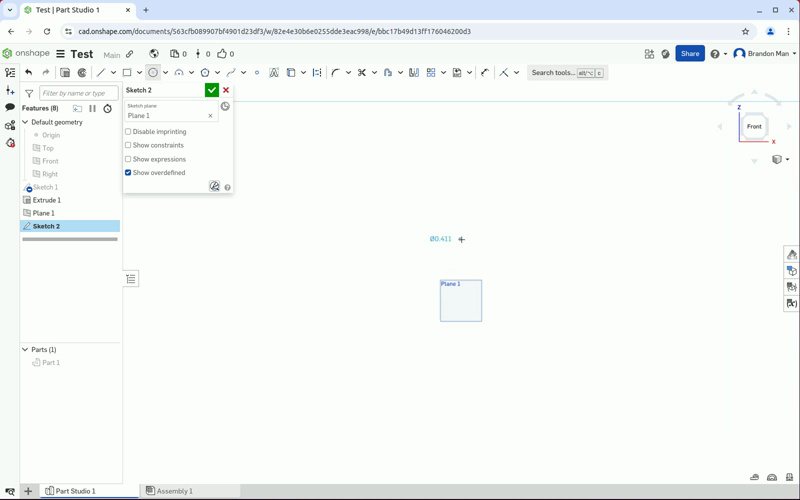
scroll(6)
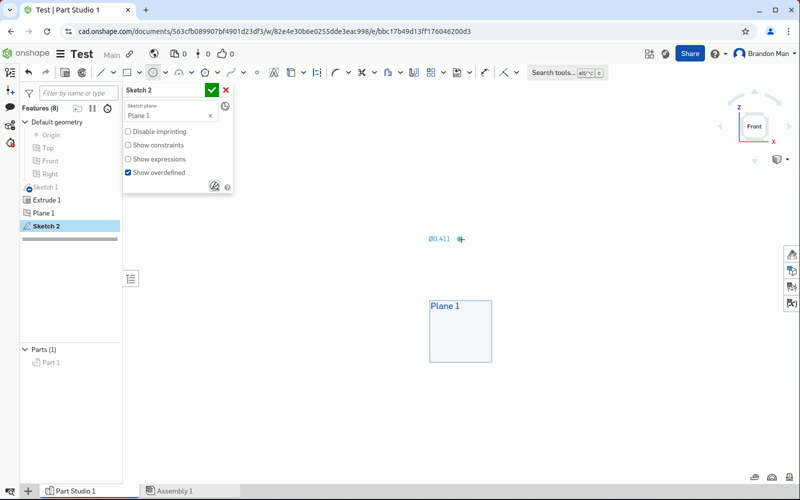
scroll(6)
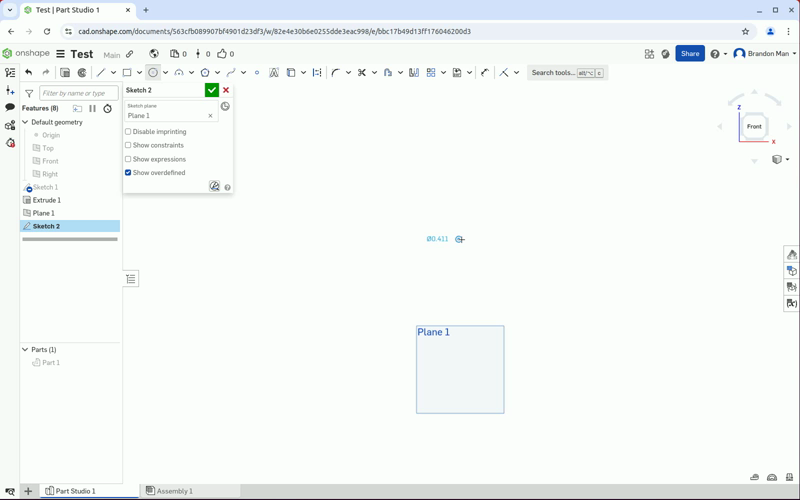
scroll(6)
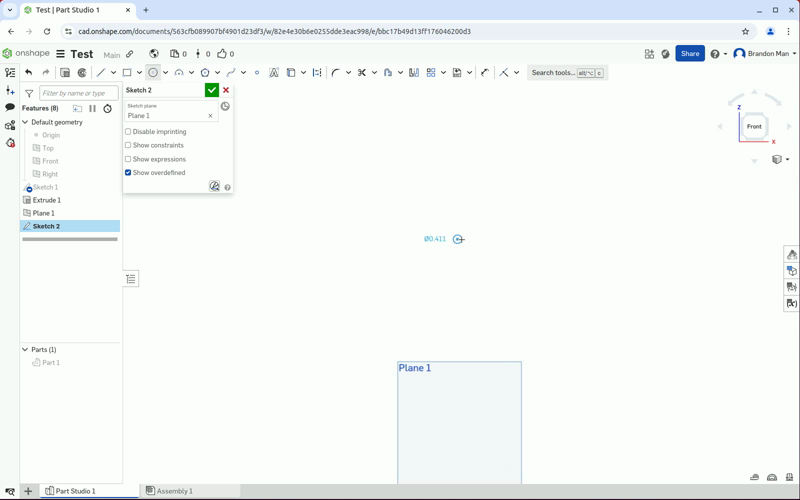
scroll(6)
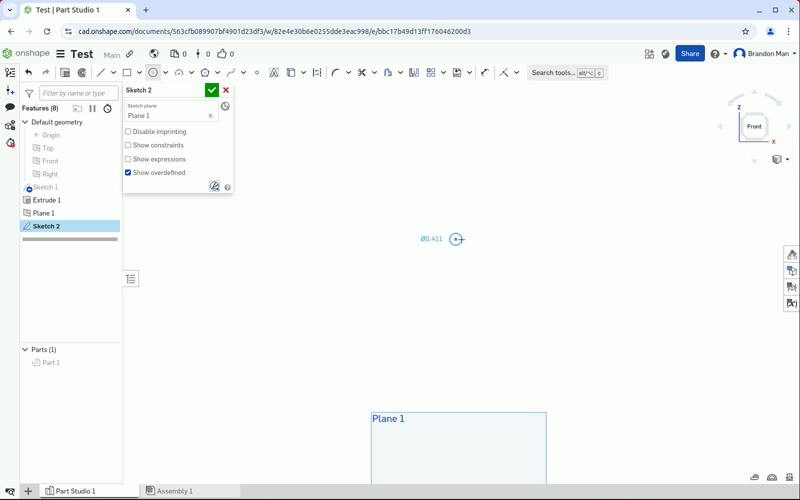
scroll(6)
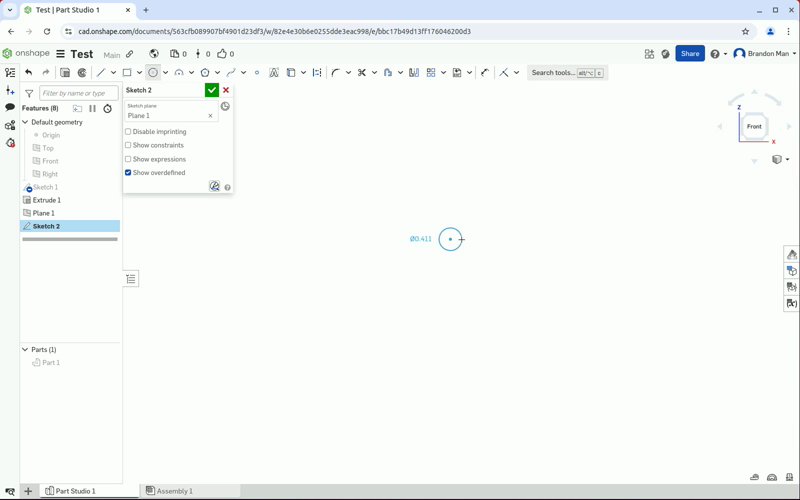
click(461, 239)
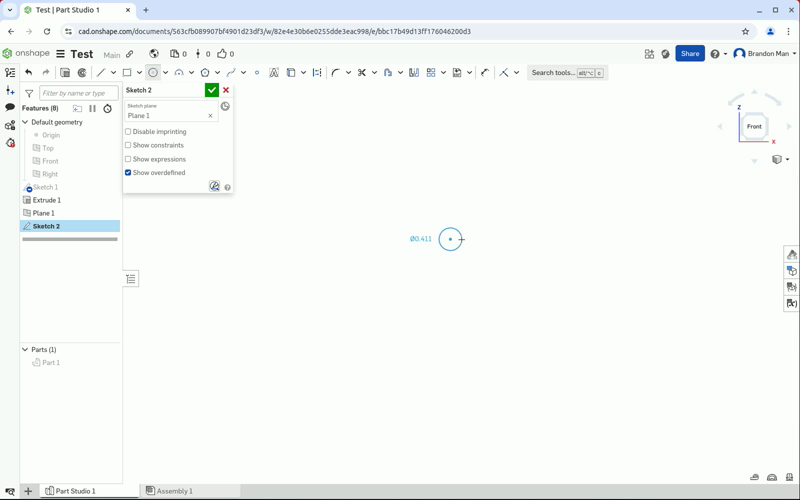
scroll(-6)
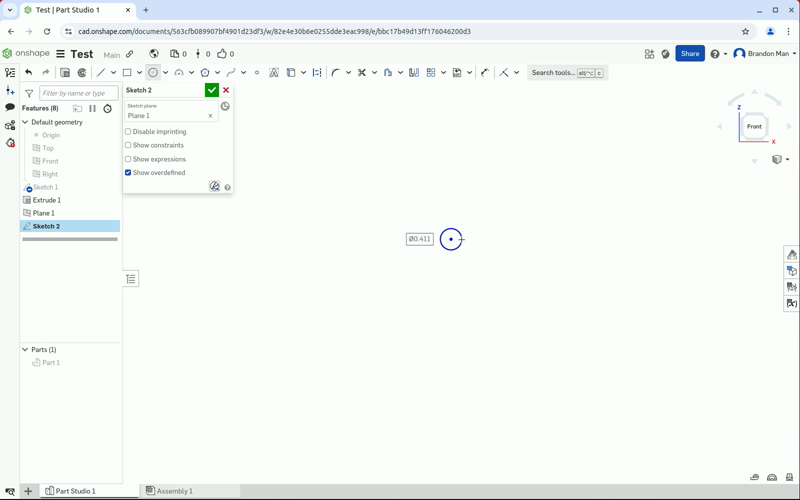
scroll(-6)
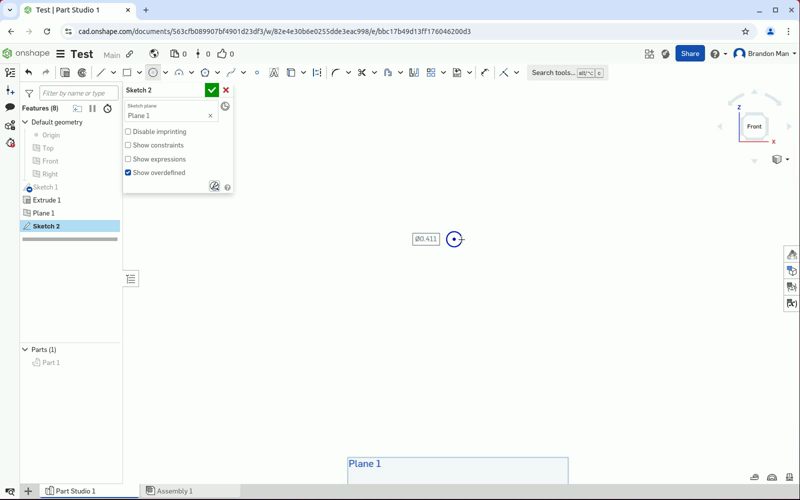
scroll(-6)
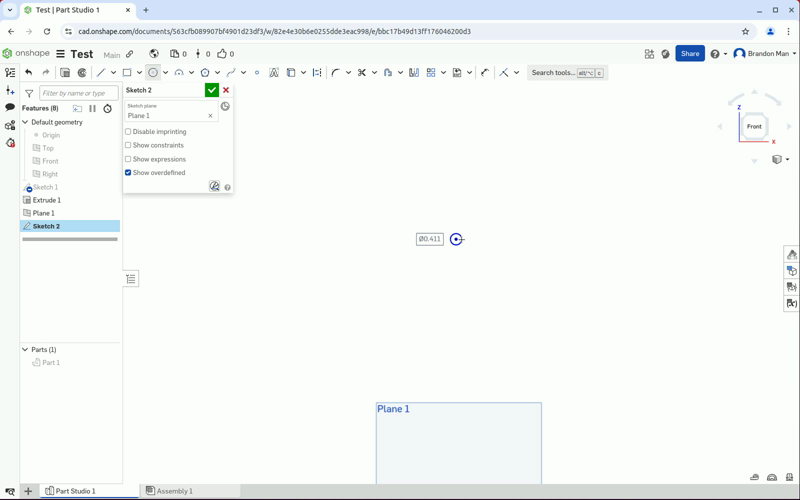
scroll(-6)
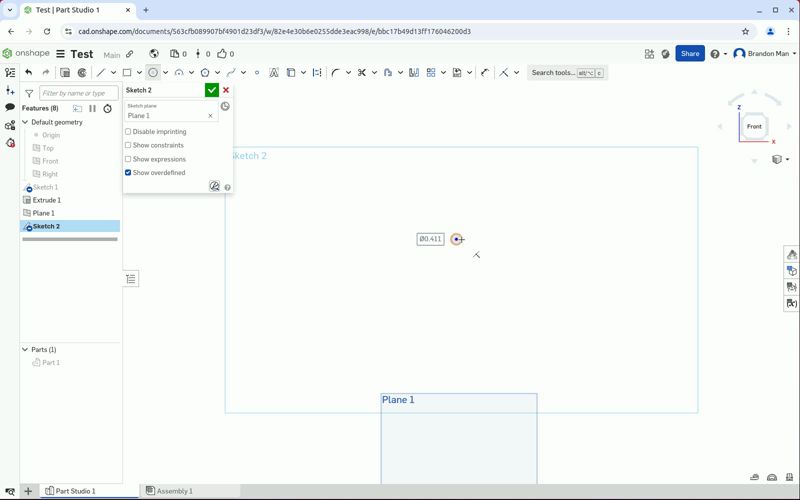
scroll(-6)
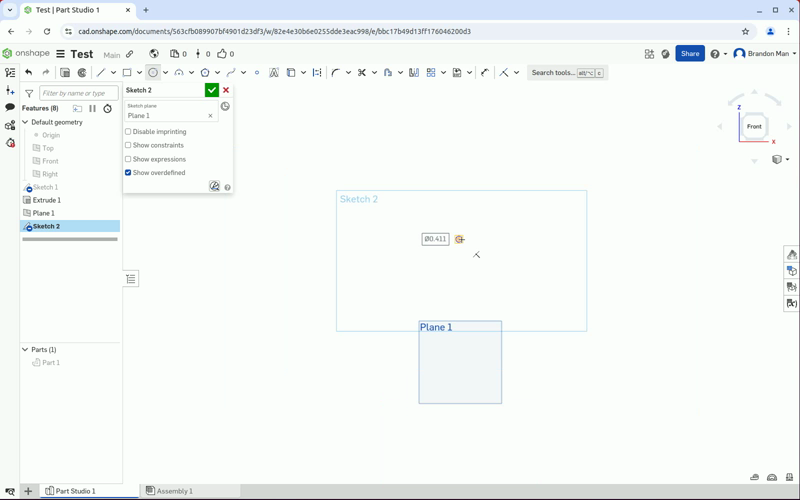
scroll(-6)
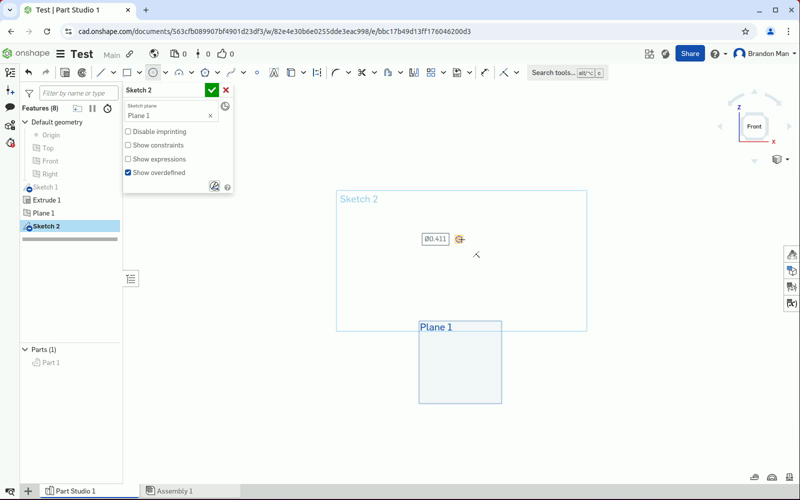
scroll(-6)
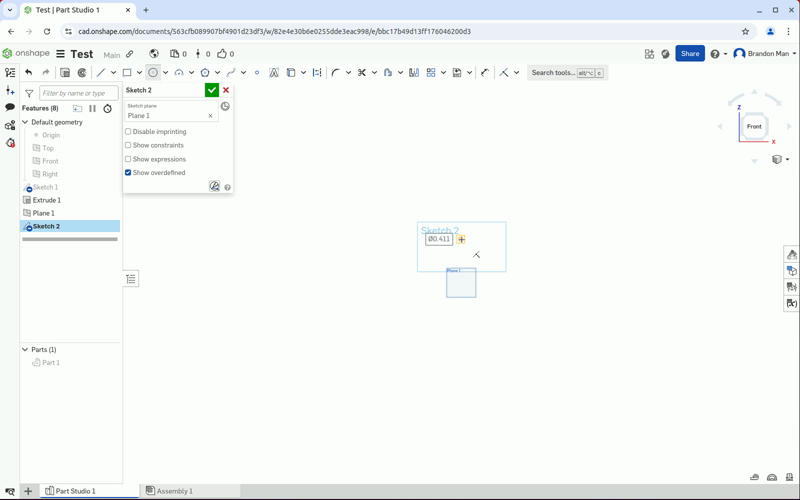
key(esc)
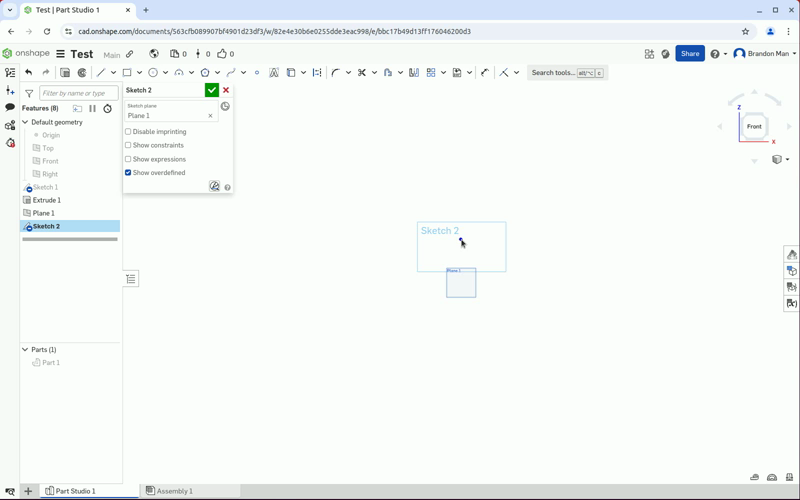
mouse_move(461, 239)
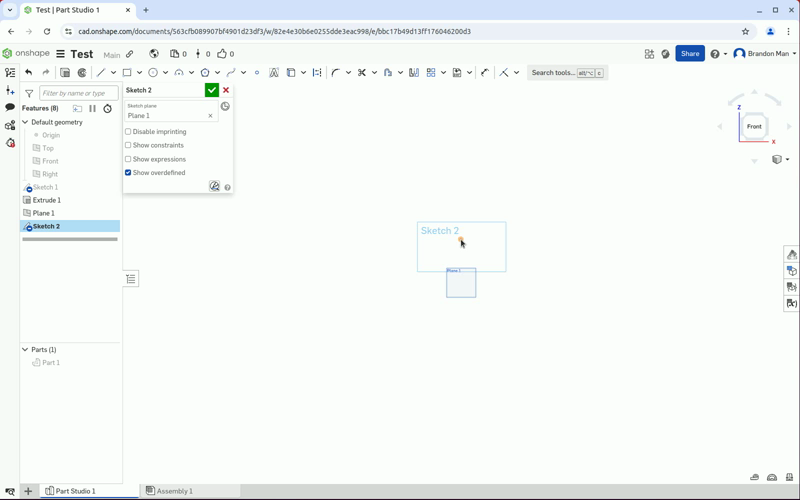
scroll(6)
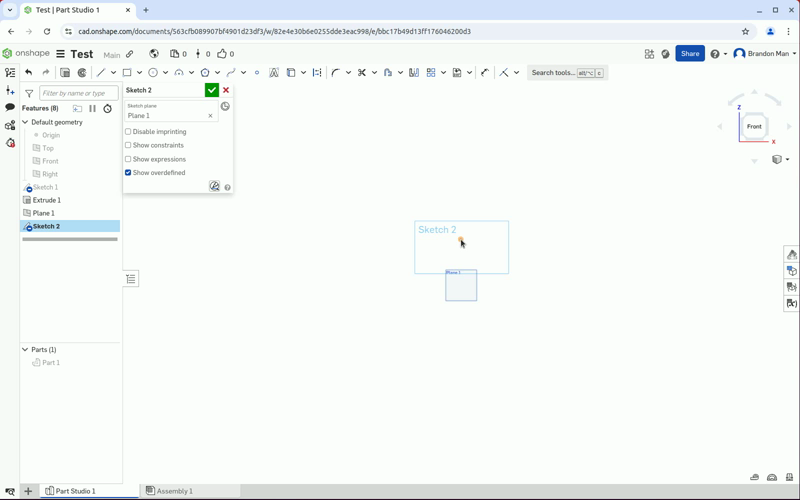
scroll(6)
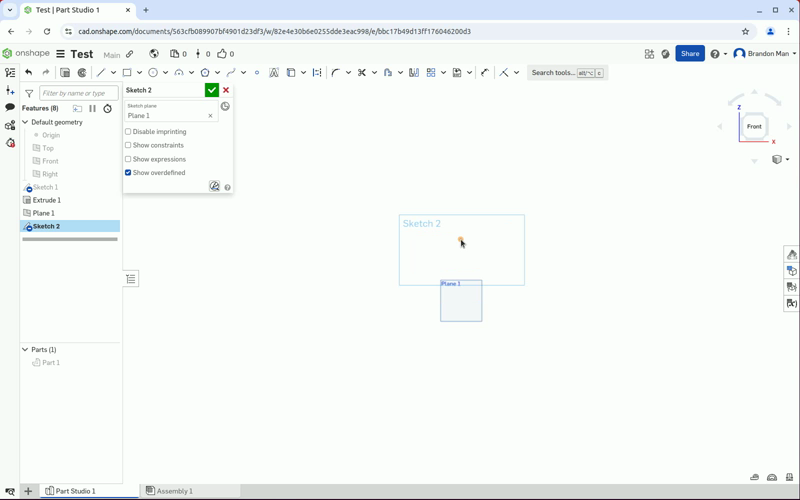
scroll(6)
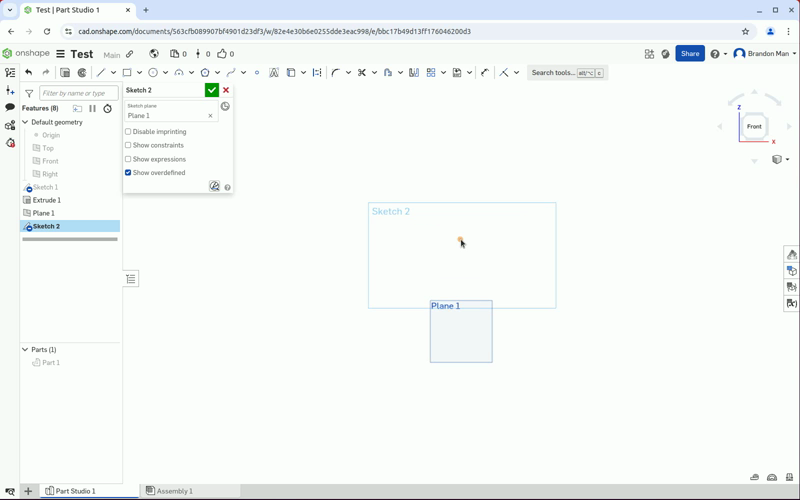
scroll(6)
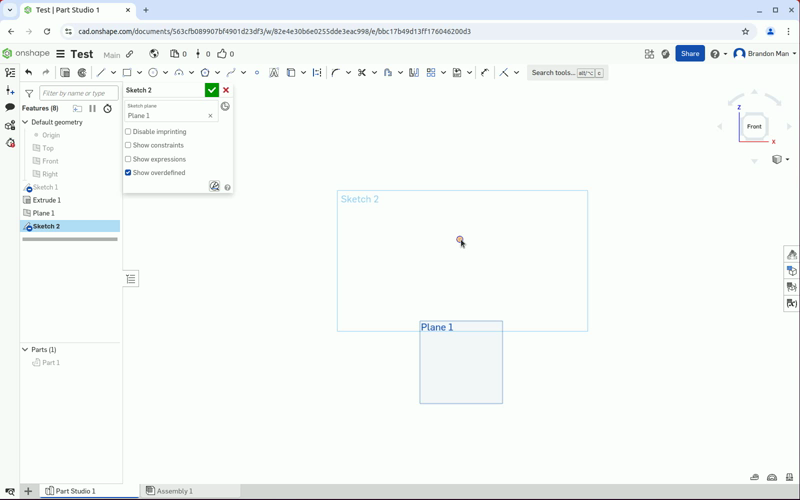
scroll(6)
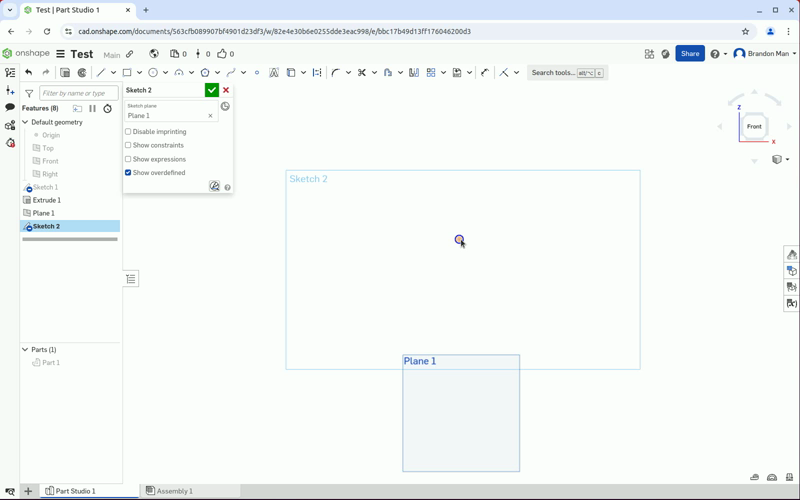
scroll(6)
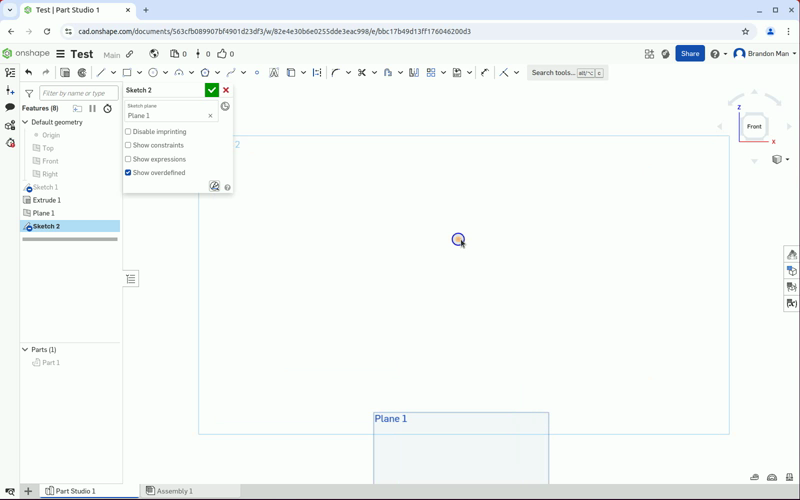
scroll(6)
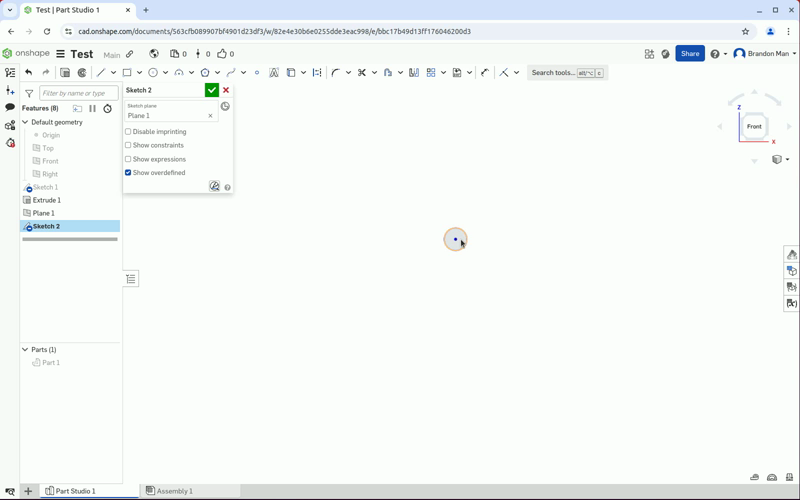
click(461, 239)
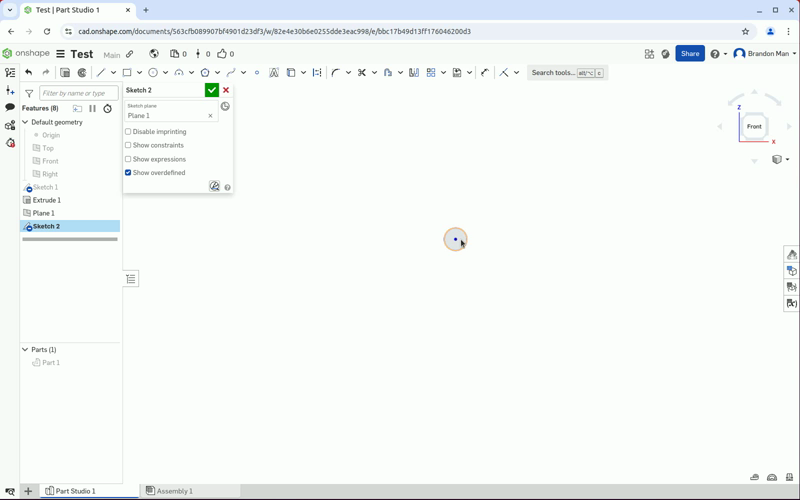
scroll(-6)
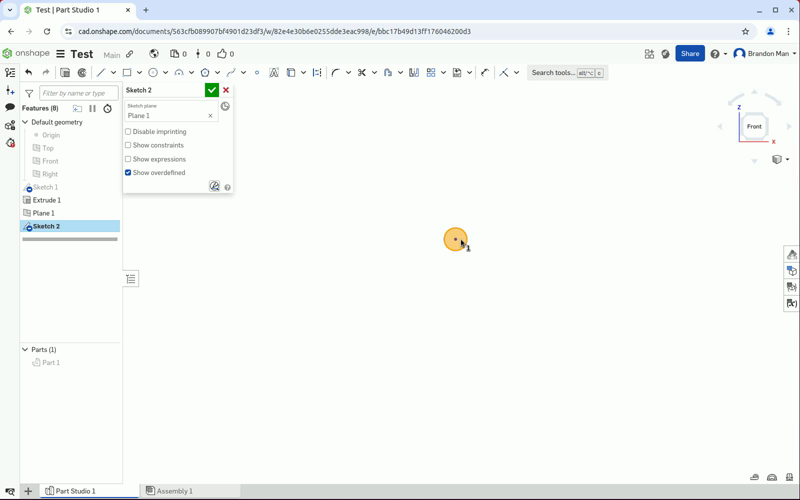
scroll(-6)
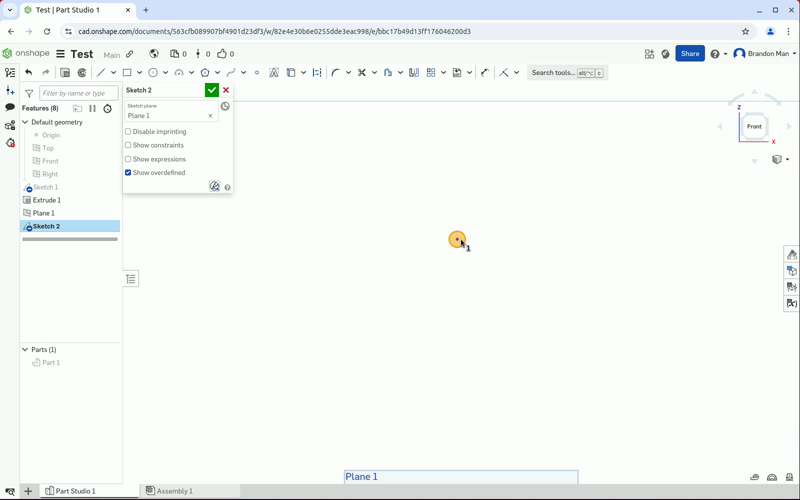
scroll(-6)
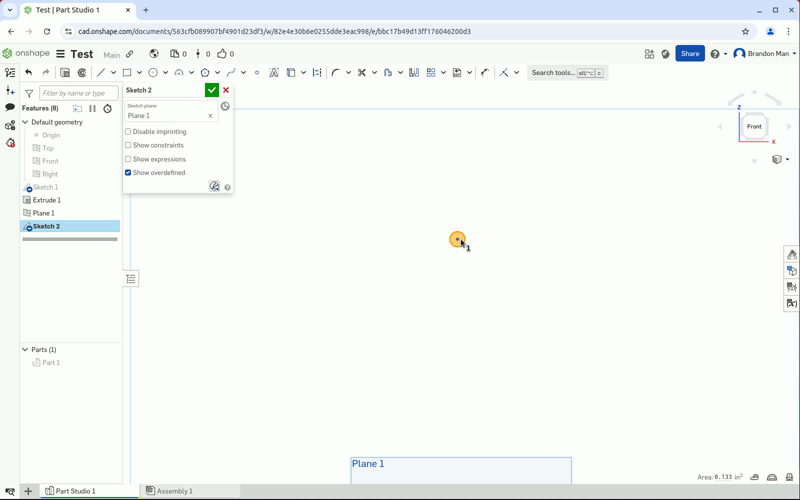
scroll(-6)
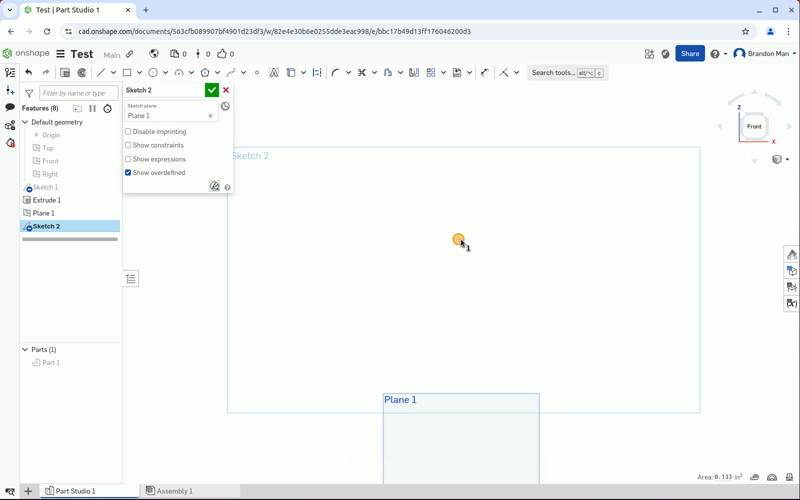
scroll(-6)
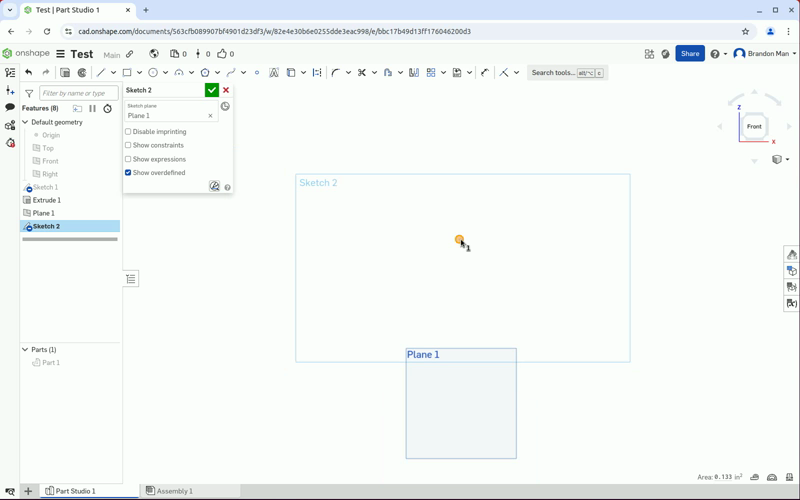
scroll(-6)
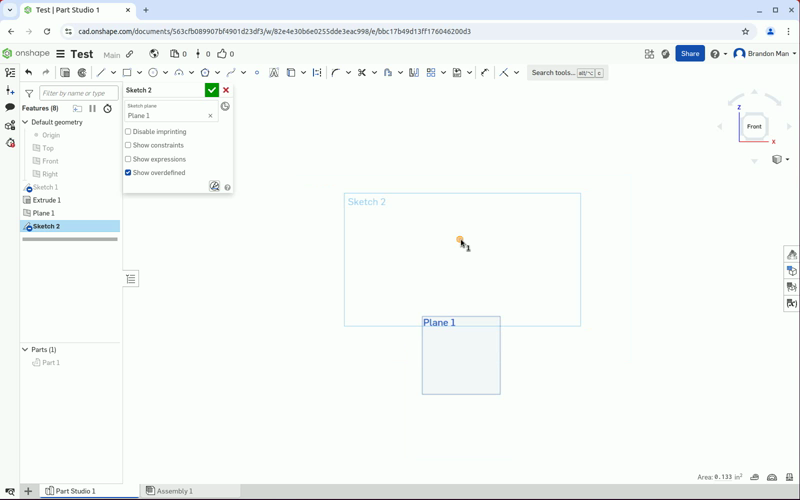
scroll(-6)
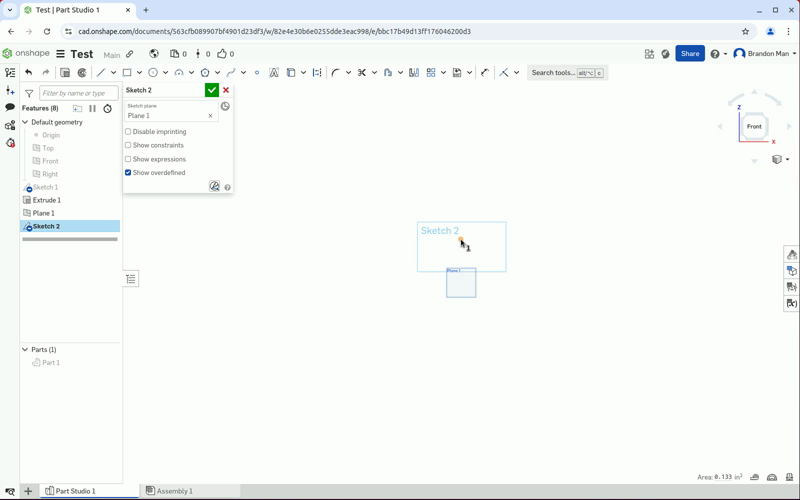
mouse_move(73, 352)
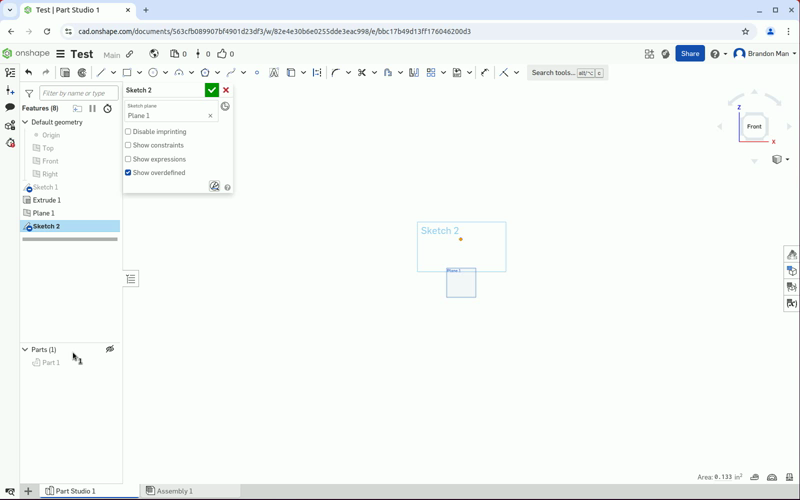
key(shift+y)
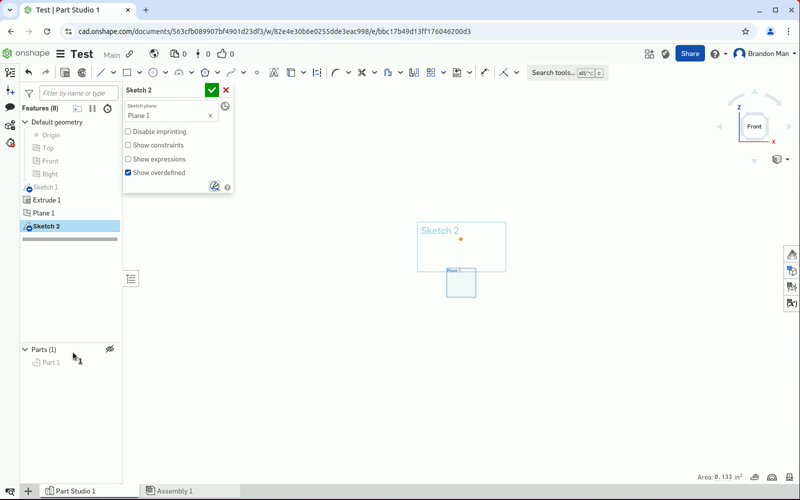
key(shift+e)
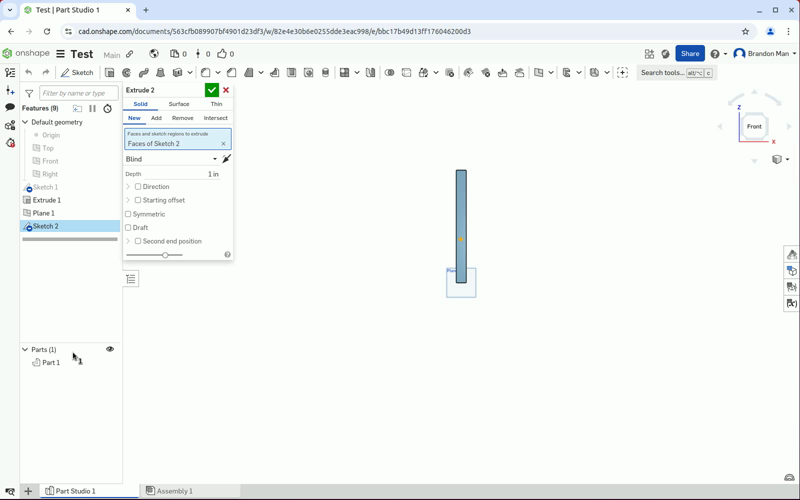
mouse_move(143, 106)
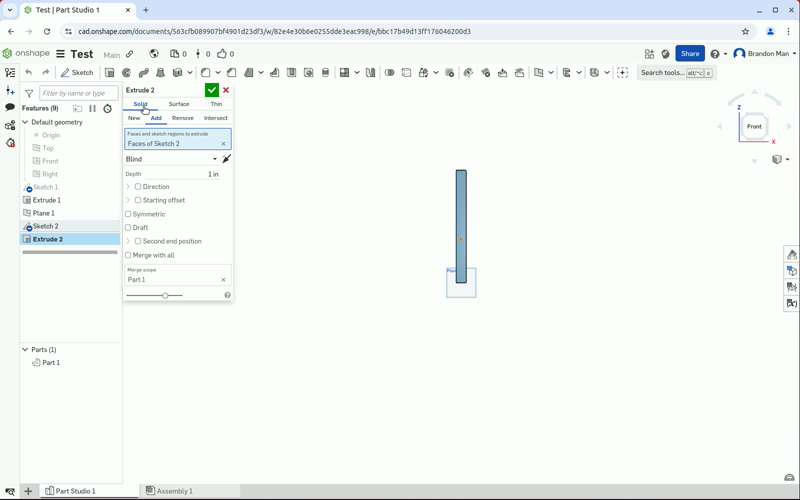
click(143, 106)
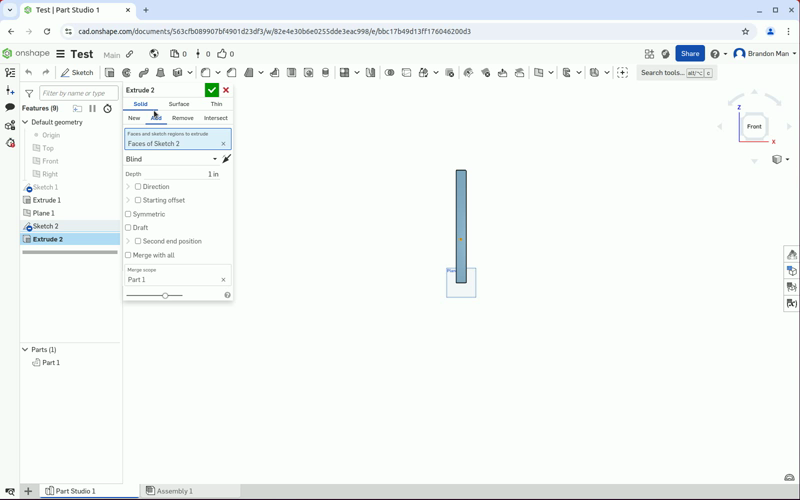
mouse_move(186, 120)
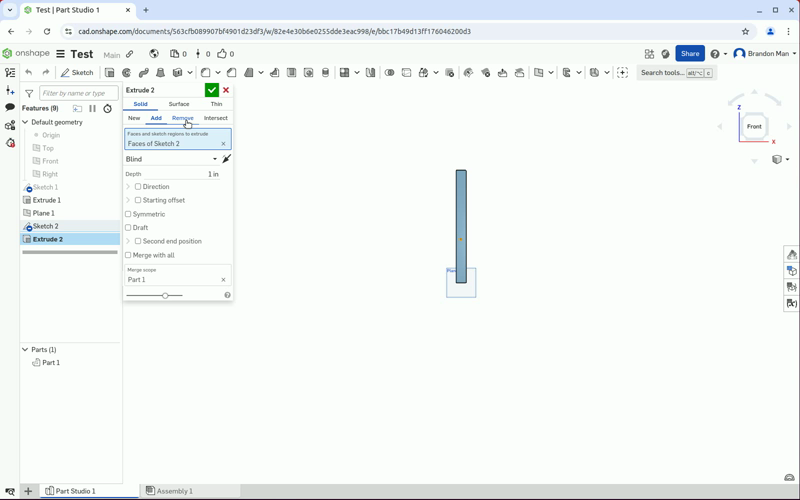
click(186, 120)
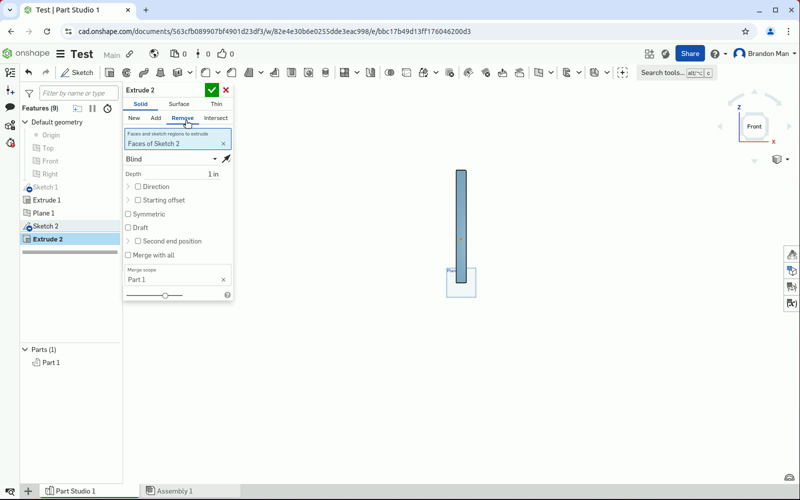
key(tab, 4)
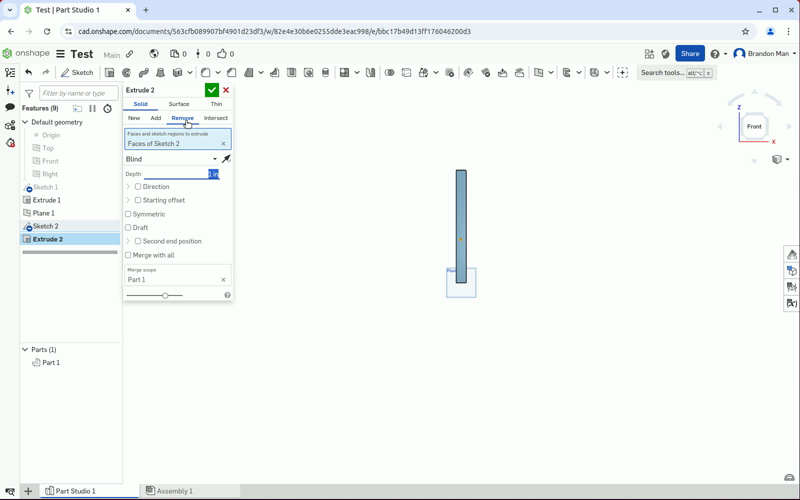
text(1.204)
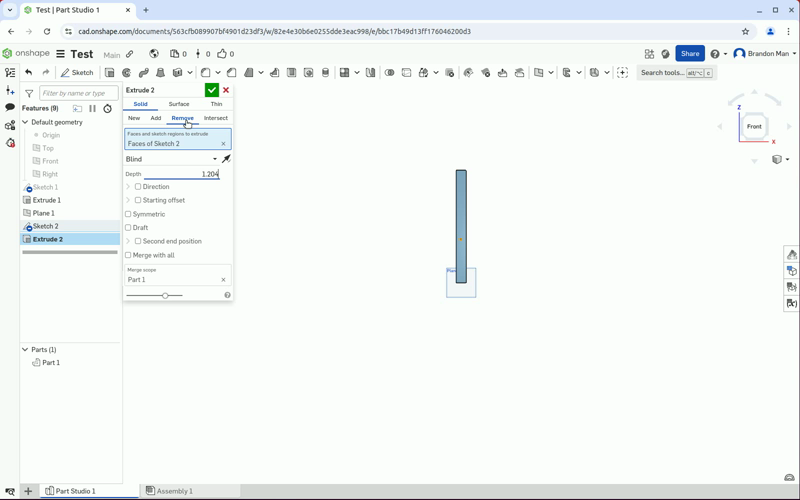
key(tab, 6)
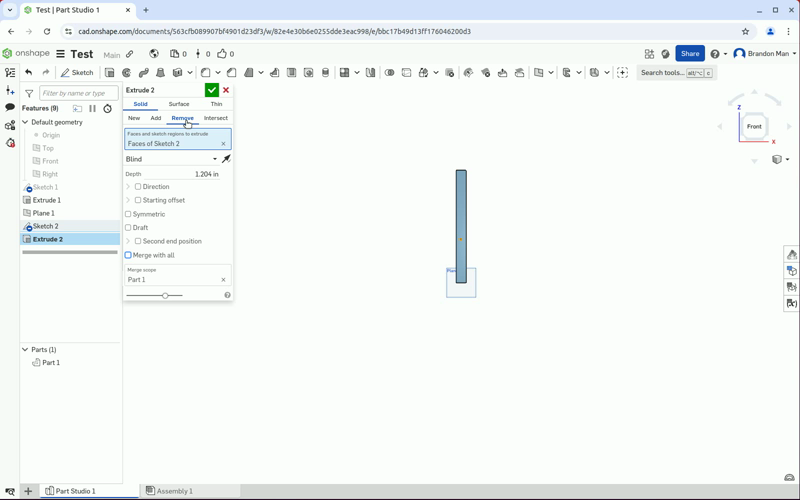
key(space)
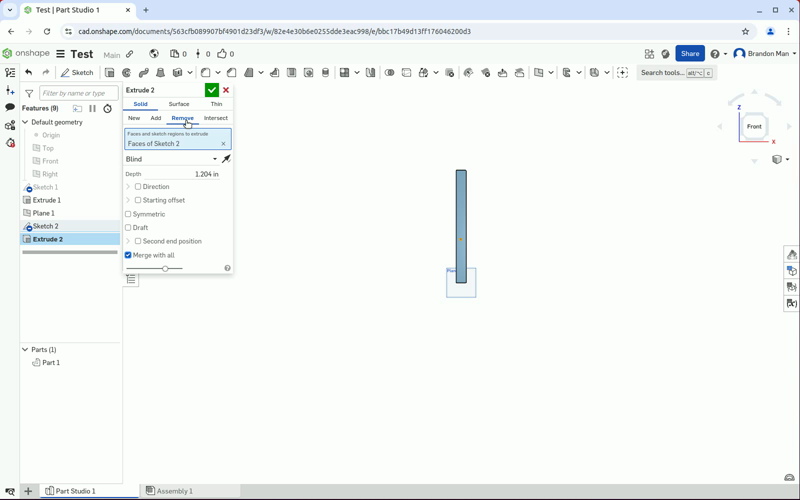
key(enter)
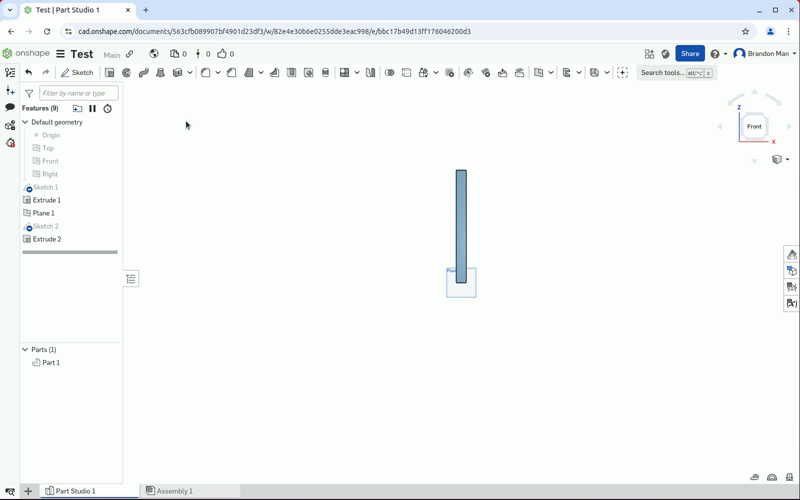
key(shift+h)
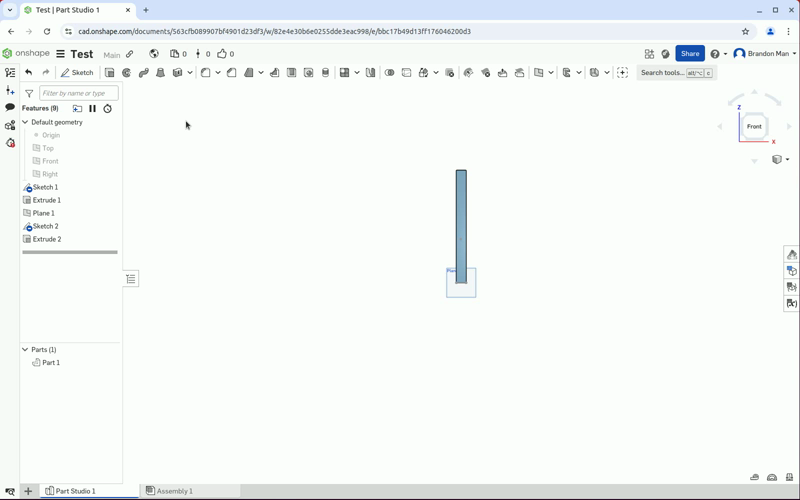
key(shift+h)
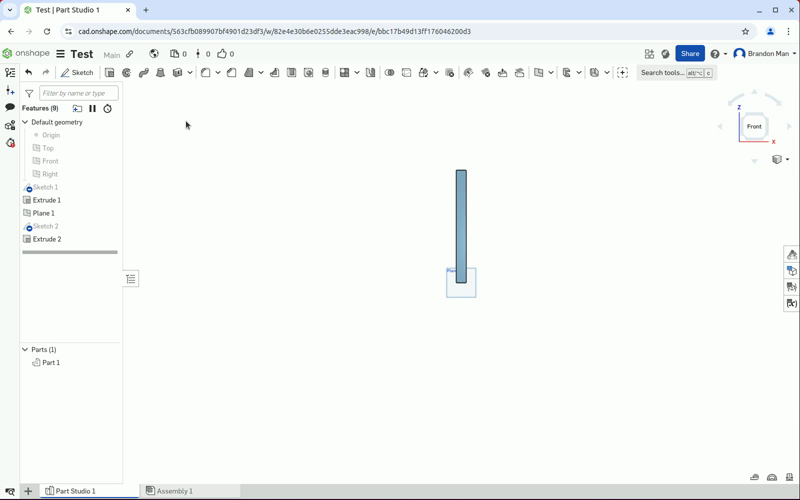
mouse_move(73, 189)
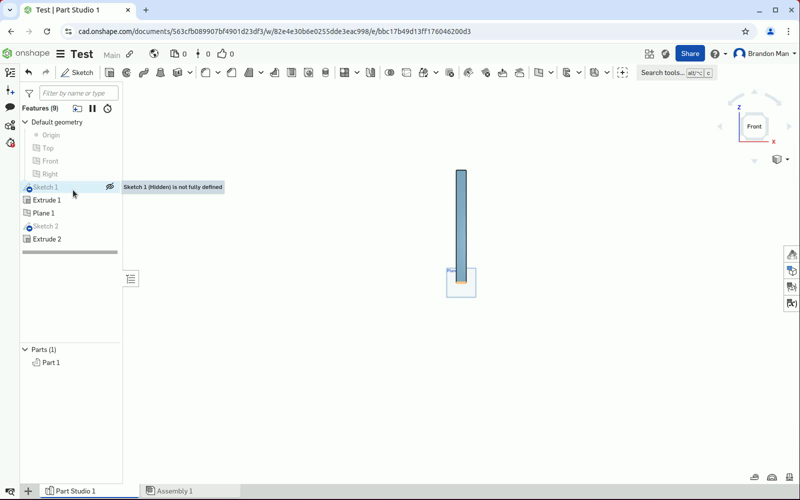
click(73, 189)
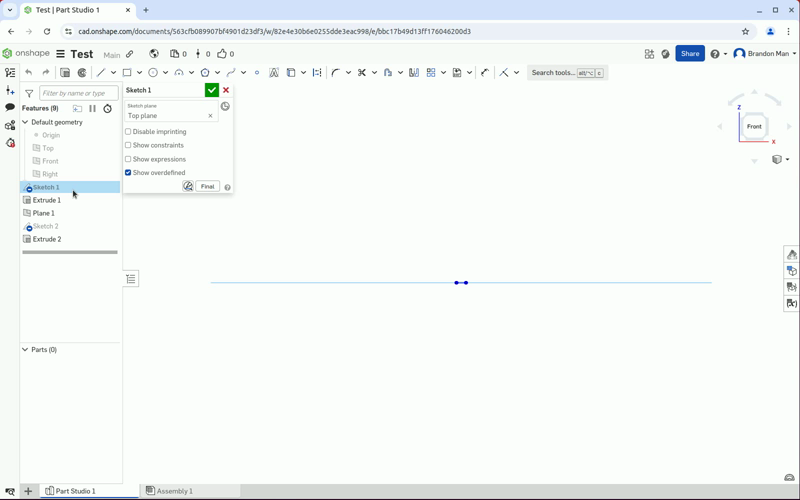
mouse_move(229, 92)
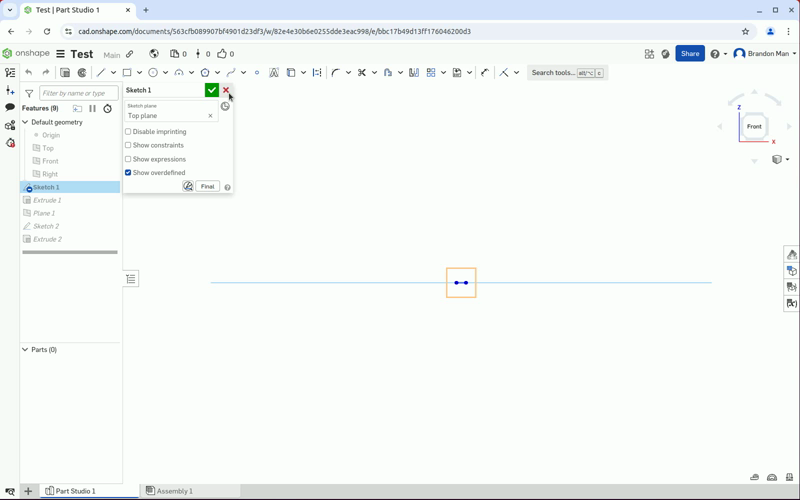
click(229, 92)
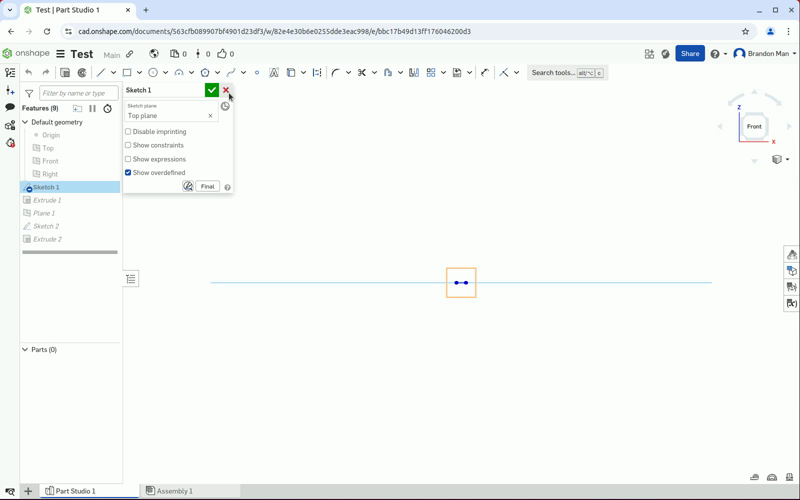
key(shift+s)
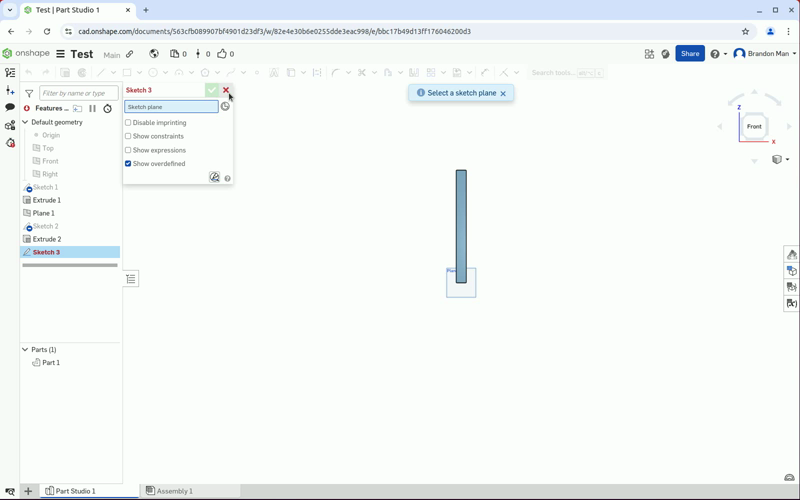
mouse_move(73, 215)
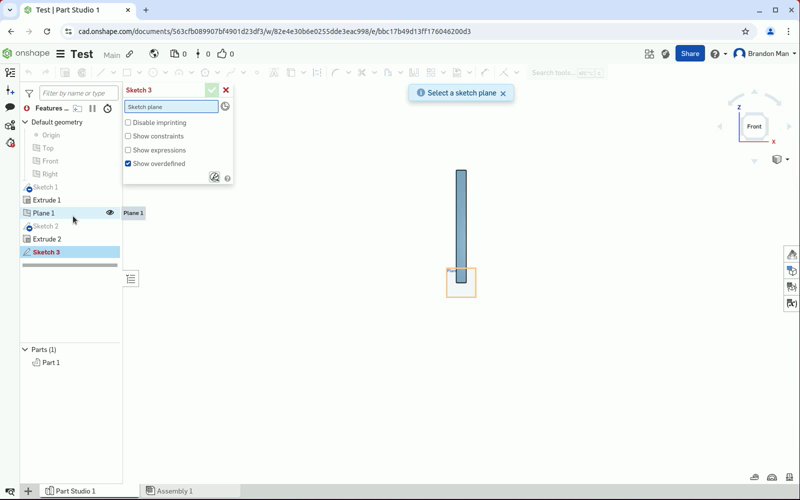
click(73, 215)
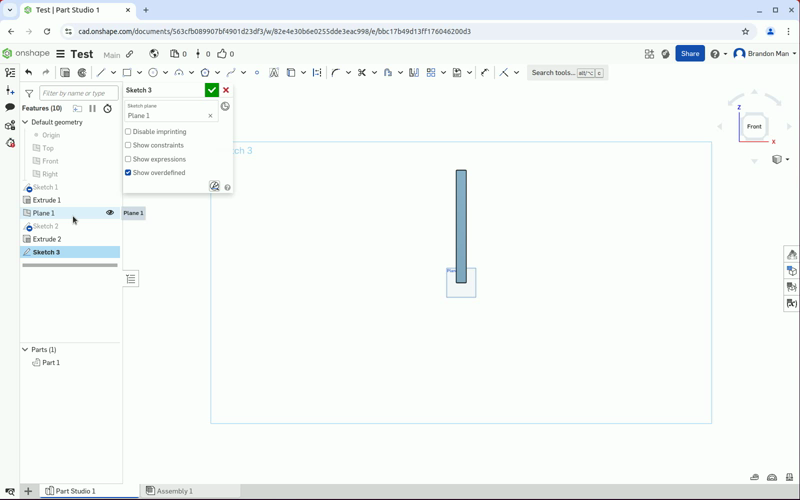
mouse_move(73, 352)
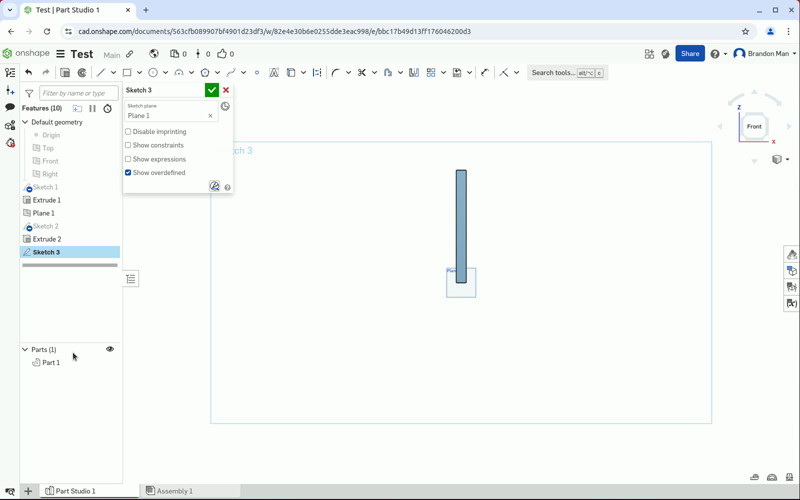
key(y)
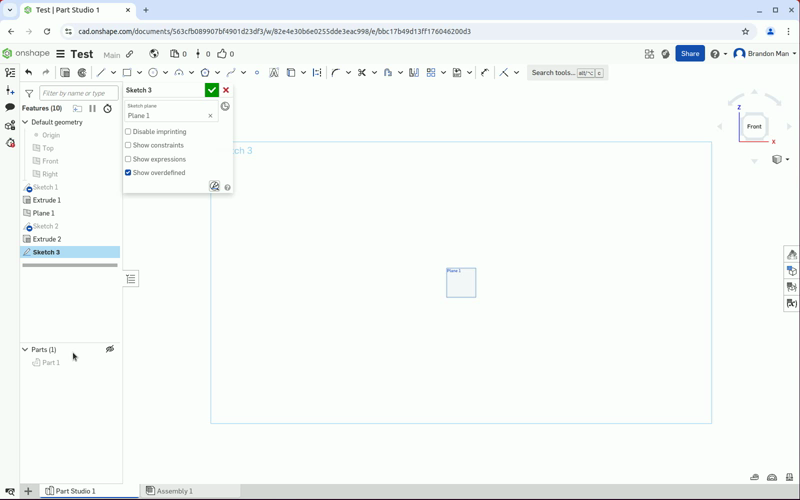
key(c)
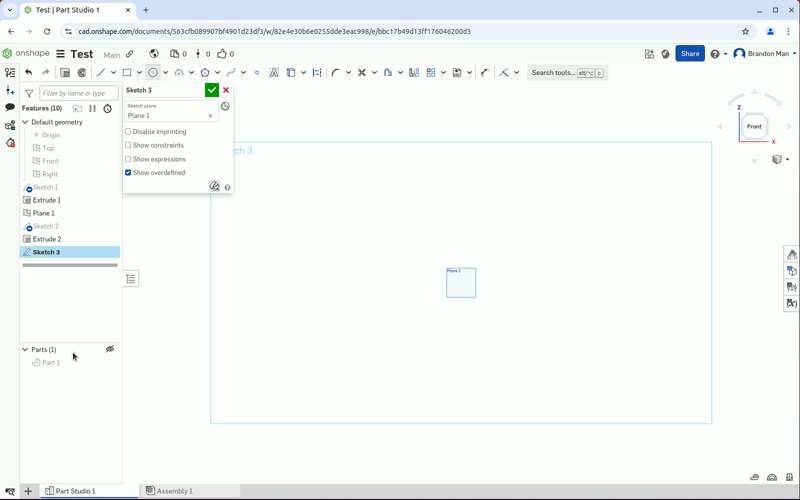
key_down(shift)
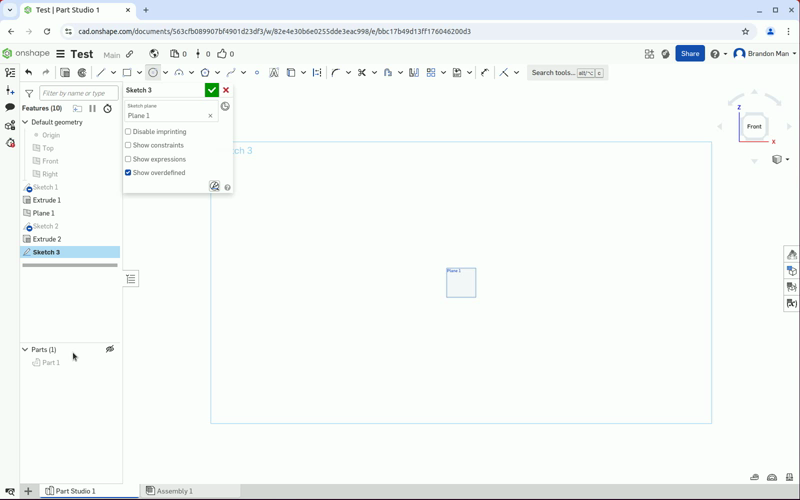
mouse_move(460, 201)
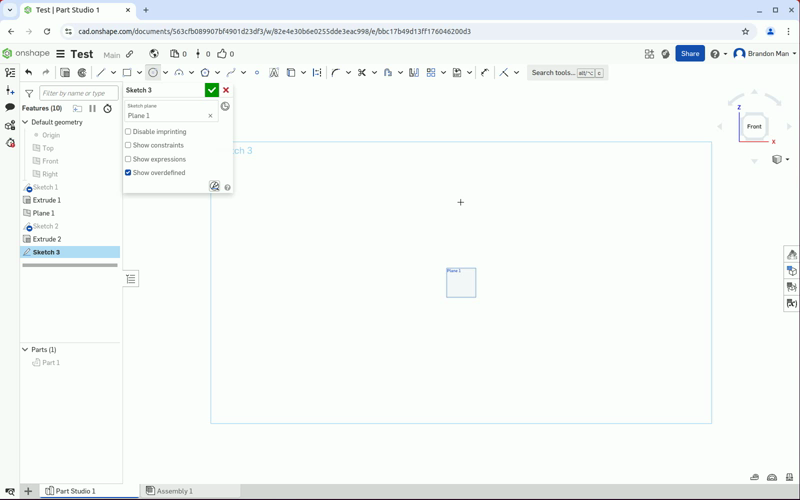
click(460, 201)
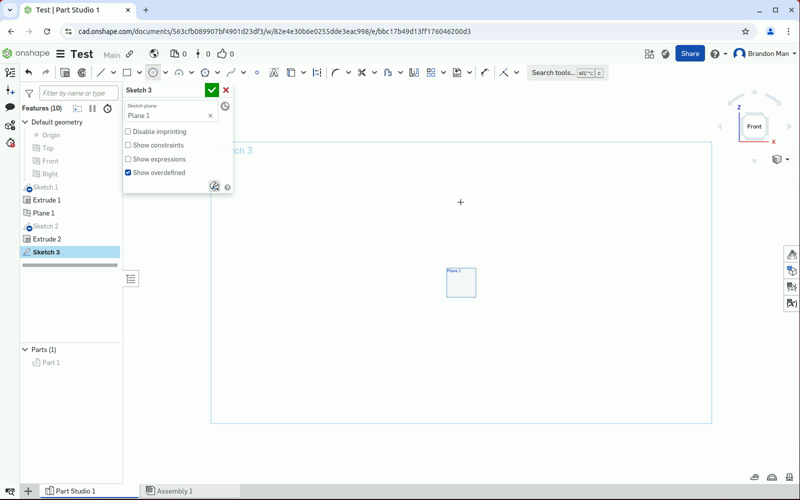
key_up(shift)
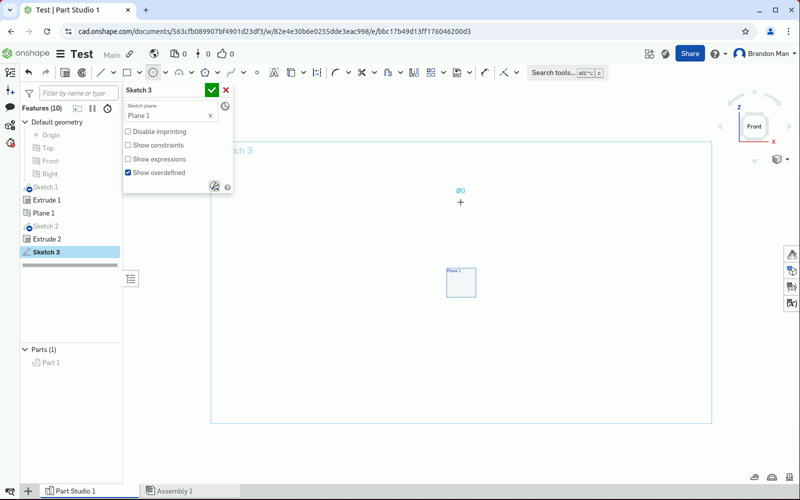
mouse_move(461, 201)
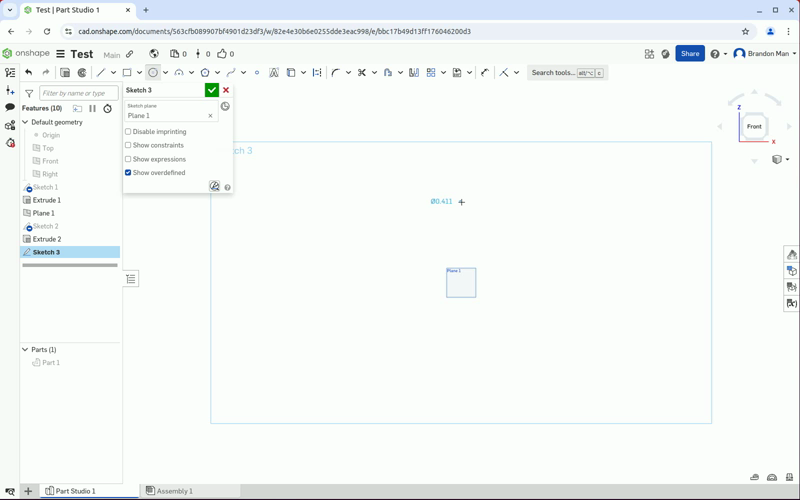
scroll(6)
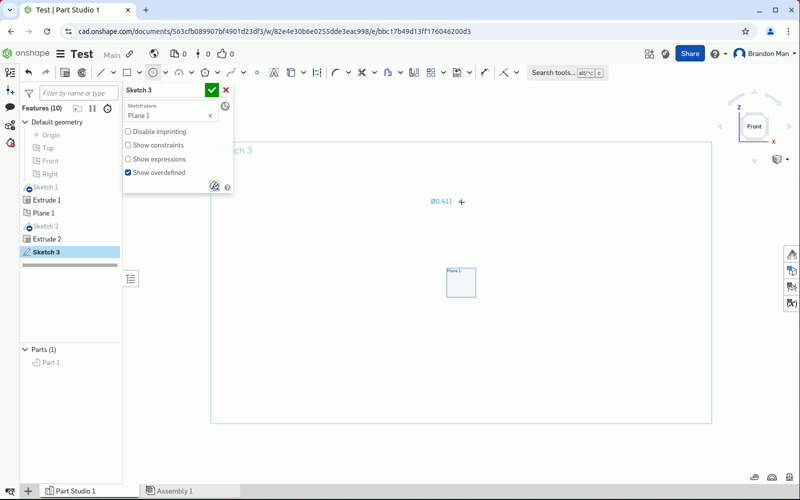
scroll(6)
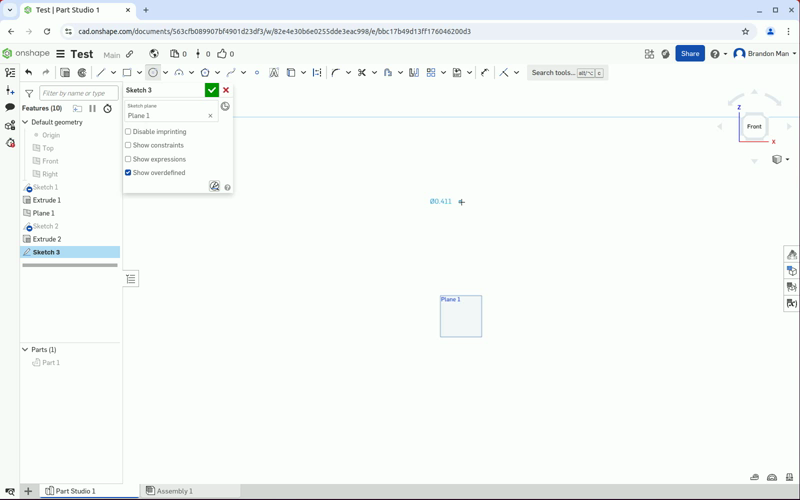
scroll(6)
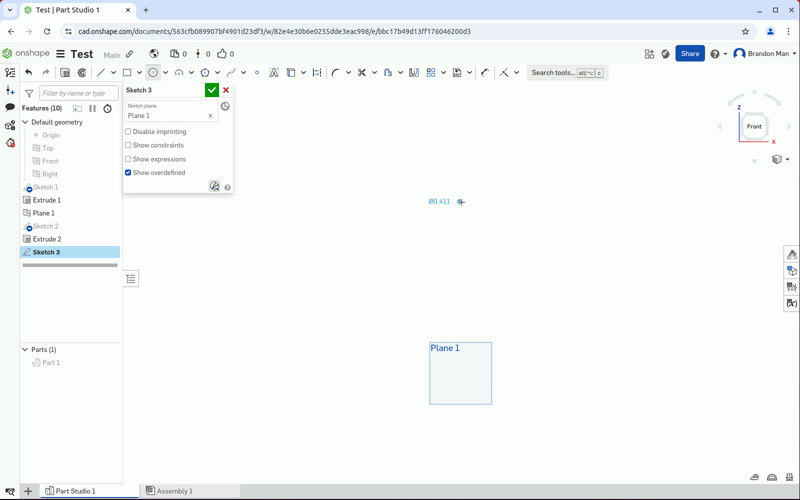
scroll(6)
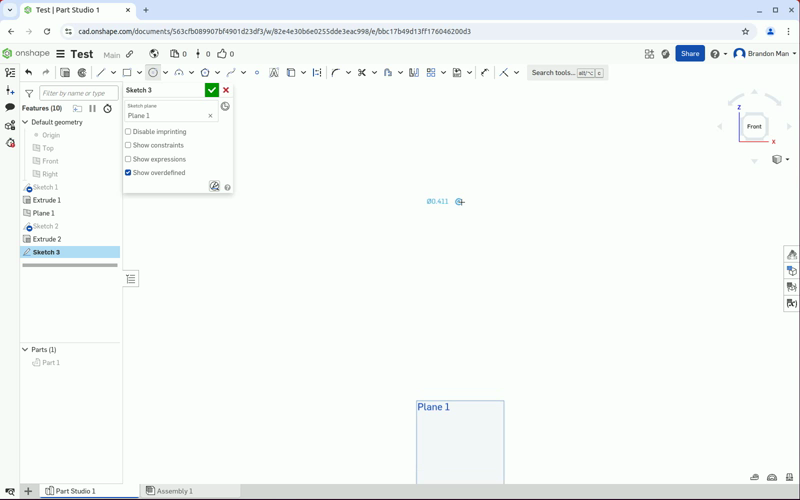
scroll(6)
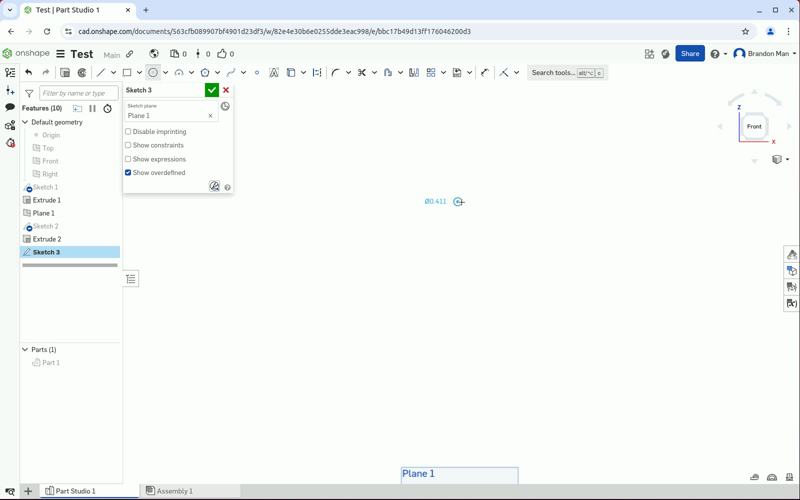
scroll(6)
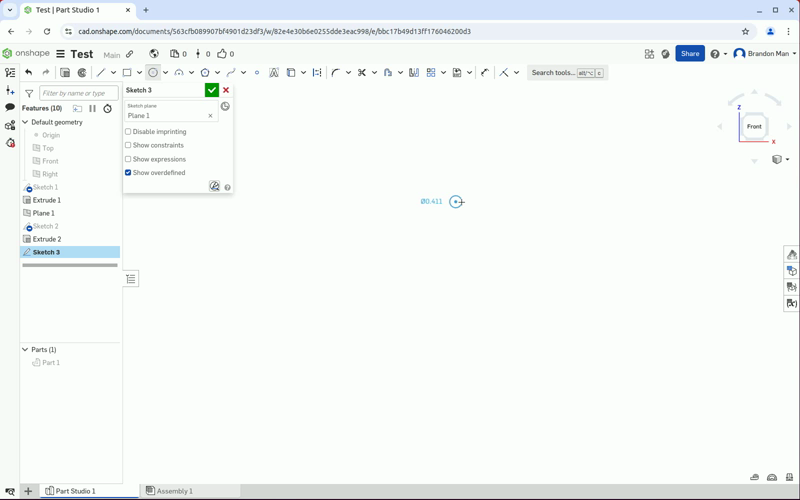
scroll(6)
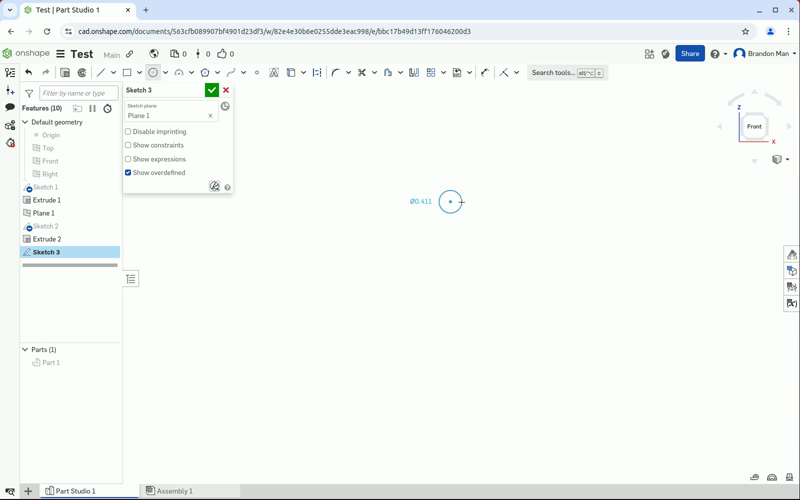
click(461, 201)
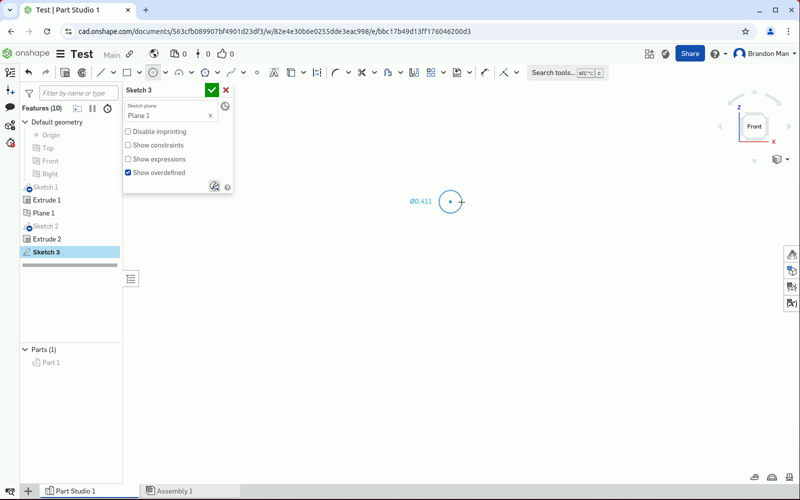
scroll(-6)
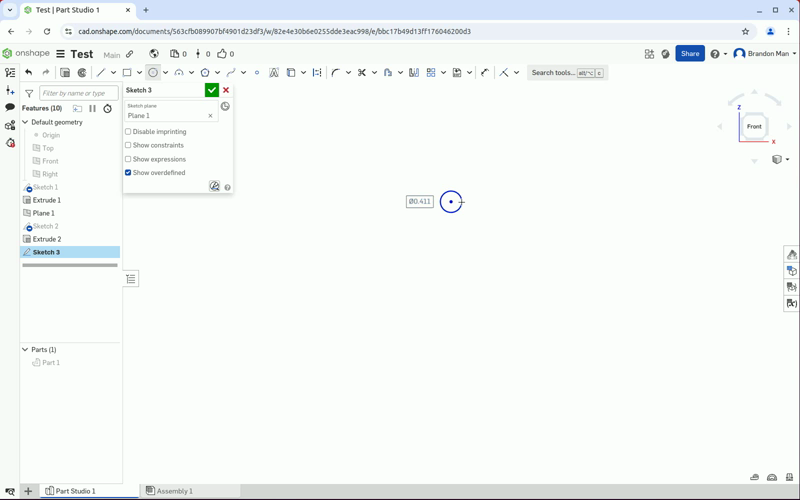
scroll(-6)
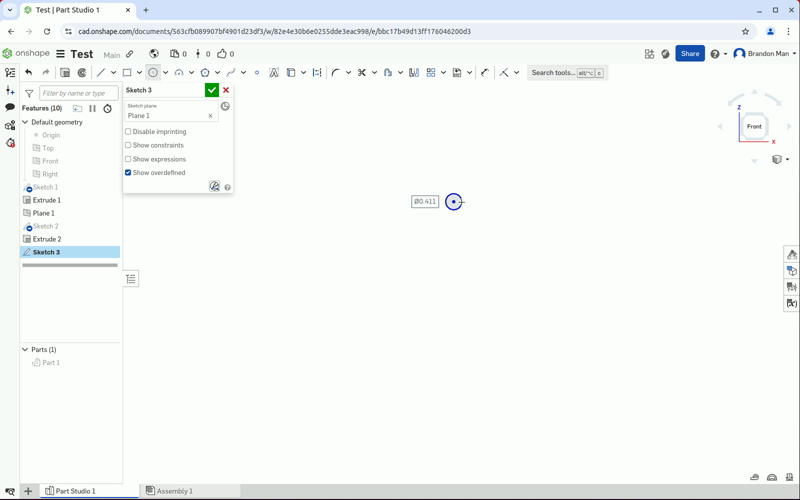
scroll(-6)
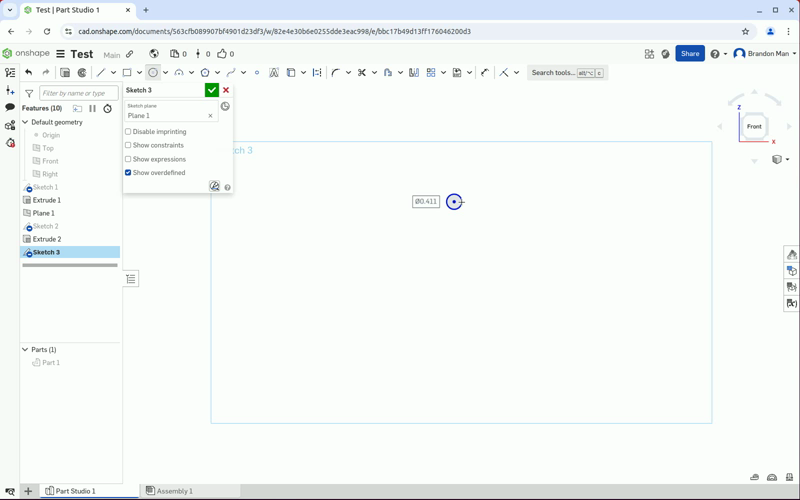
scroll(-6)
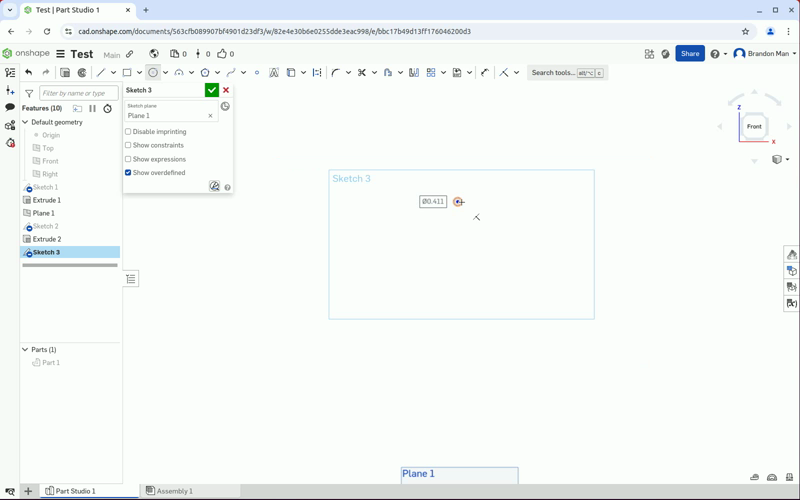
scroll(-6)
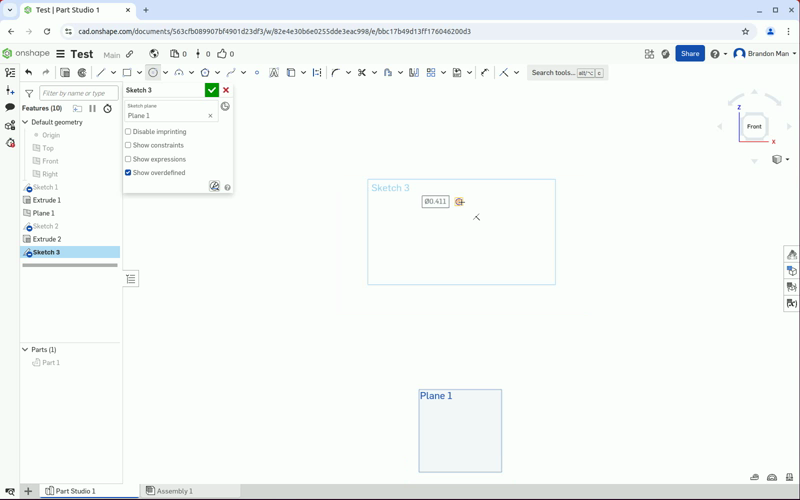
scroll(-6)
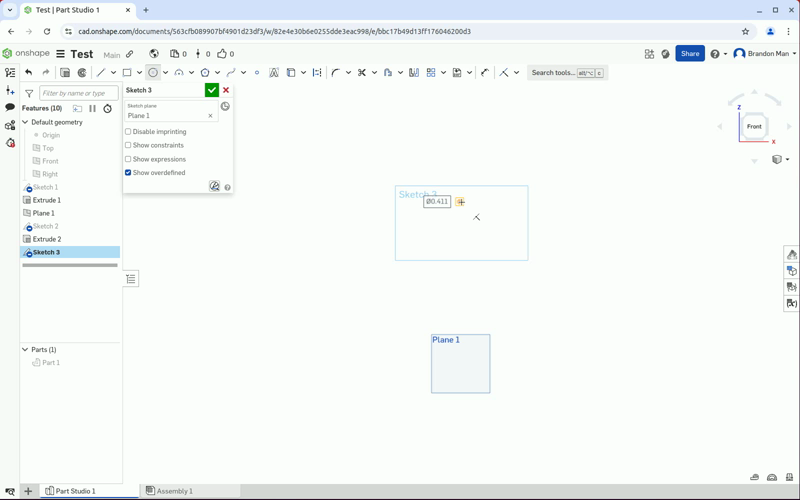
scroll(-6)
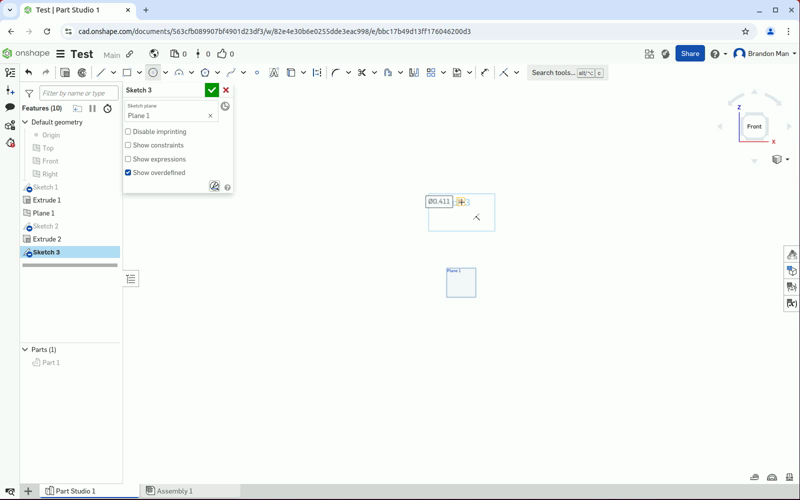
key(esc)
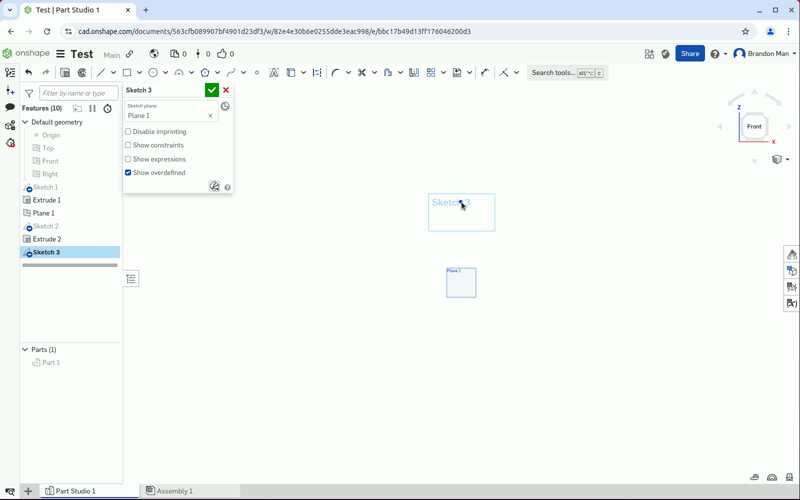
mouse_move(461, 202)
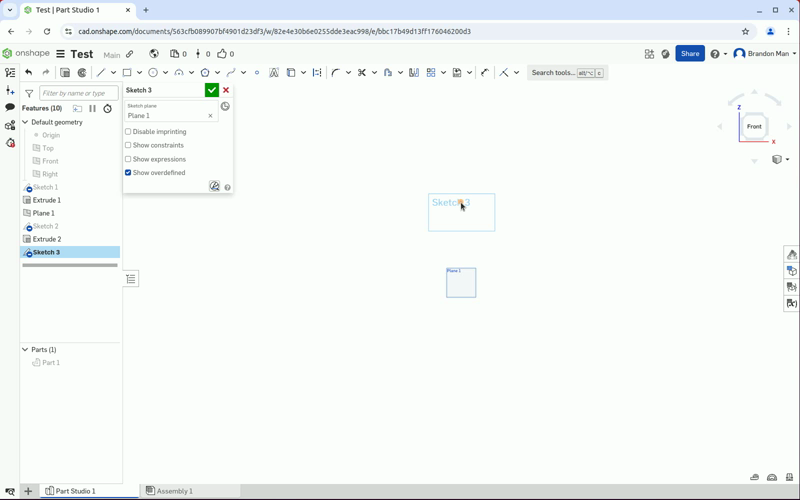
scroll(6)
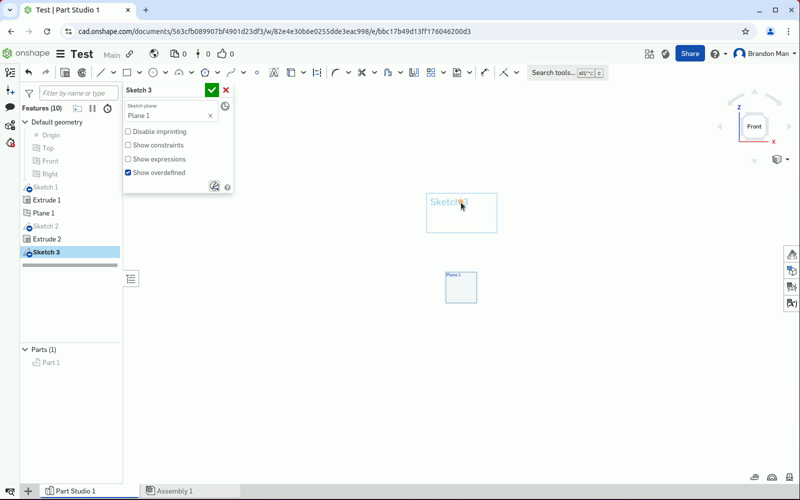
scroll(6)
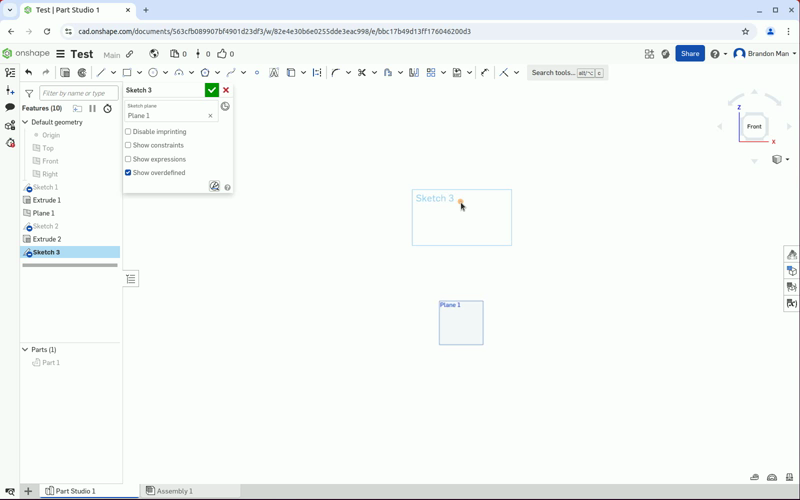
scroll(6)
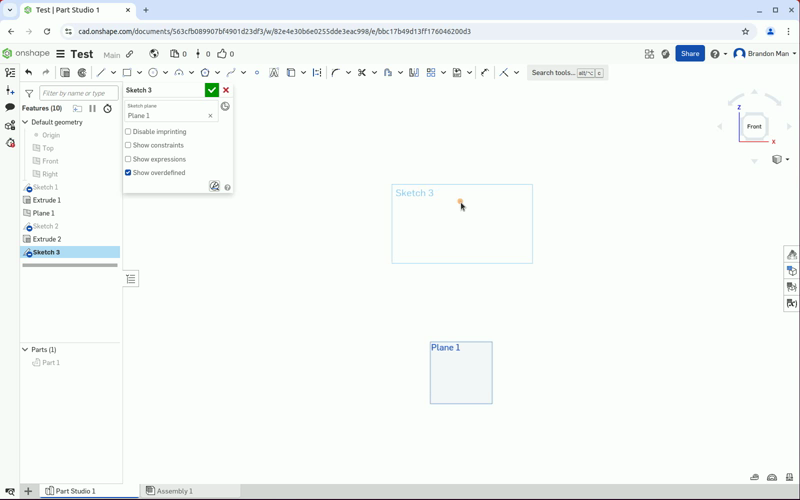
scroll(6)
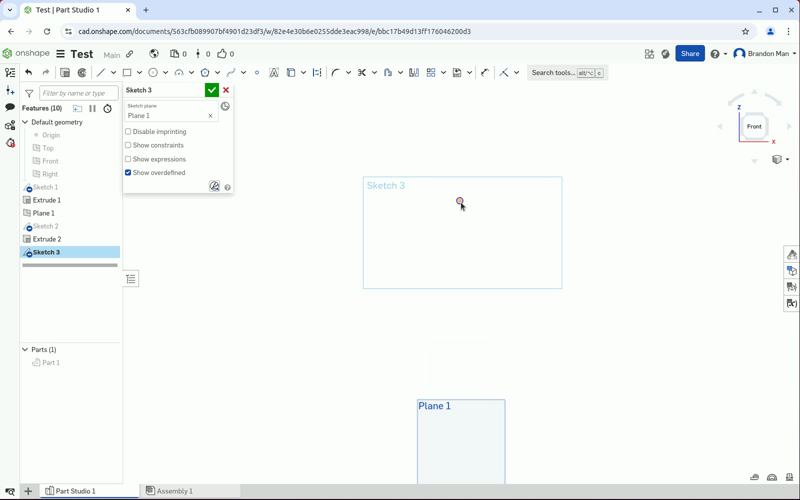
scroll(6)
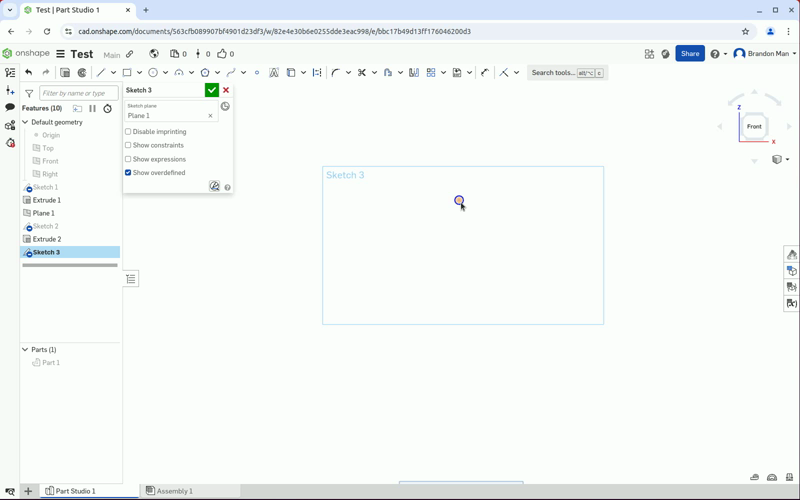
scroll(6)
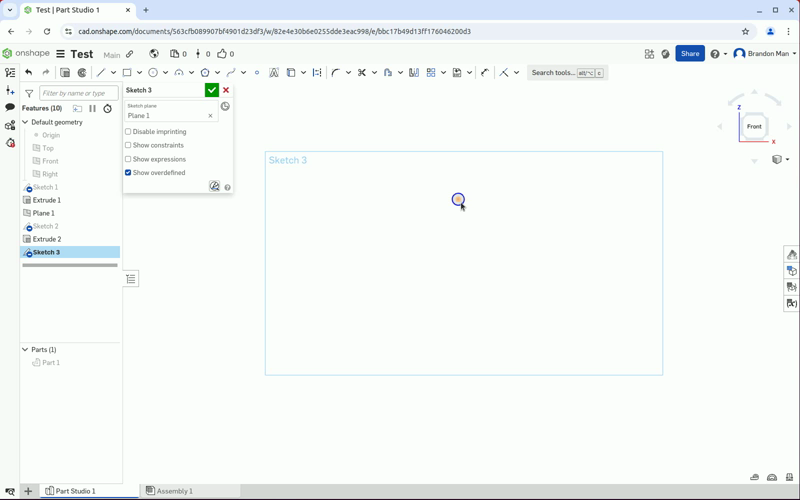
scroll(6)
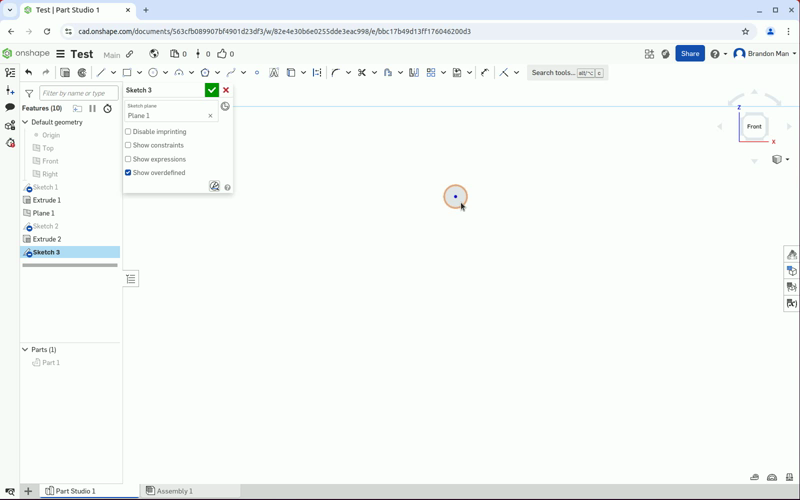
click(461, 202)
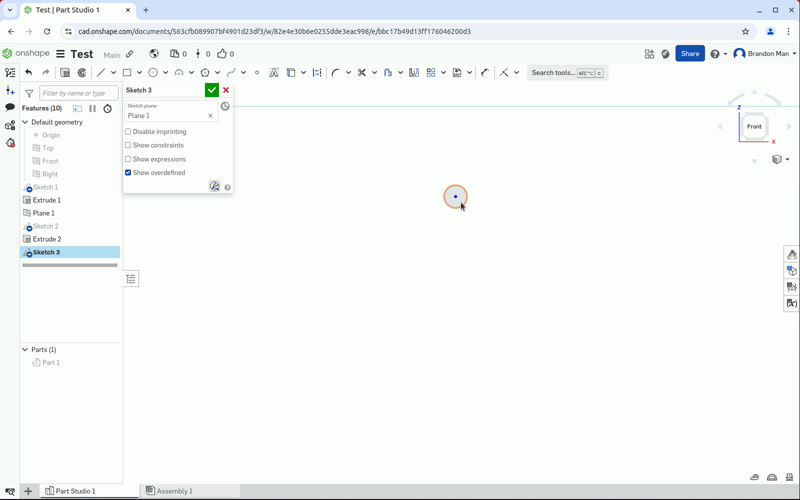
scroll(-6)
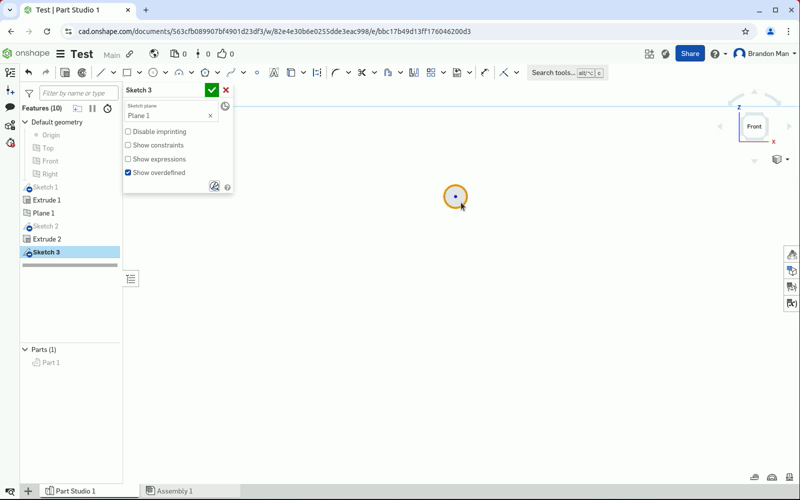
scroll(-6)
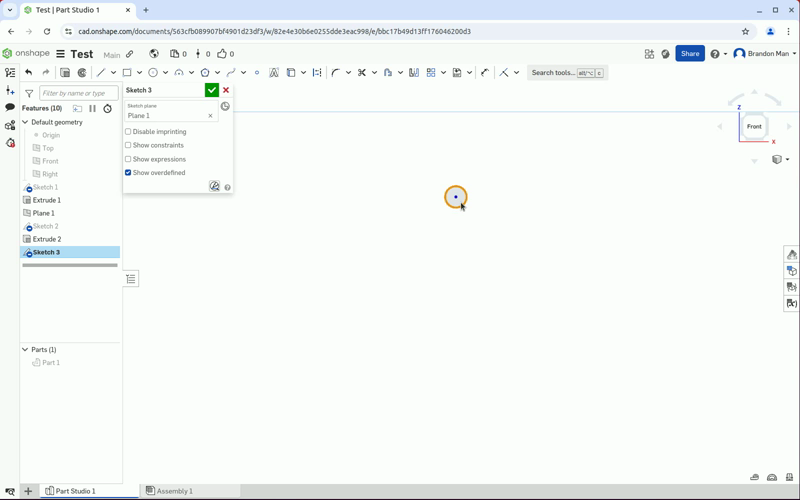
scroll(-6)
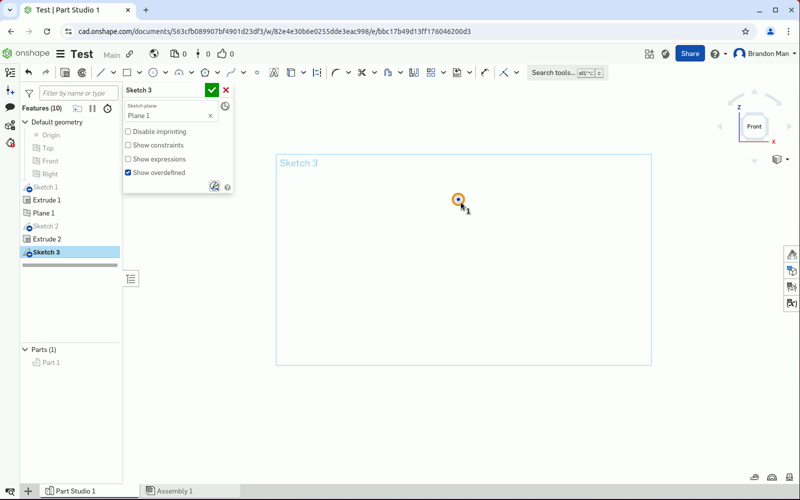
scroll(-6)
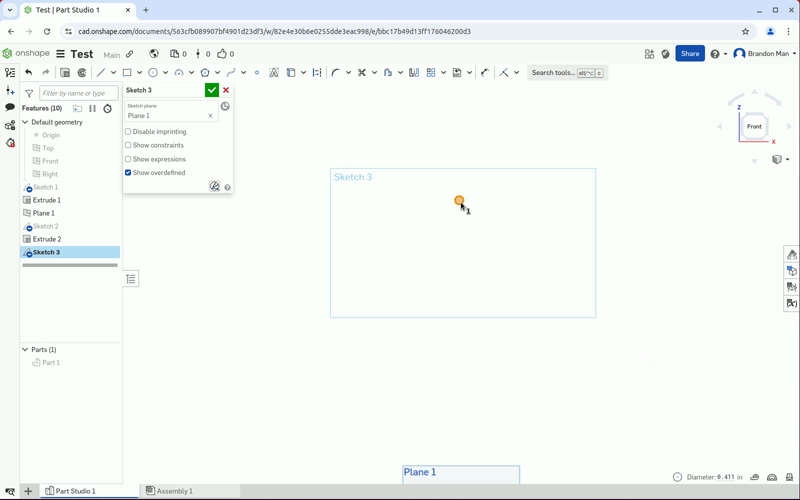
scroll(-6)
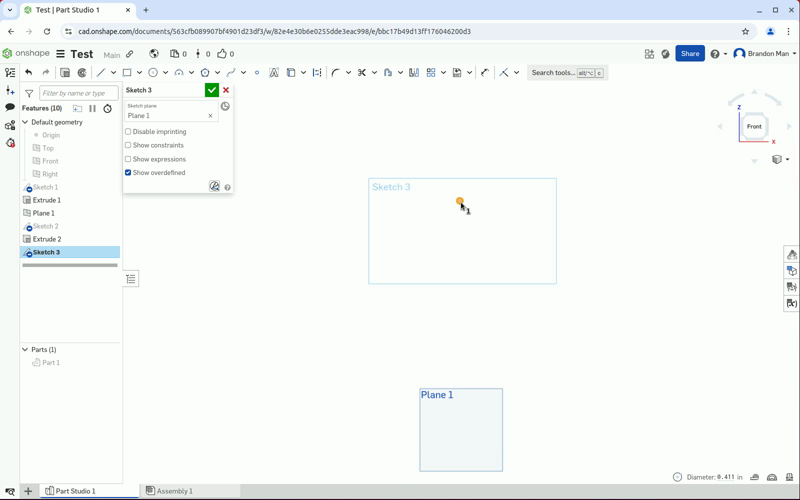
scroll(-6)
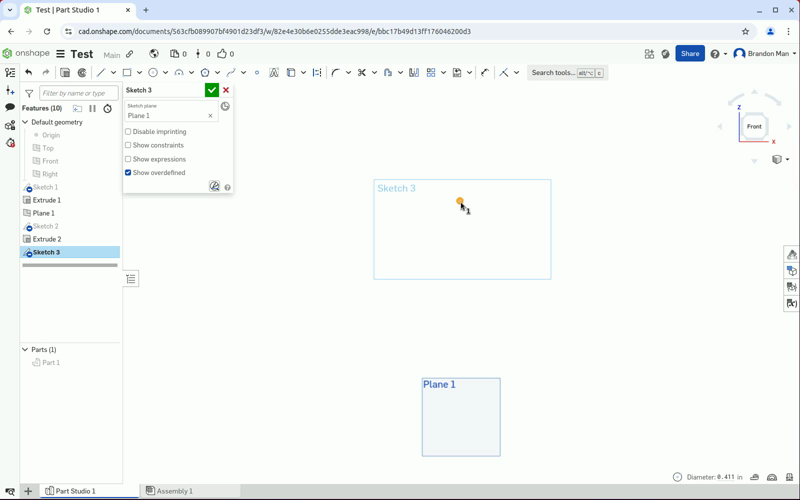
scroll(-6)
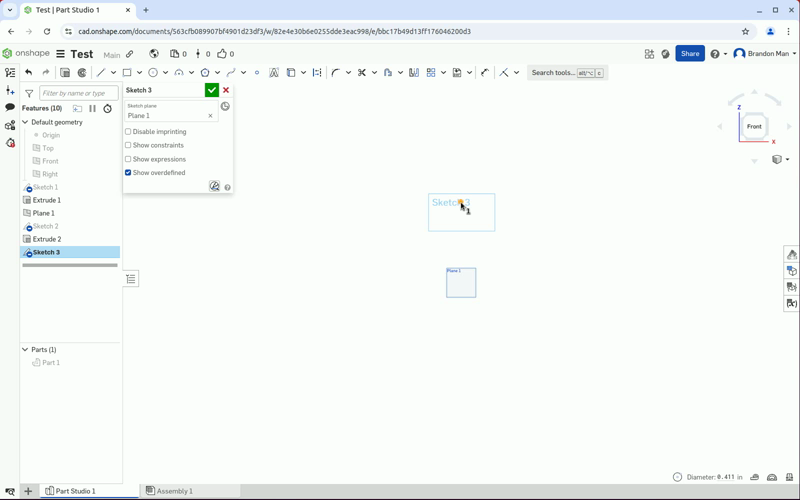
mouse_move(73, 352)
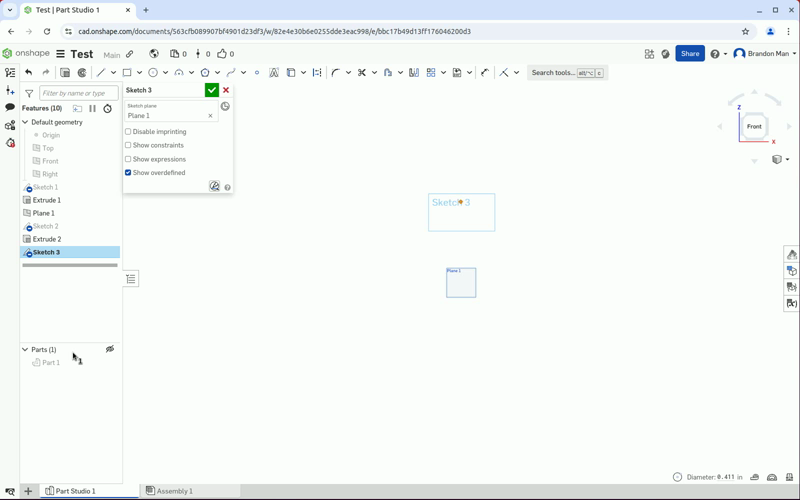
key(shift+y)
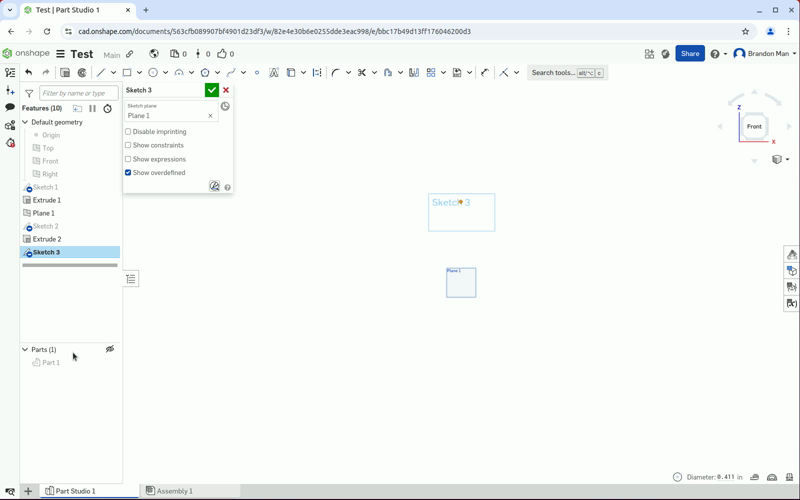
key(shift+e)
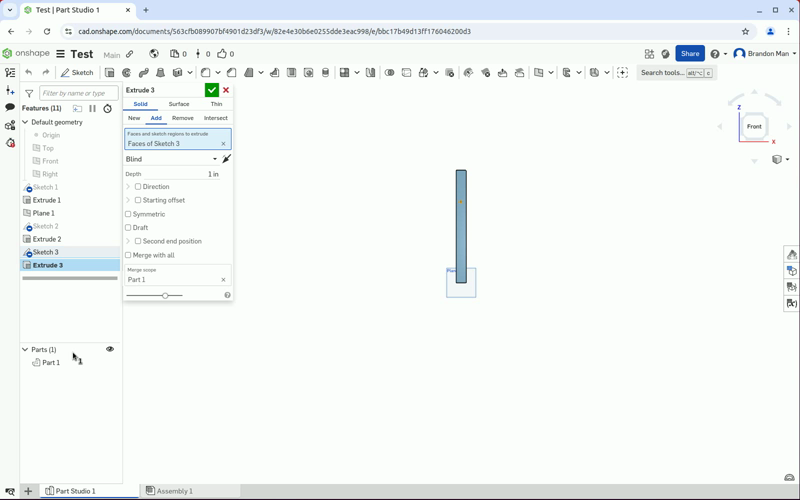
mouse_move(143, 106)
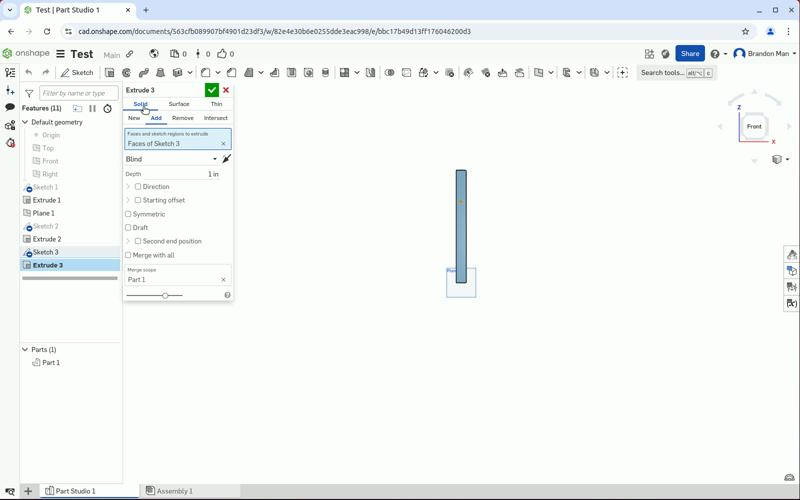
click(143, 106)
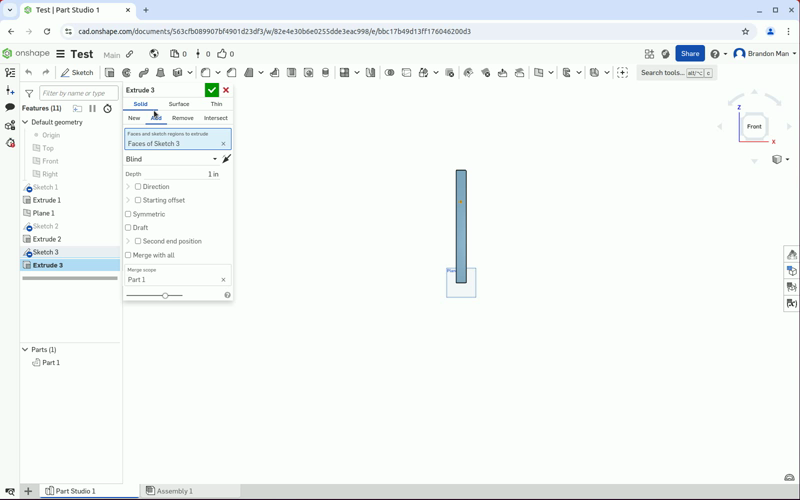
mouse_move(186, 120)
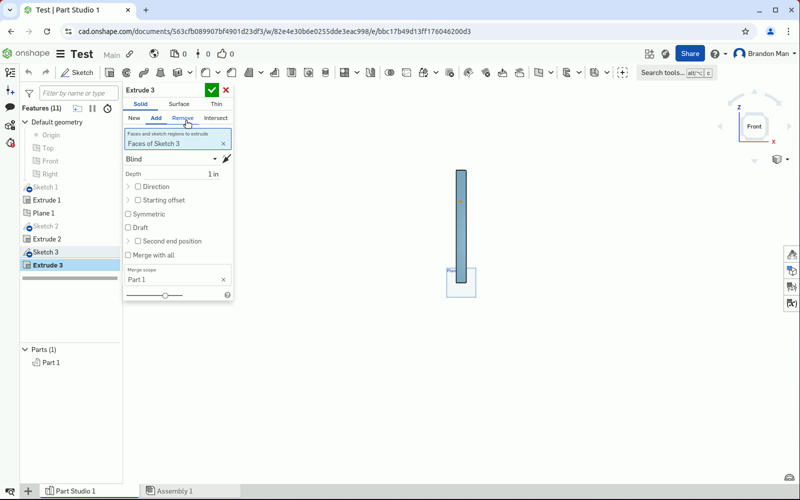
click(186, 120)
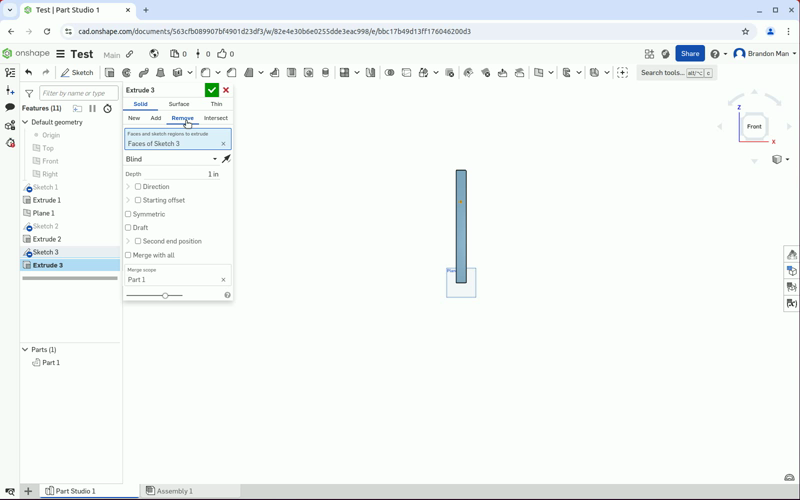
key(tab, 4)
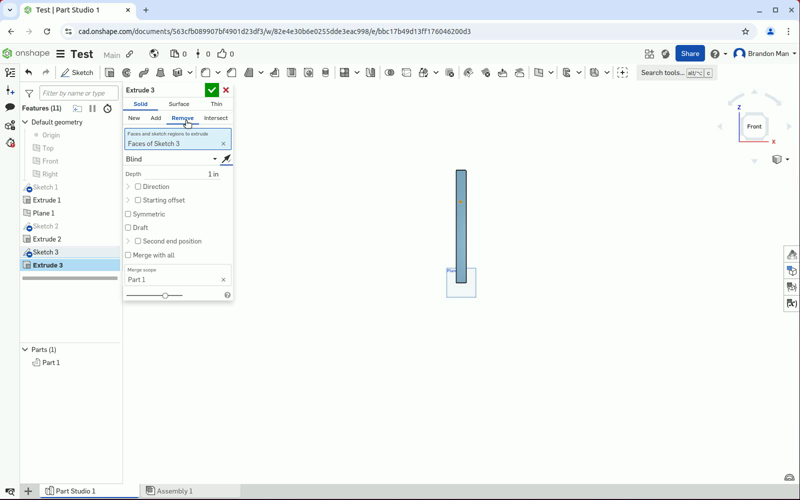
text(1.204)
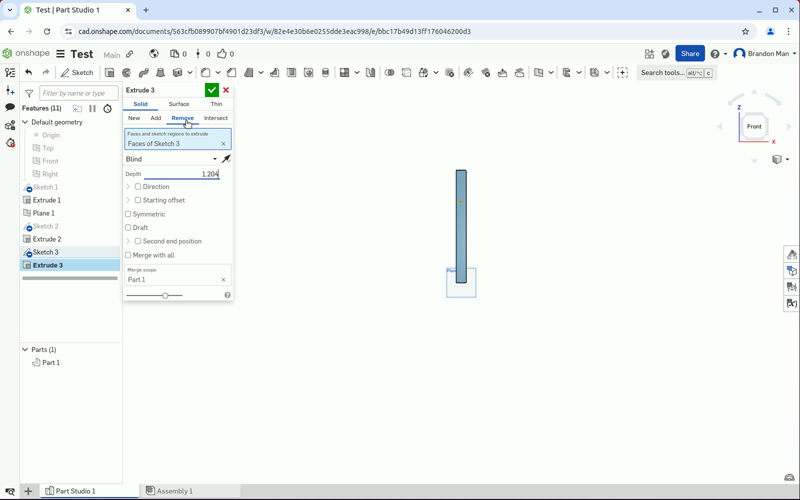
key(tab, 6)
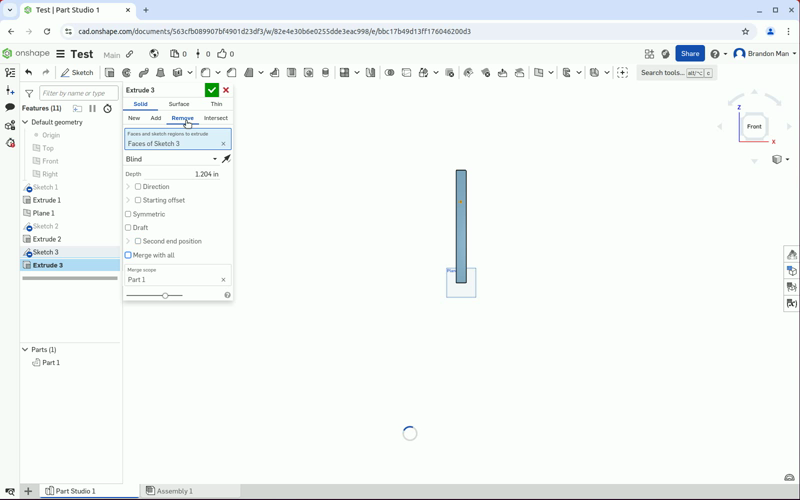
key(space)
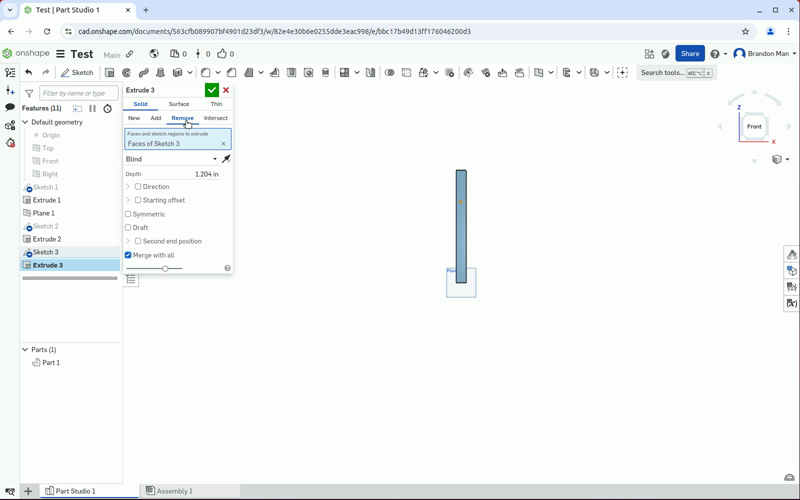
key(enter)
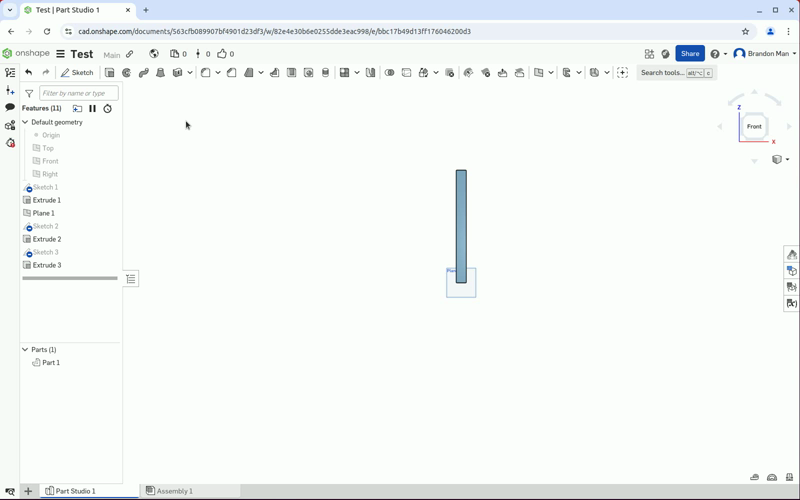
key(shift+h)
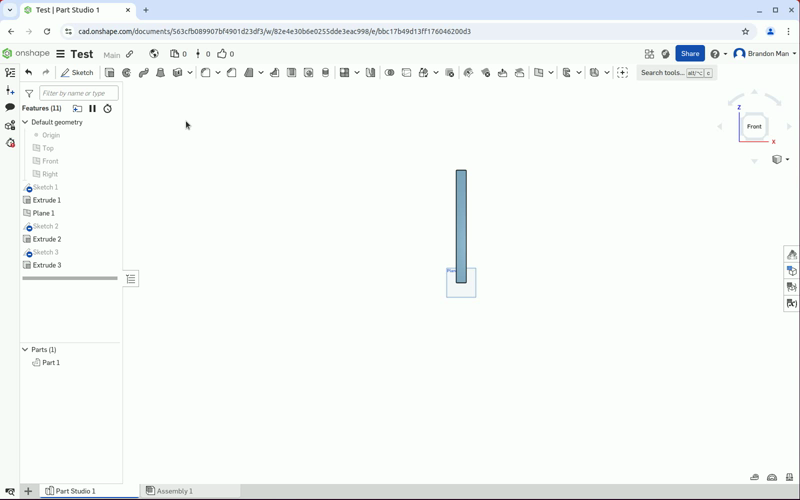
key(shift+h)
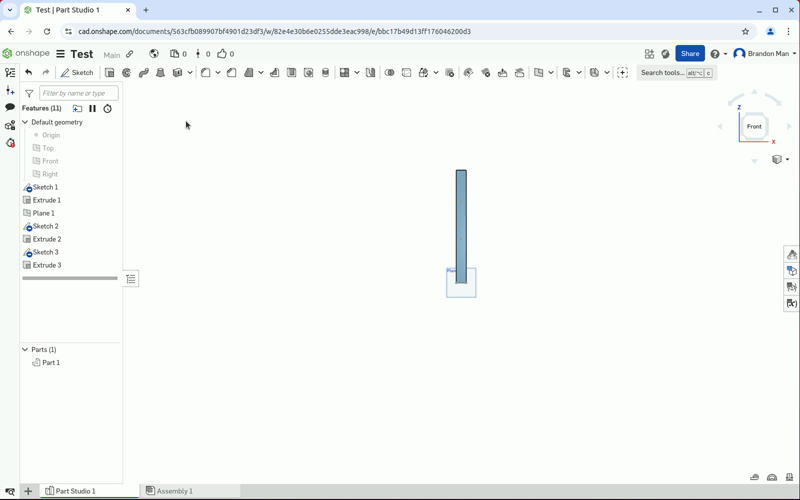
key(shift+7)
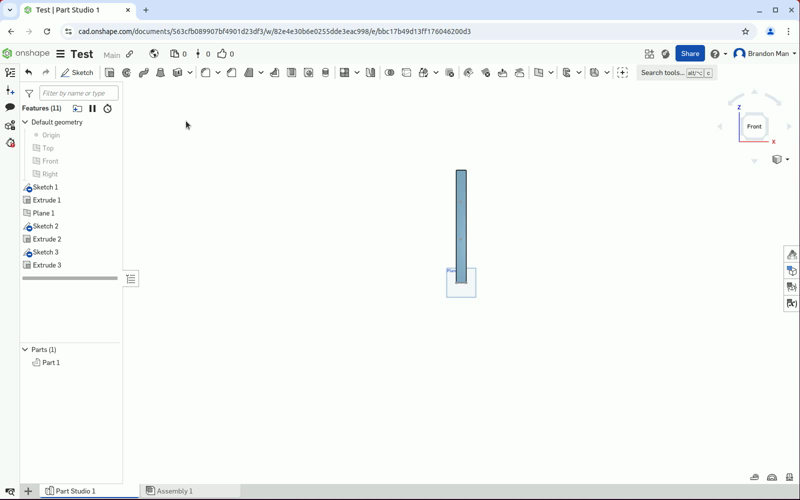
key(left, 2)
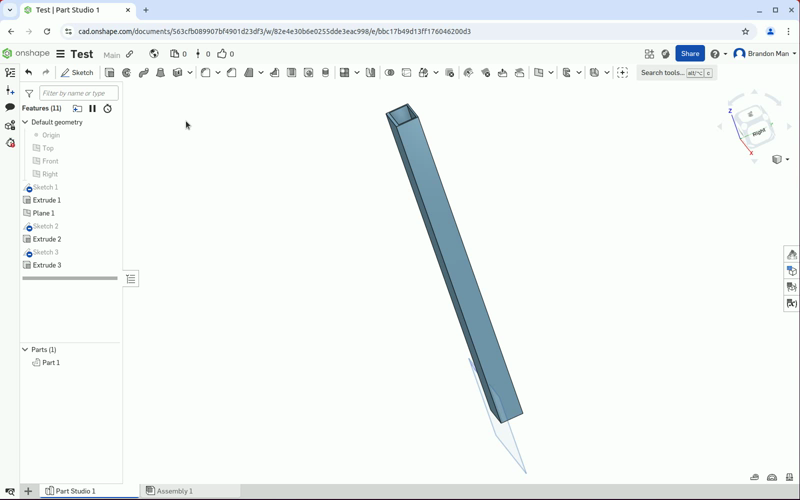
key(down, 2)
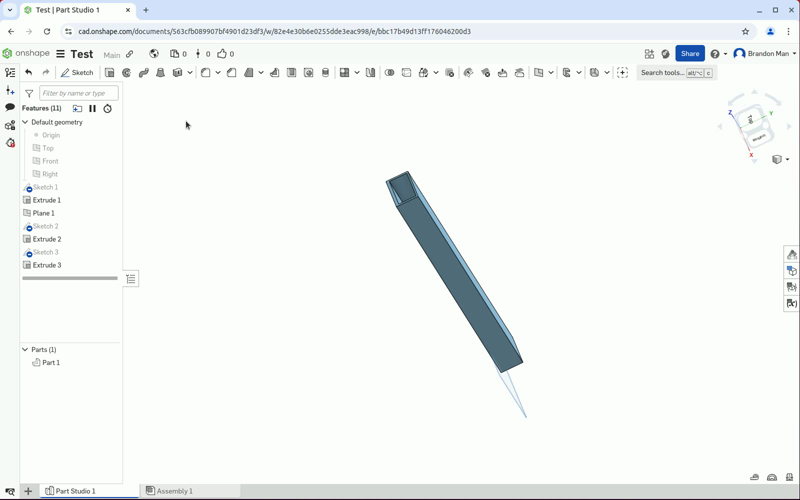
key(up, 2)
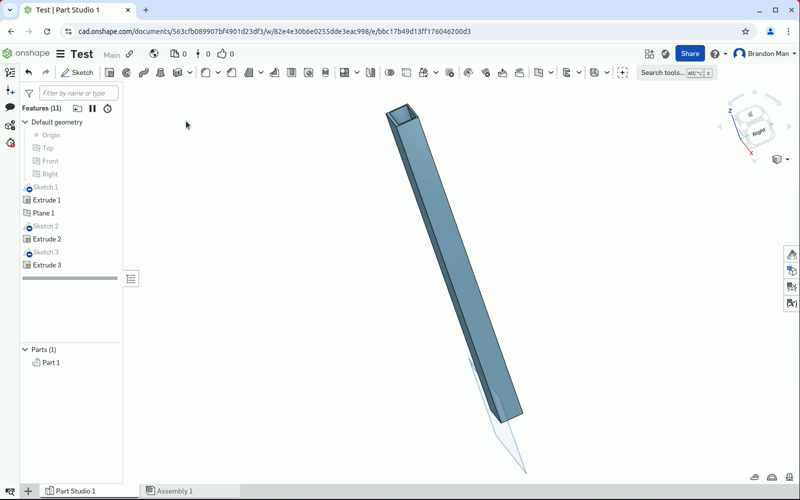
key(right, 2)
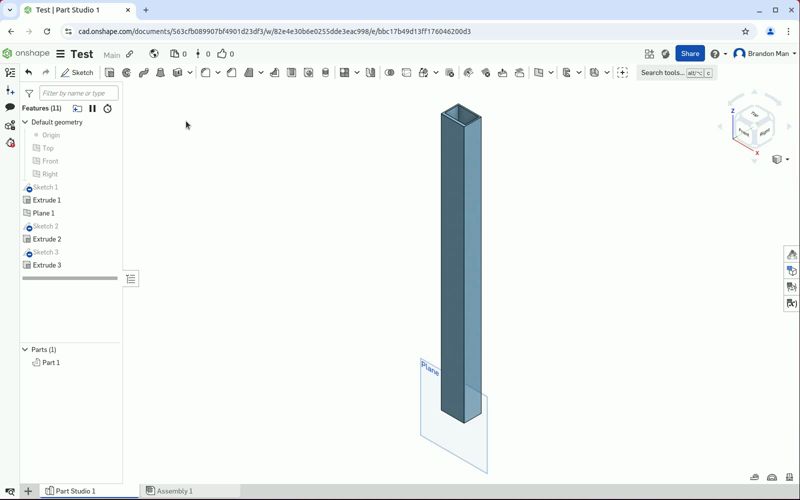
mouse_move(73, 189)
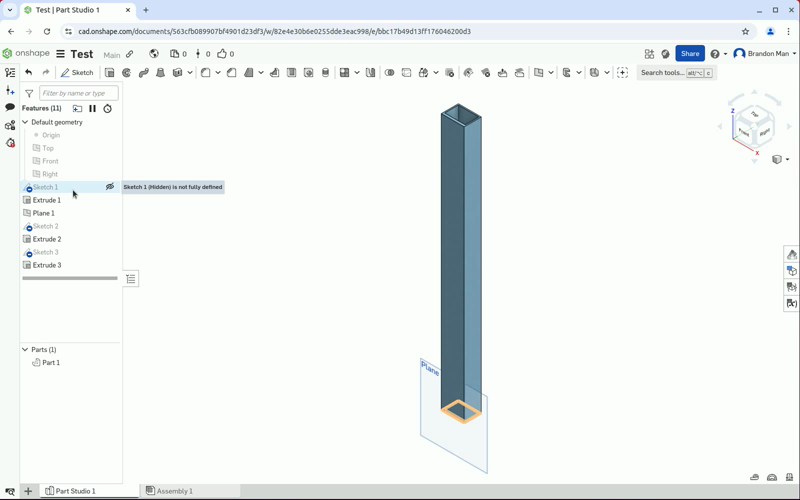
click(73, 189)